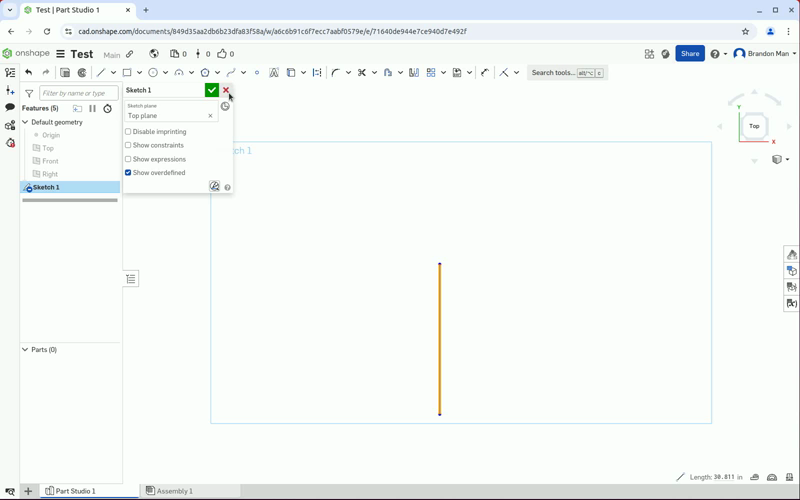
key(shift+h)
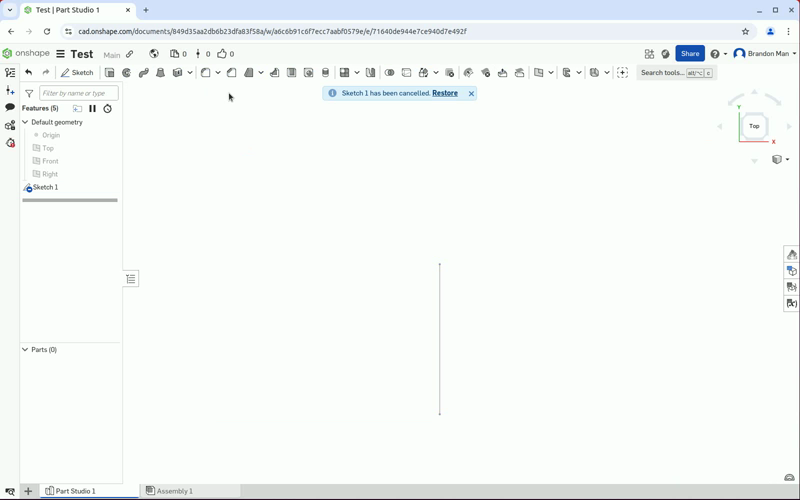
key(shift+s)
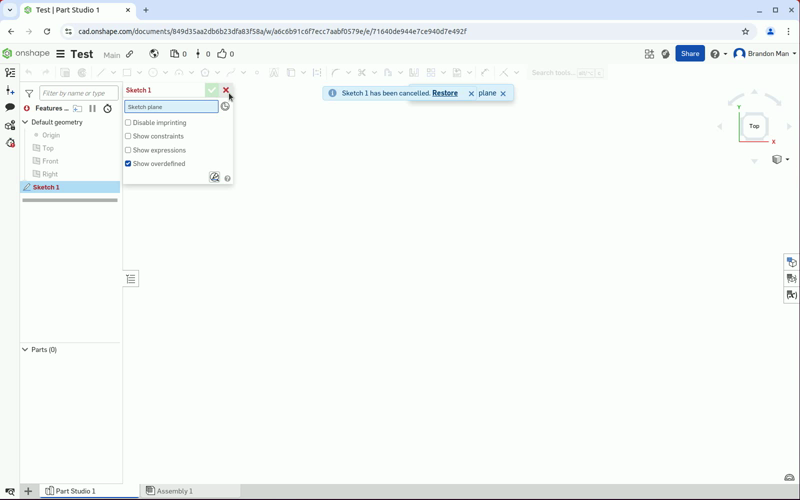
mouse_move(73, 150)
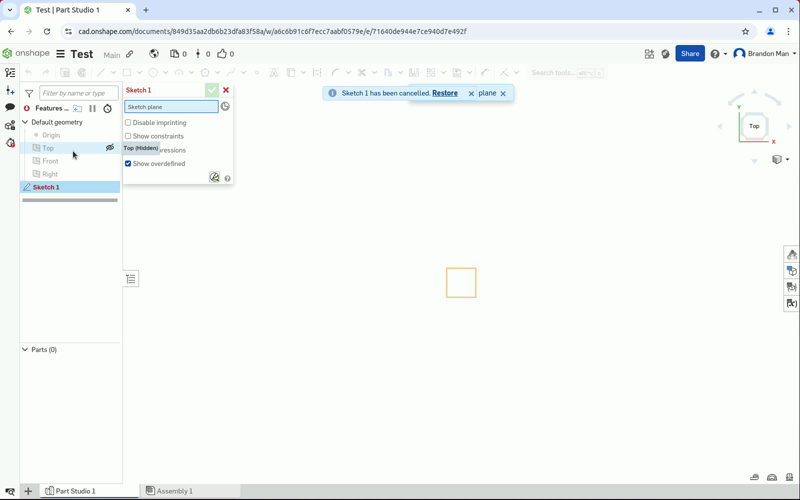
click(73, 150)
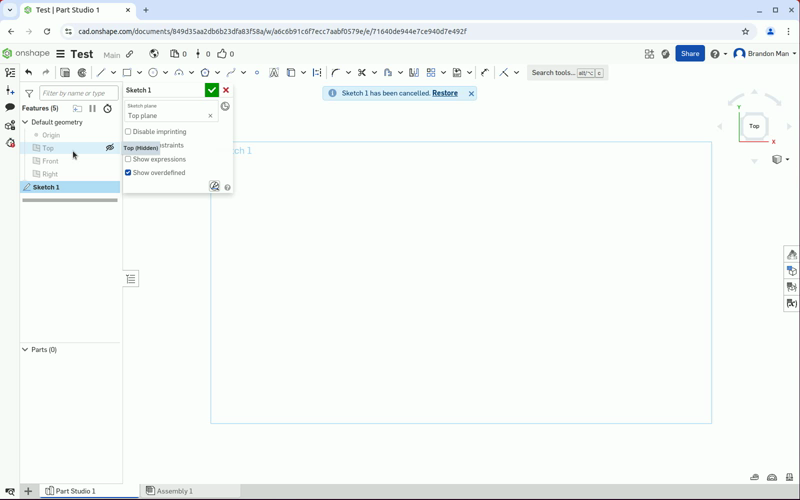
mouse_move(73, 352)
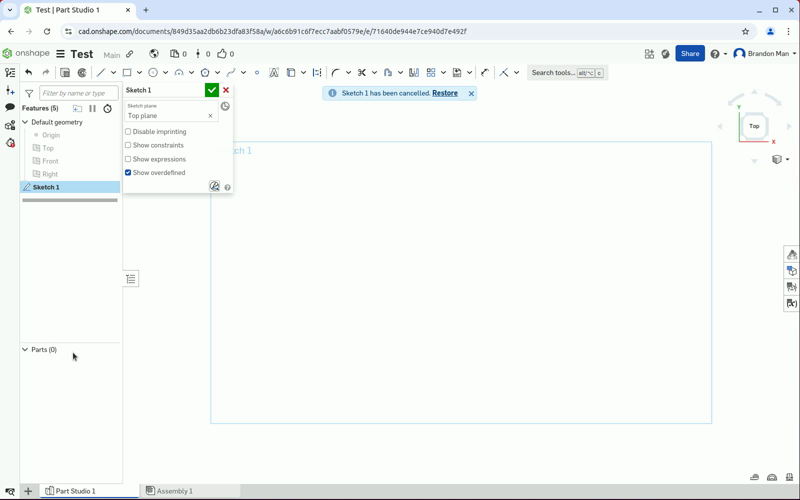
key(y)
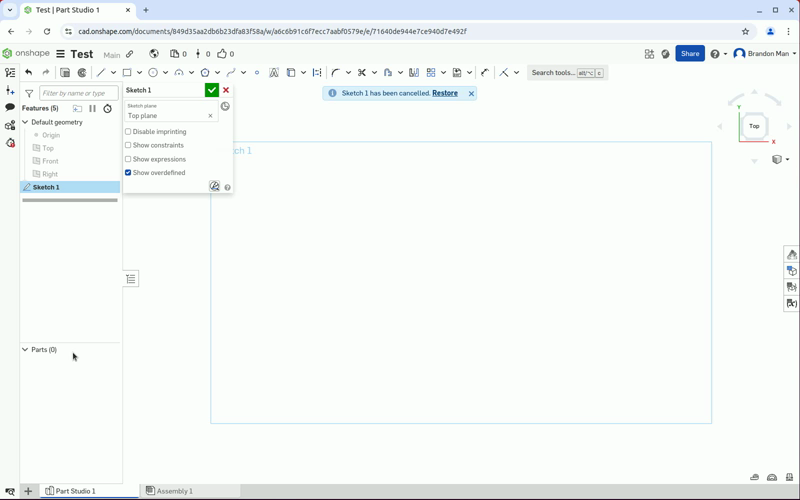
key(c)
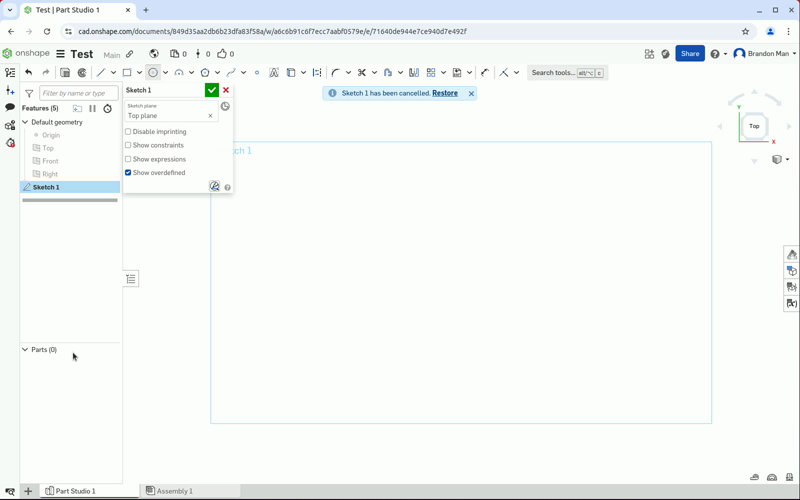
key_down(shift)
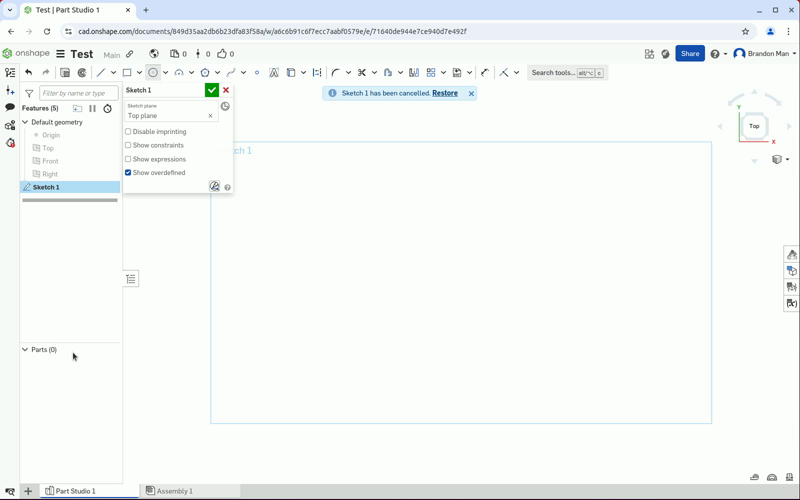
mouse_move(461, 282)
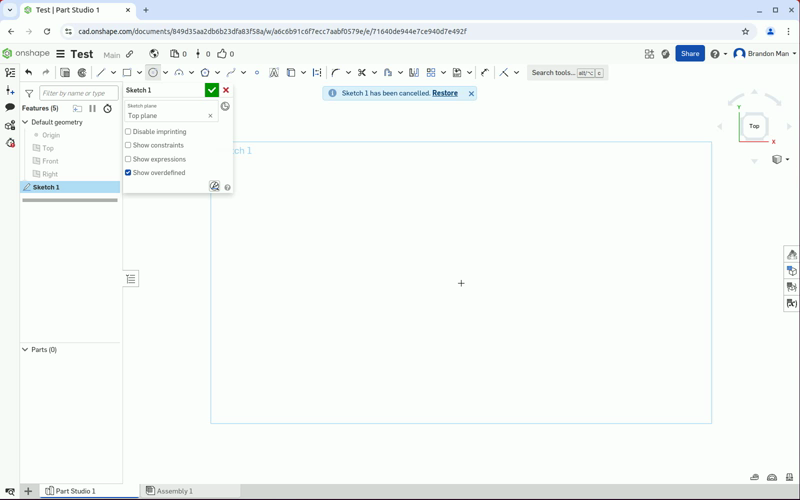
click(461, 282)
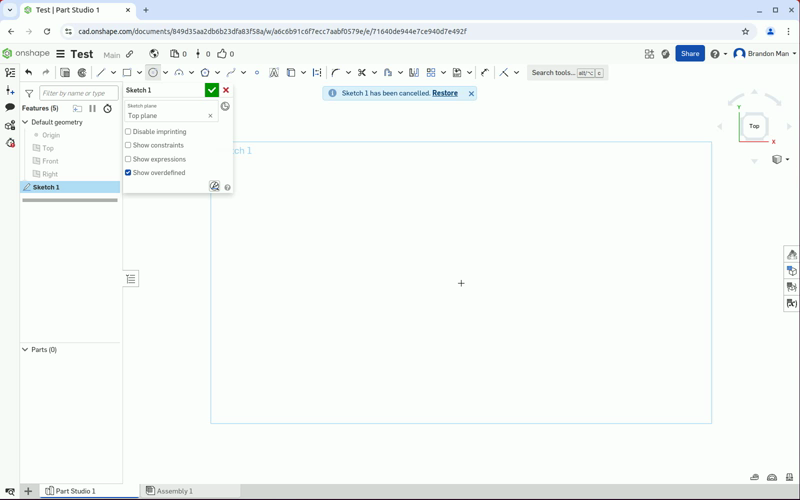
key_up(shift)
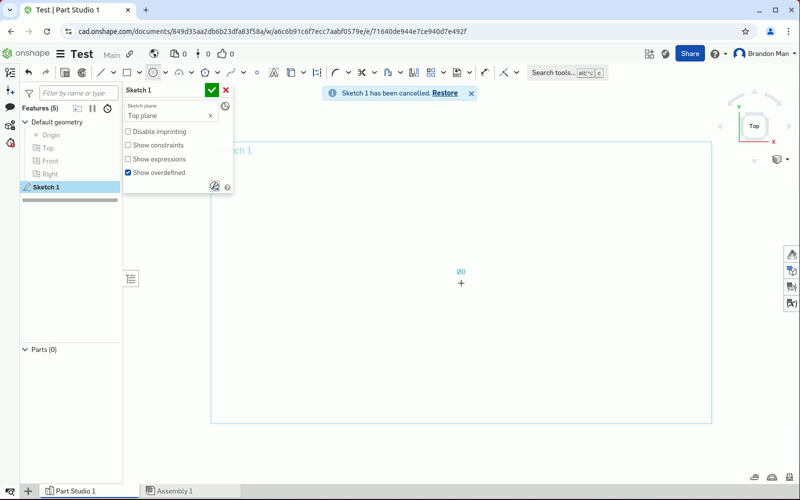
mouse_move(477, 282)
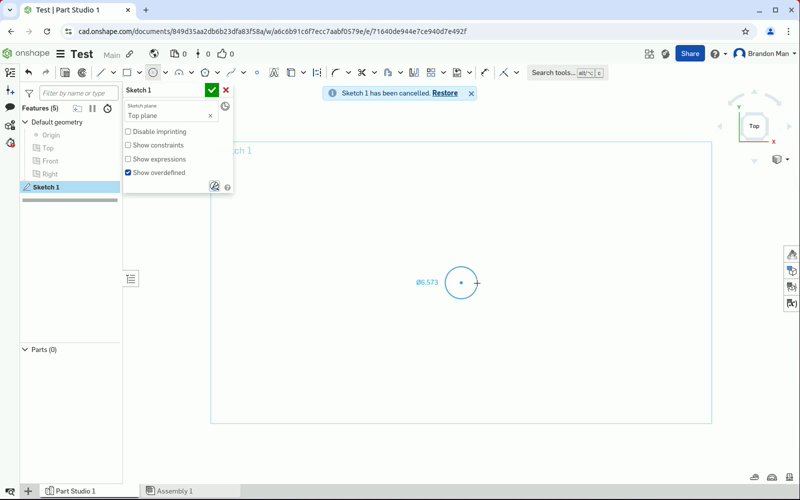
click(477, 282)
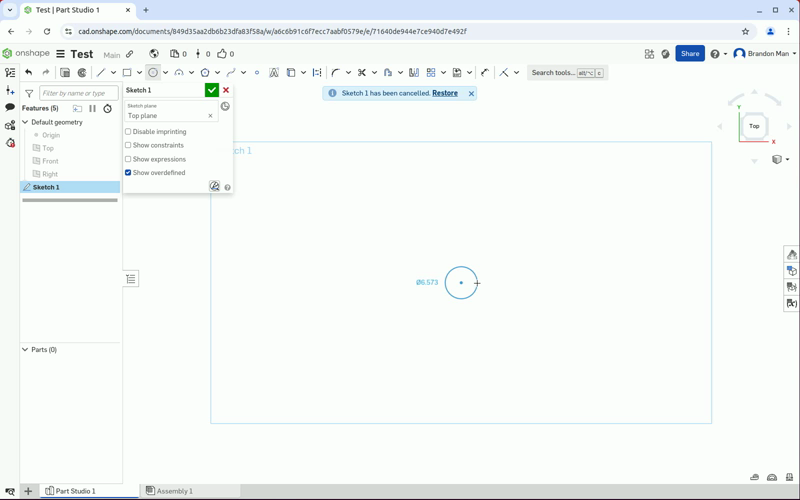
key(esc)
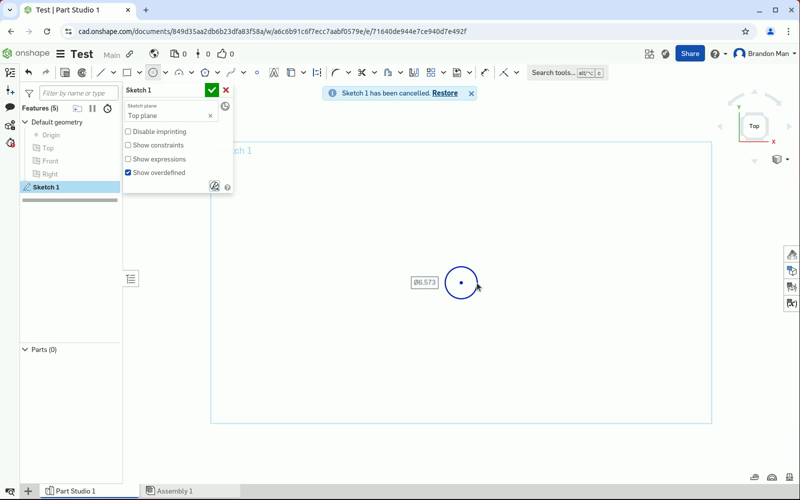
mouse_move(449, 273)
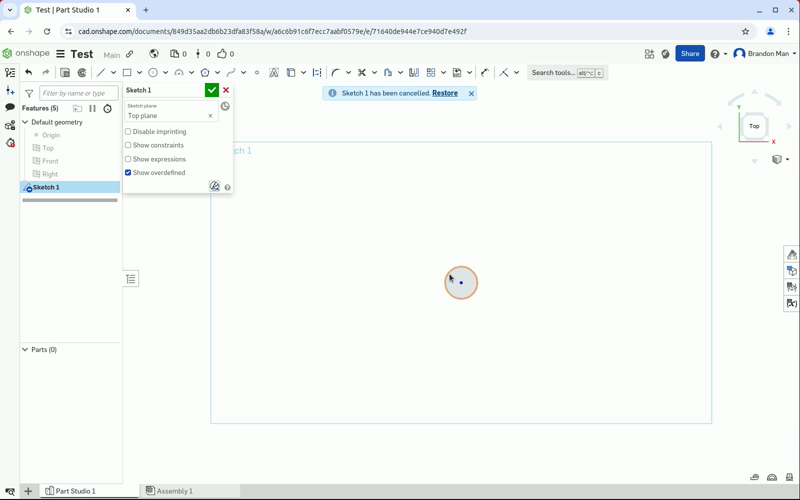
scroll(6)
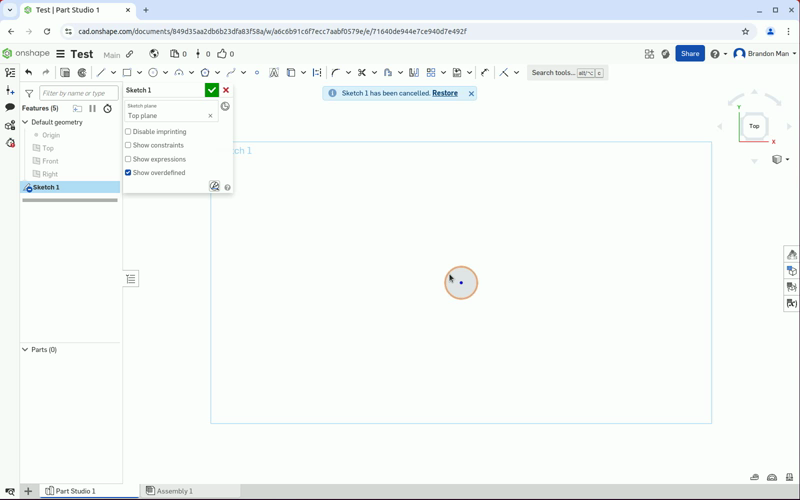
scroll(6)
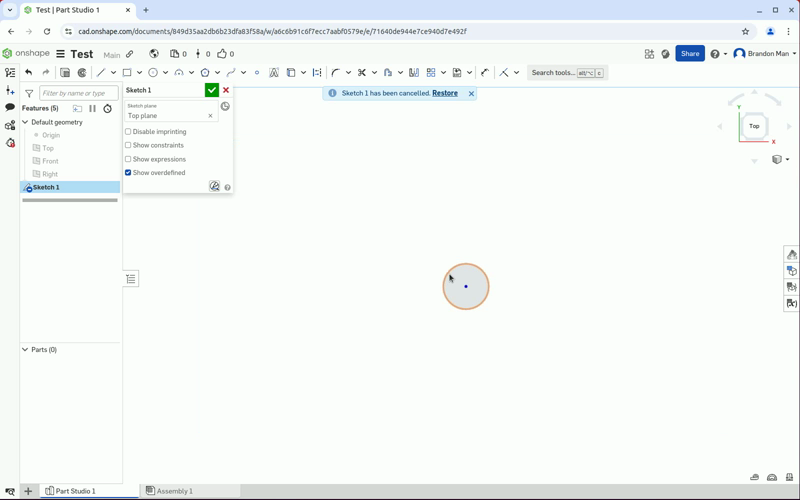
scroll(6)
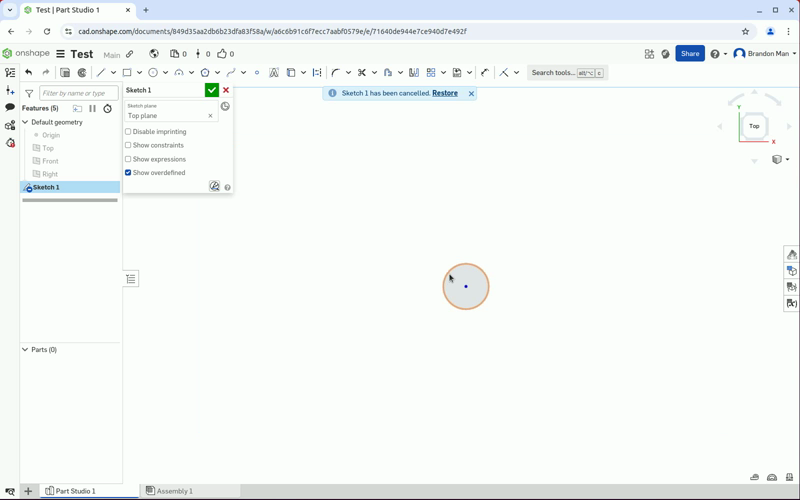
scroll(6)
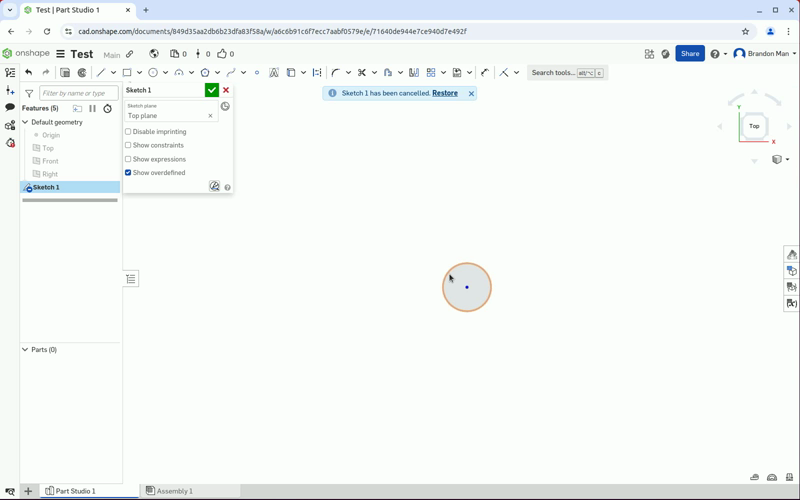
scroll(6)
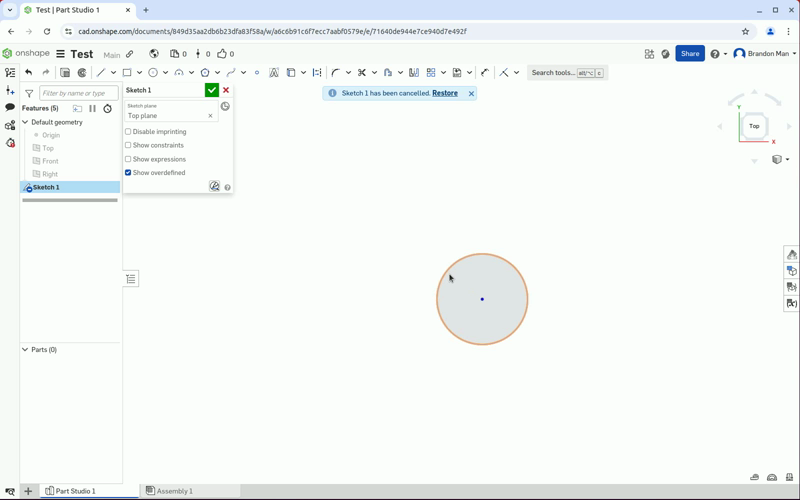
scroll(6)
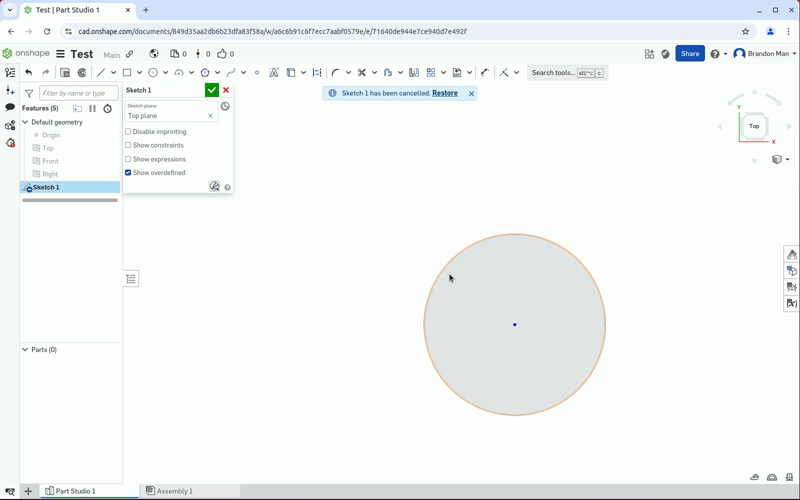
scroll(6)
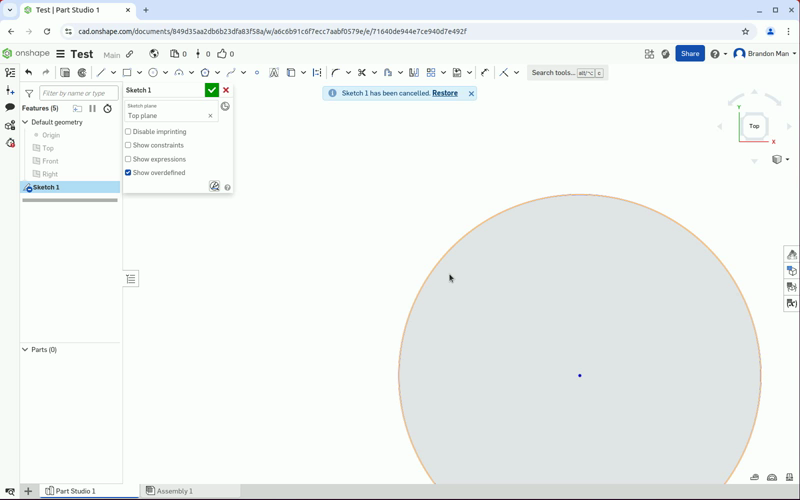
click(449, 273)
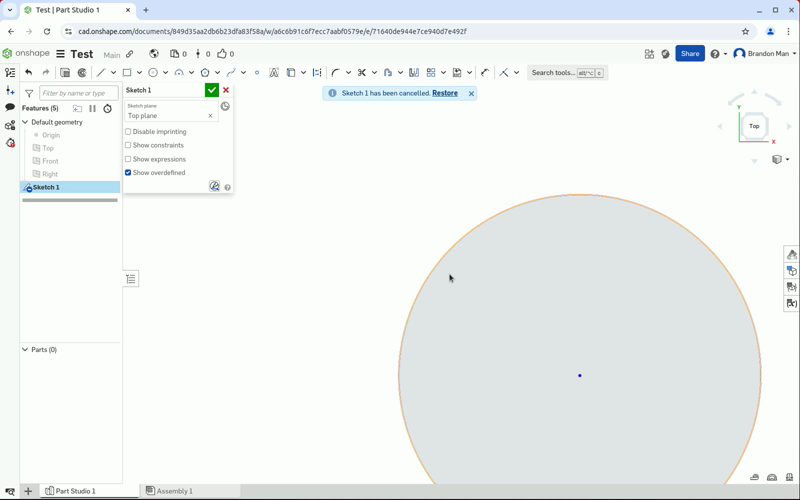
scroll(-6)
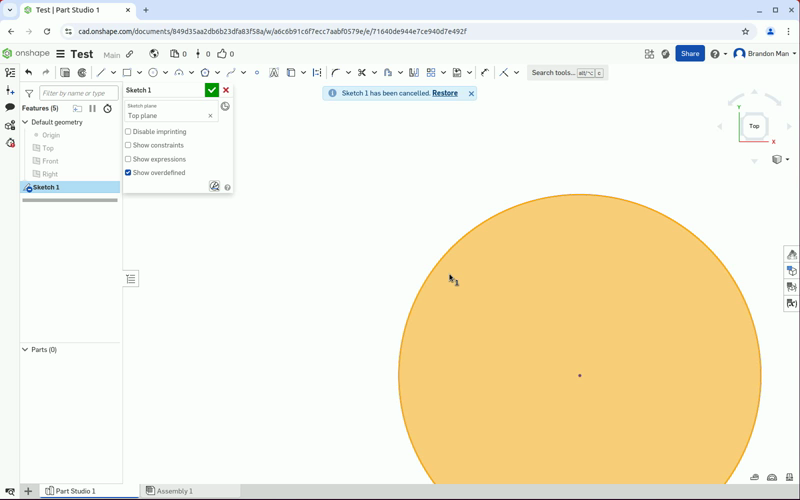
scroll(-6)
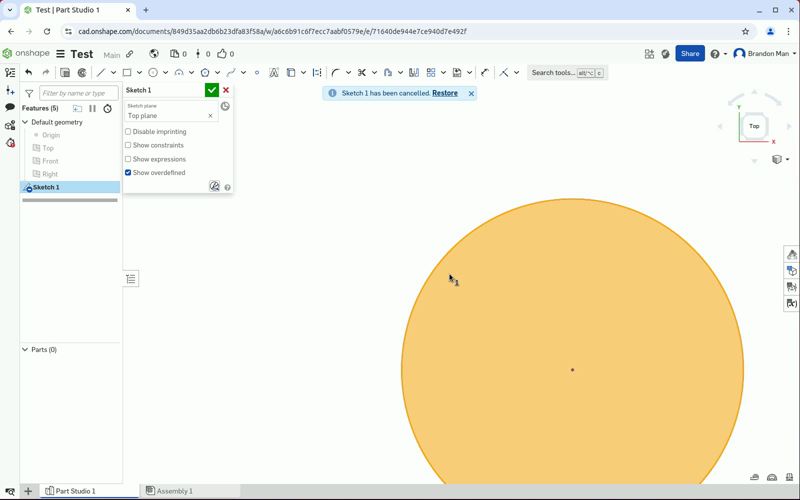
scroll(-6)
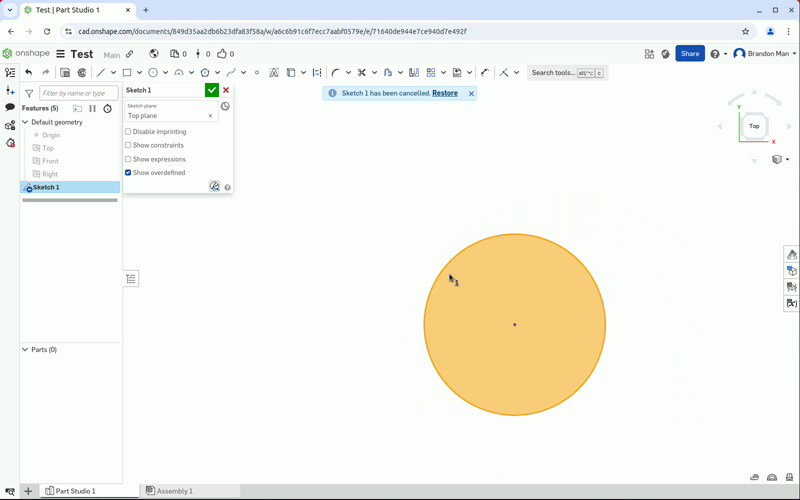
scroll(-6)
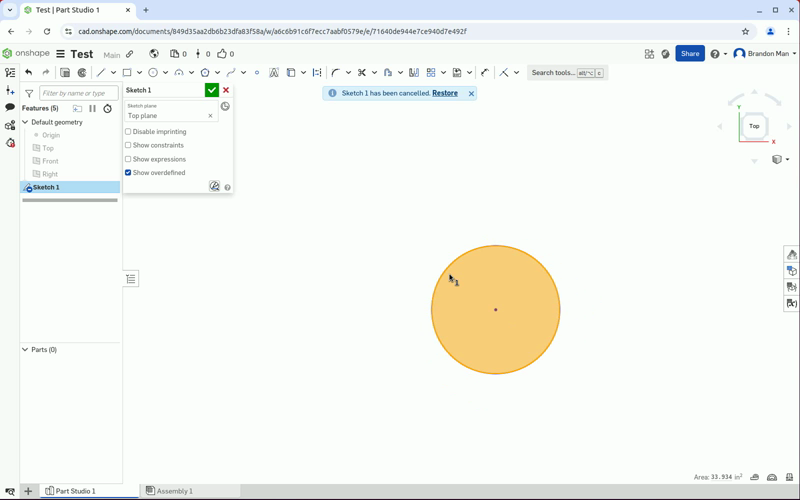
scroll(-6)
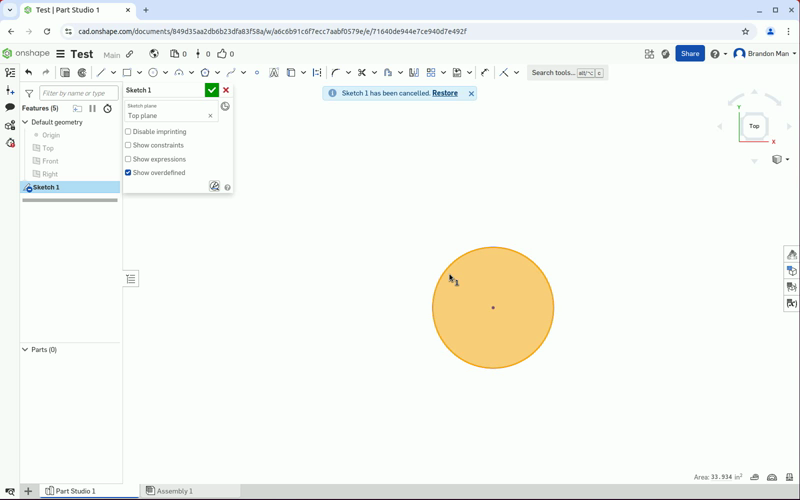
scroll(-6)
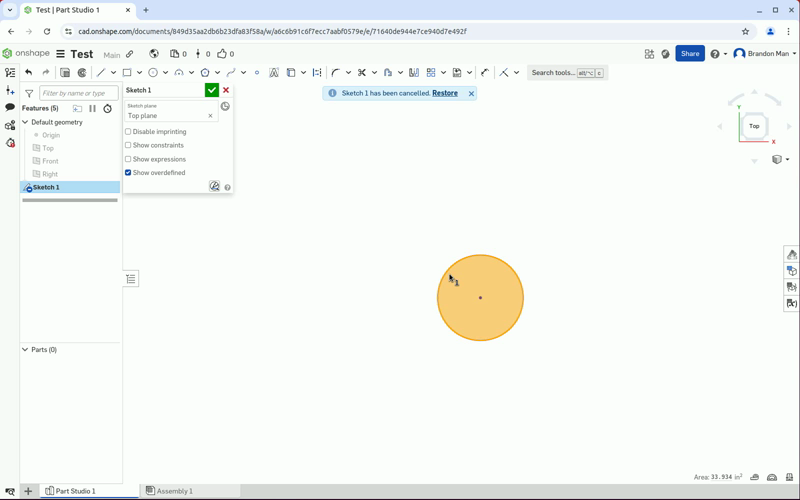
scroll(-6)
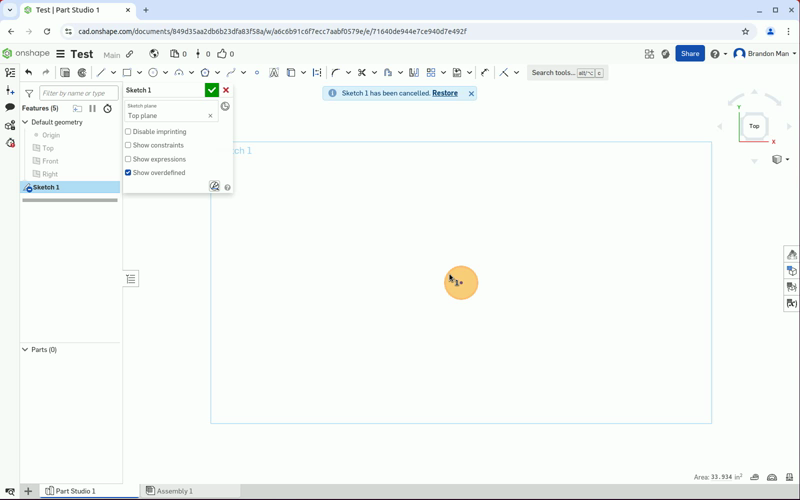
mouse_move(73, 352)
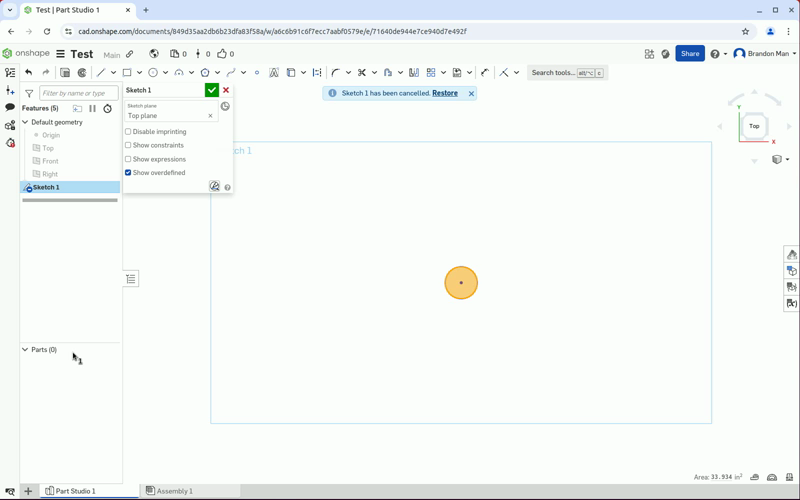
key(shift+y)
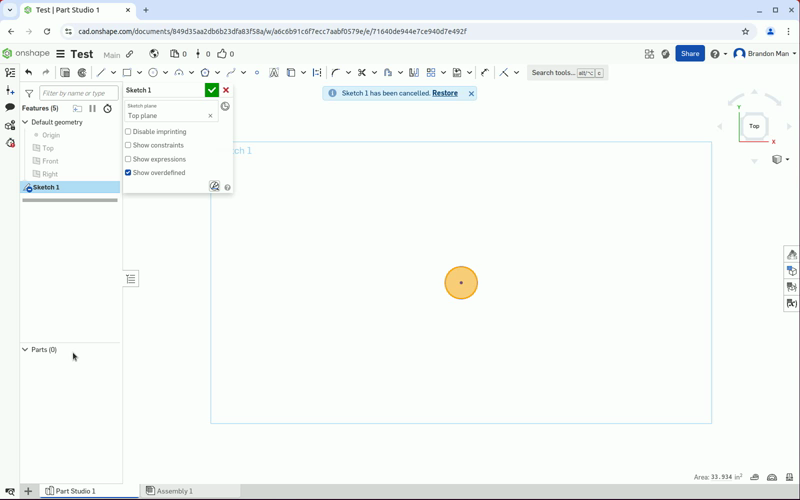
key(shift+e)
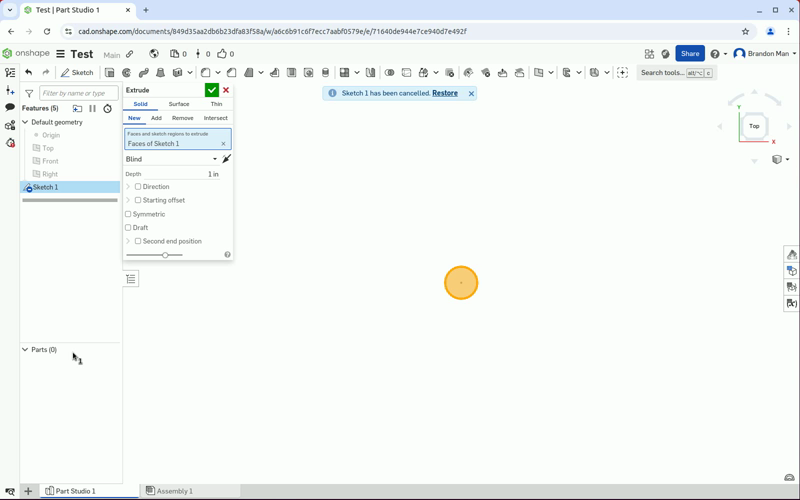
mouse_move(143, 106)
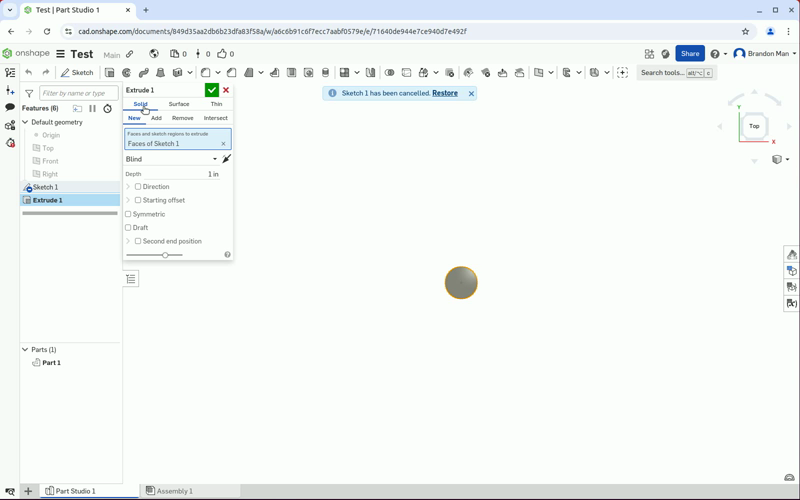
click(143, 106)
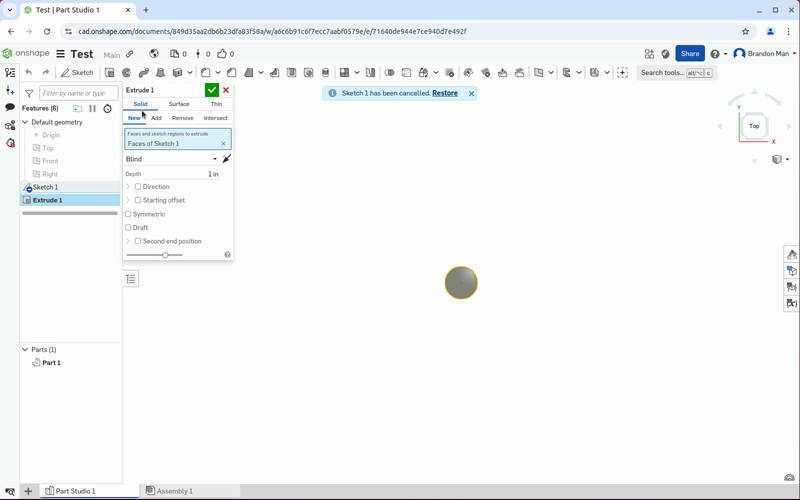
mouse_move(137, 120)
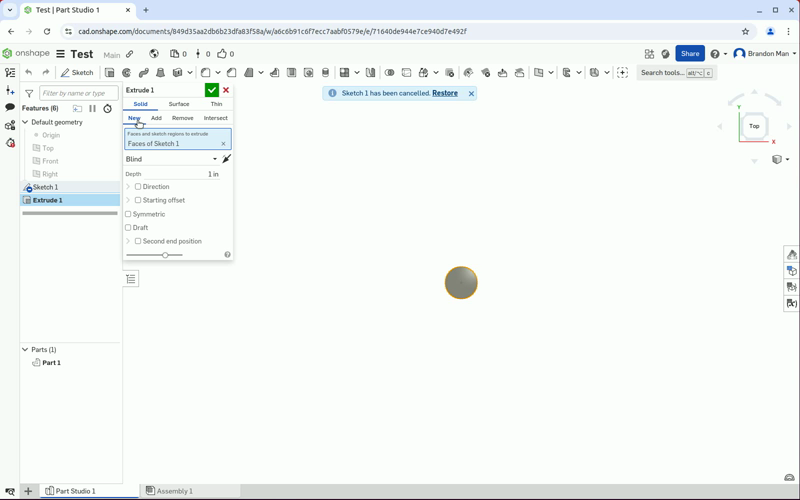
click(137, 120)
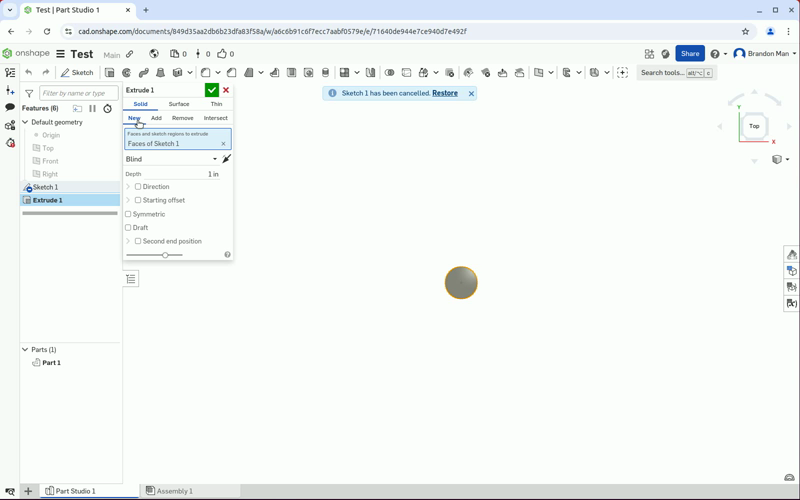
key(tab, 4)
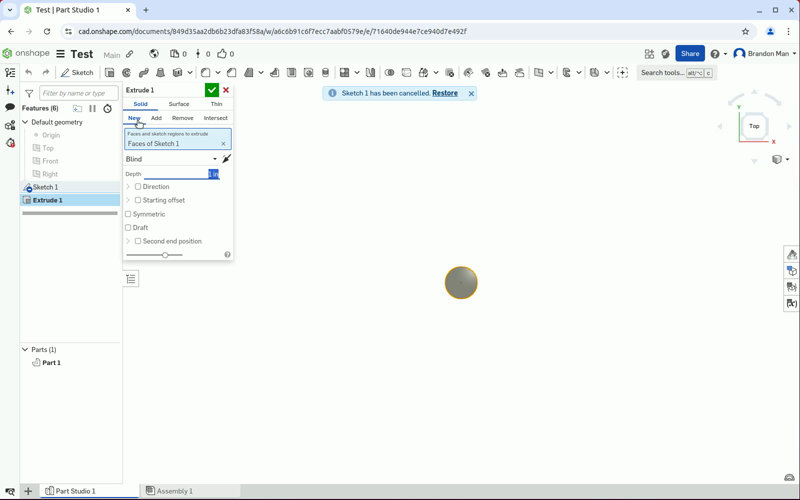
text(11.554)
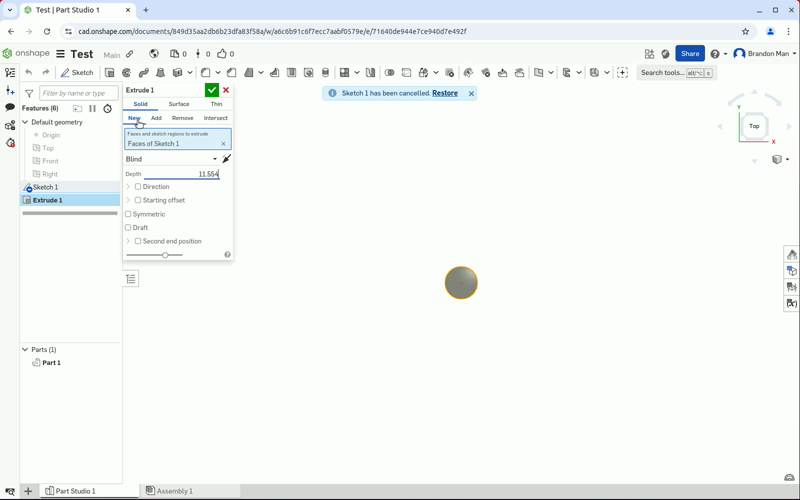
key(enter)
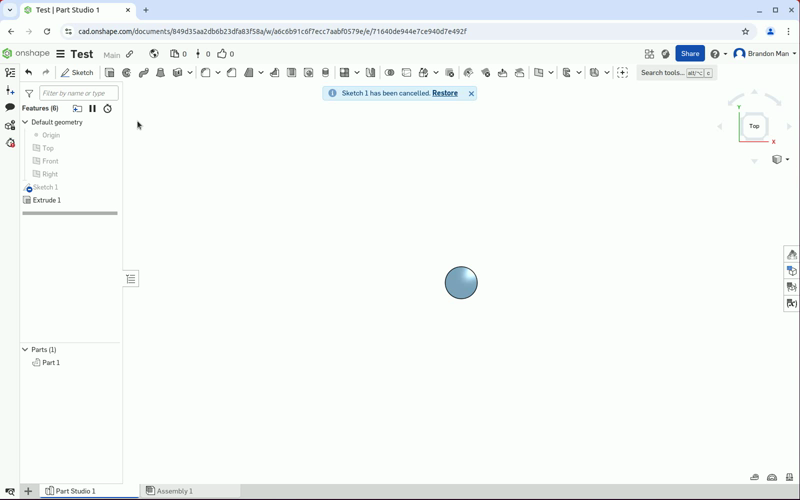
key(shift+h)
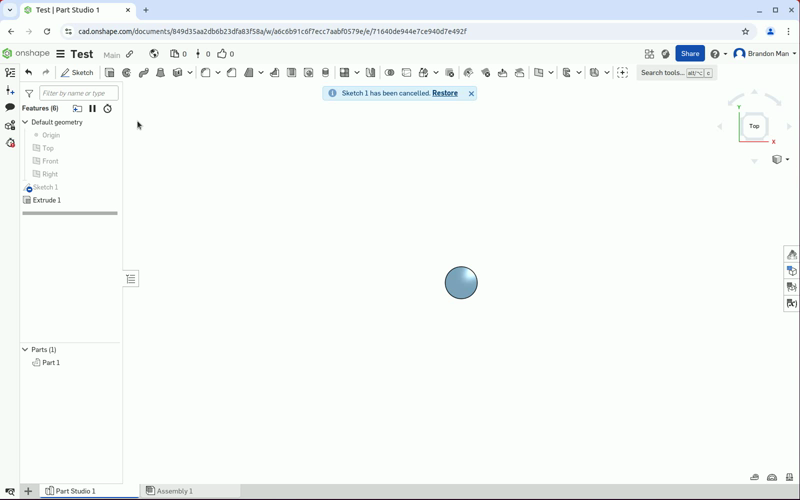
key(shift+h)
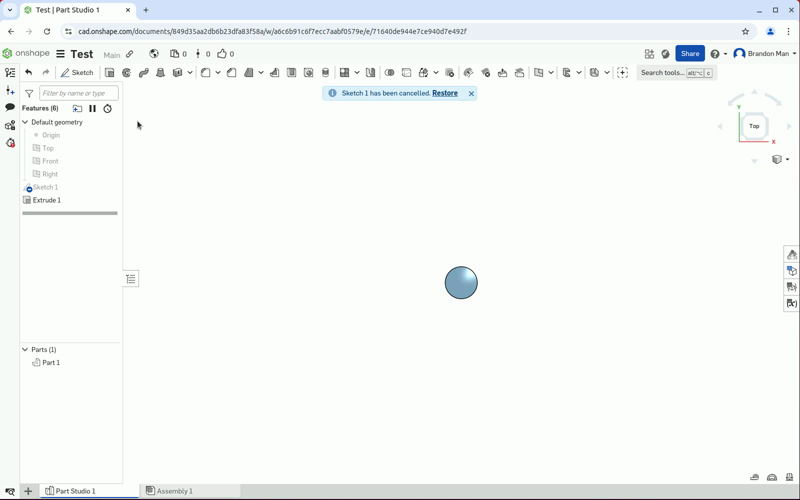
mouse_move(73, 189)
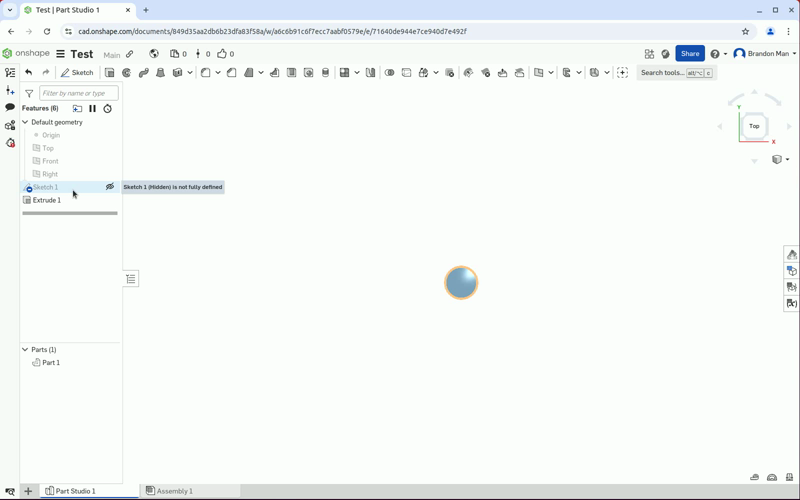
click(73, 189)
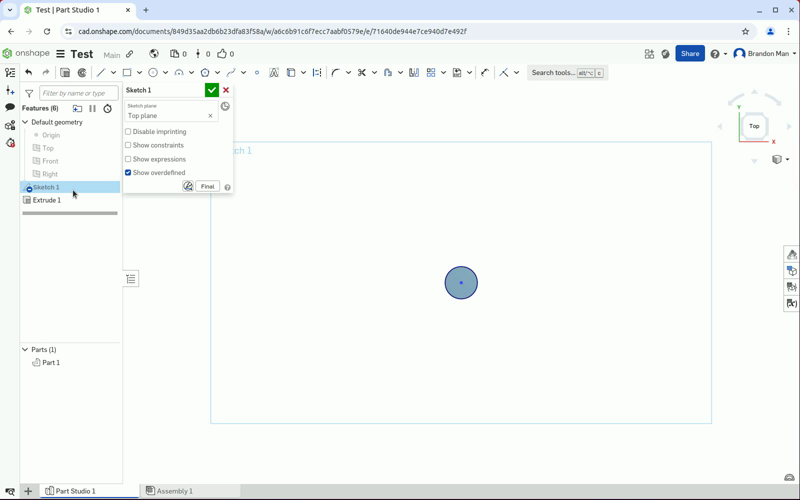
mouse_move(229, 92)
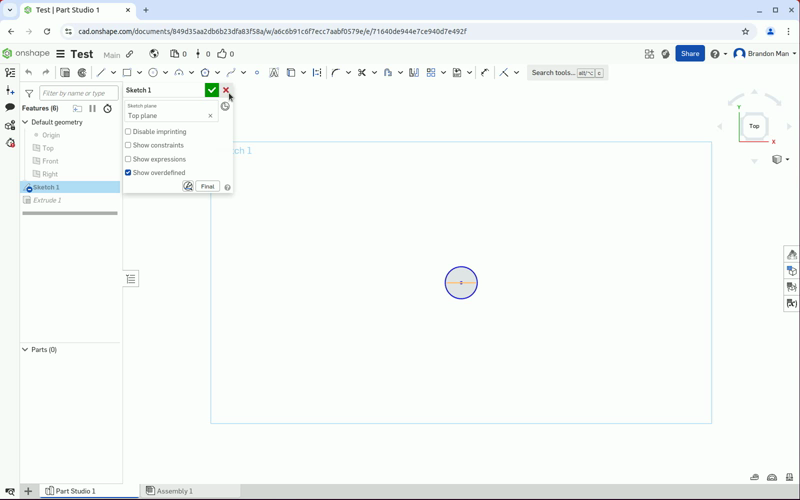
click(229, 92)
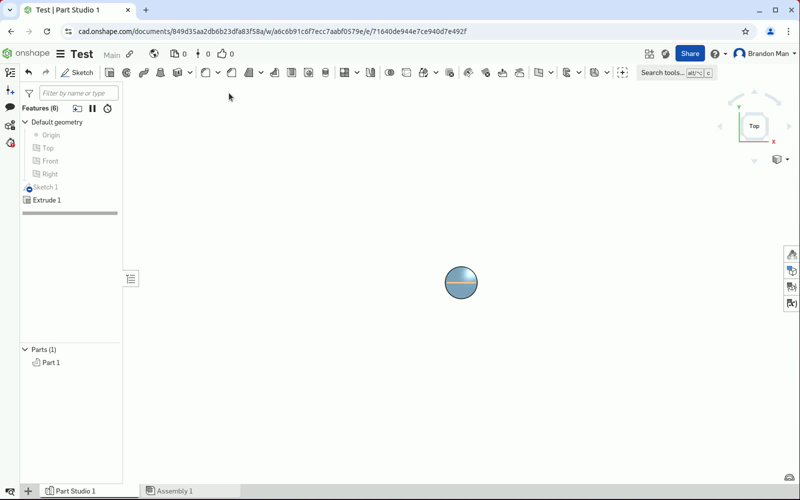
mouse_move(541, 75)
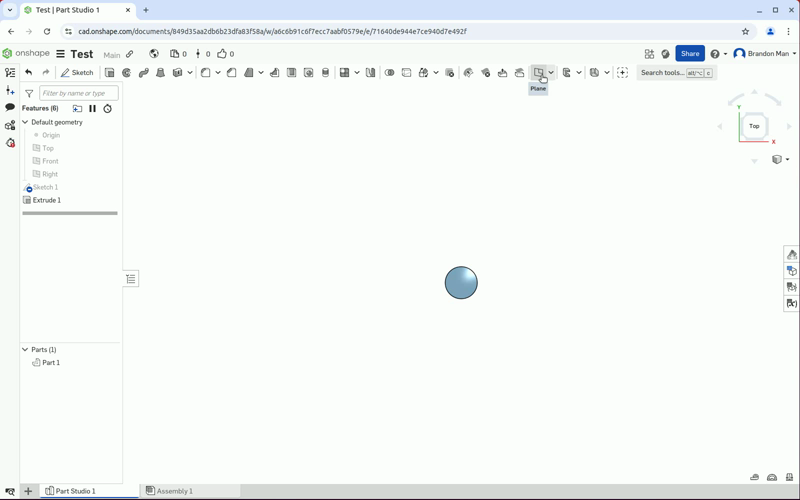
click(541, 75)
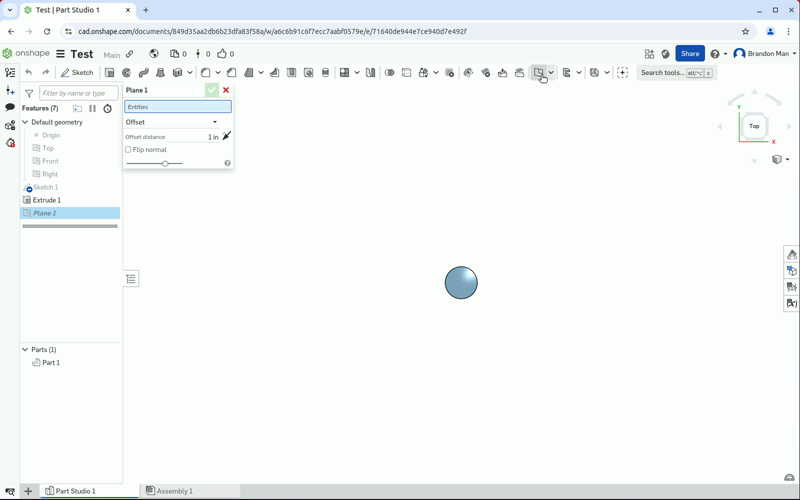
mouse_move(73, 150)
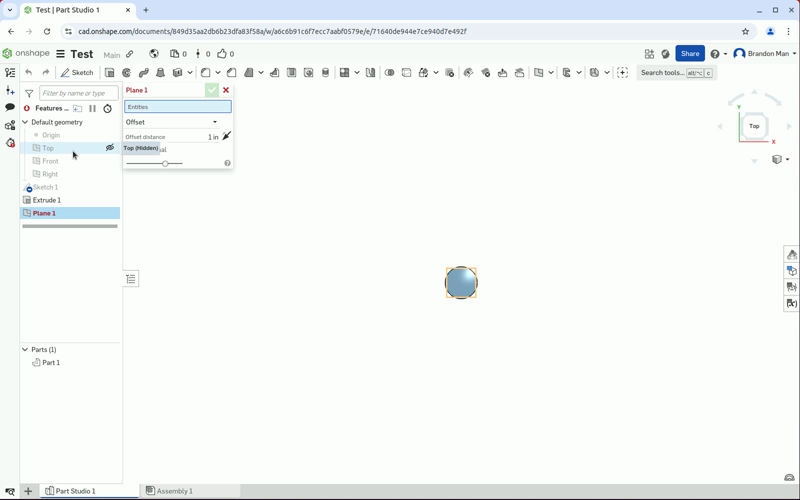
click(73, 150)
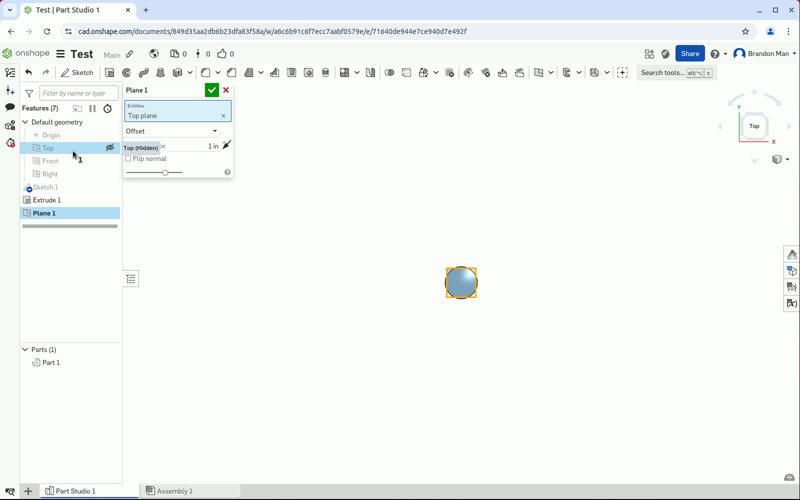
key(tab, 2)
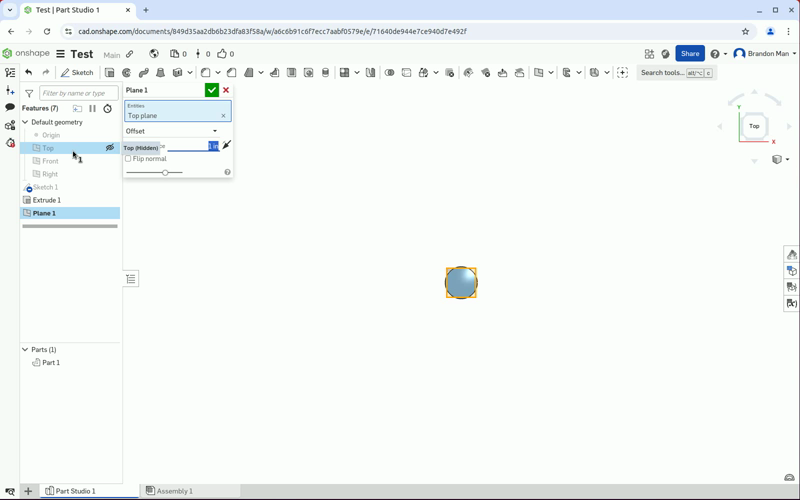
text(11.554)
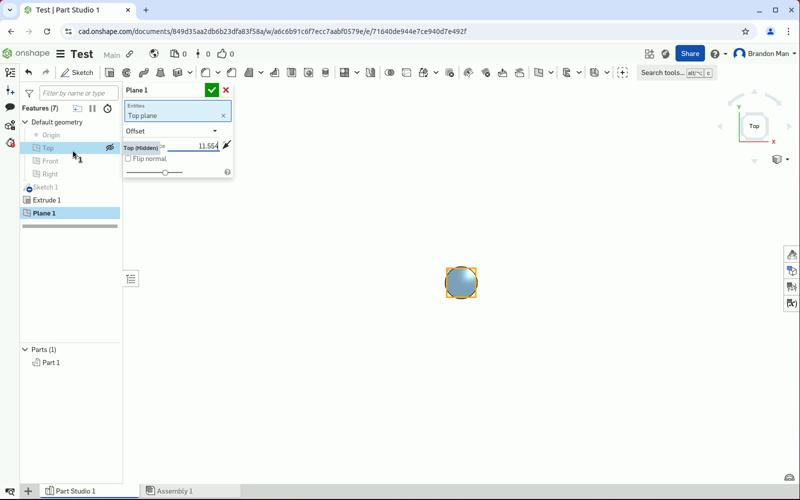
key(enter, 2)
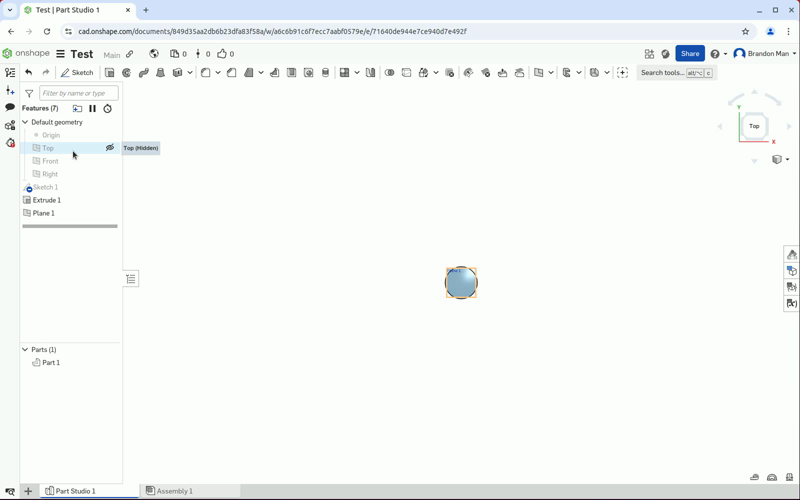
key(shift+s)
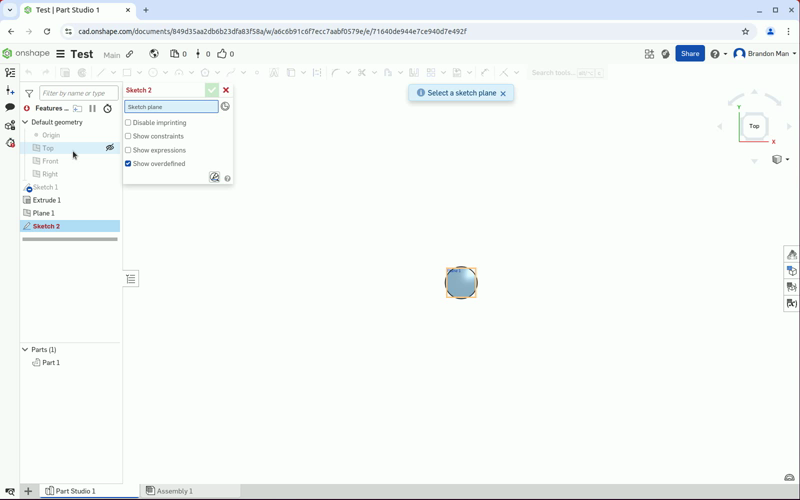
mouse_move(73, 215)
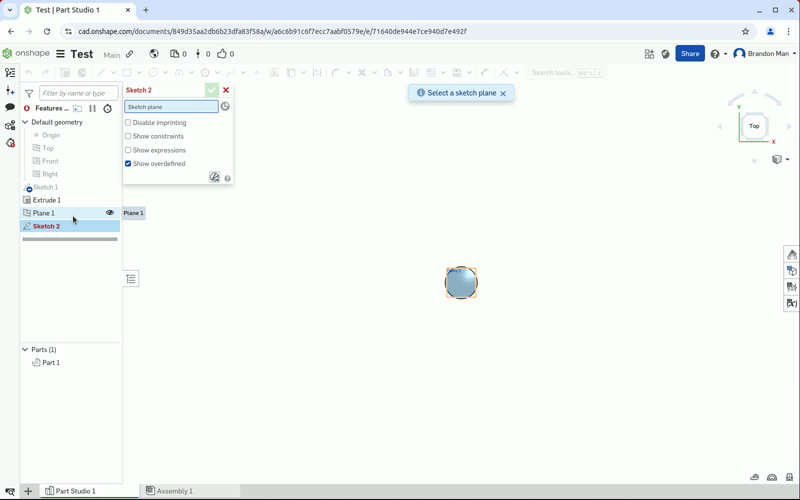
click(73, 215)
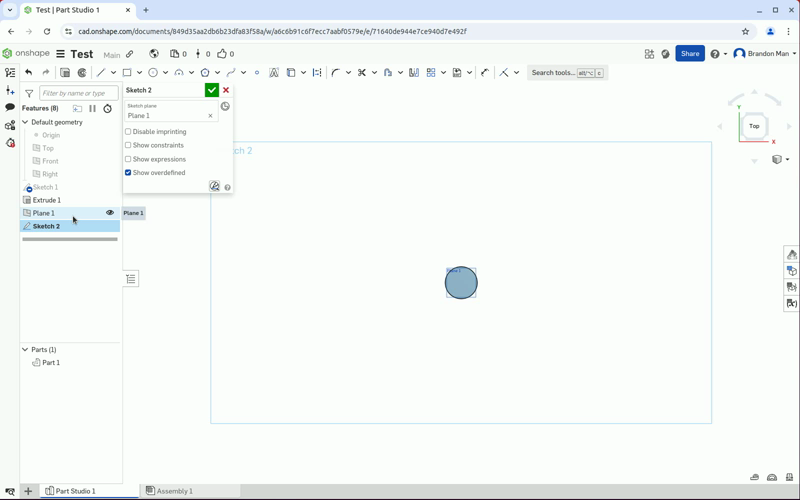
mouse_move(73, 352)
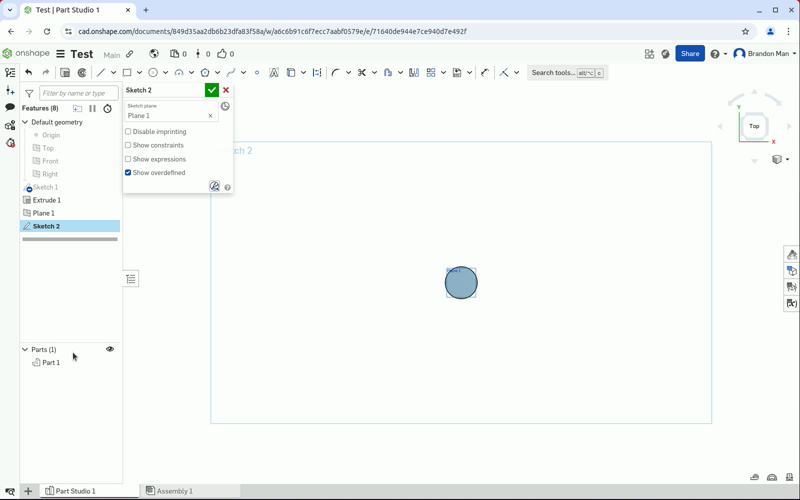
key(y)
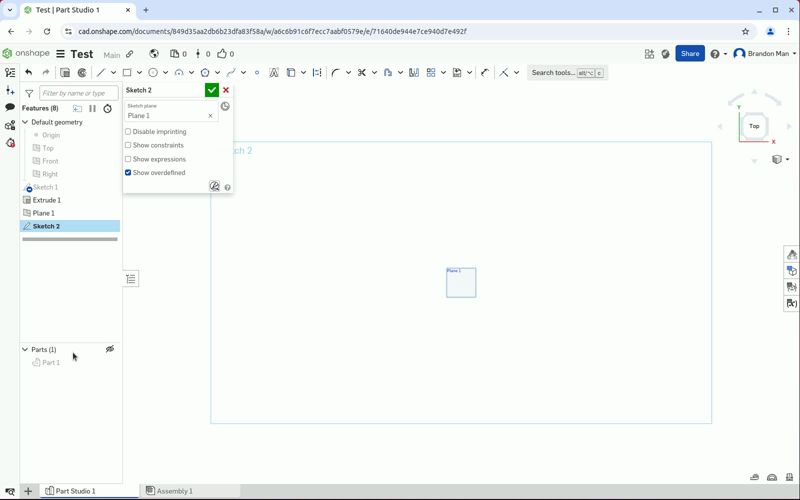
key(l)
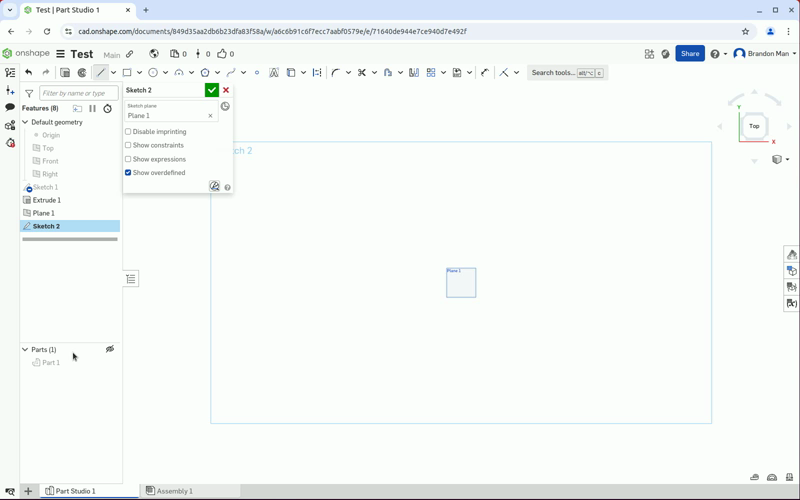
key_down(shift)
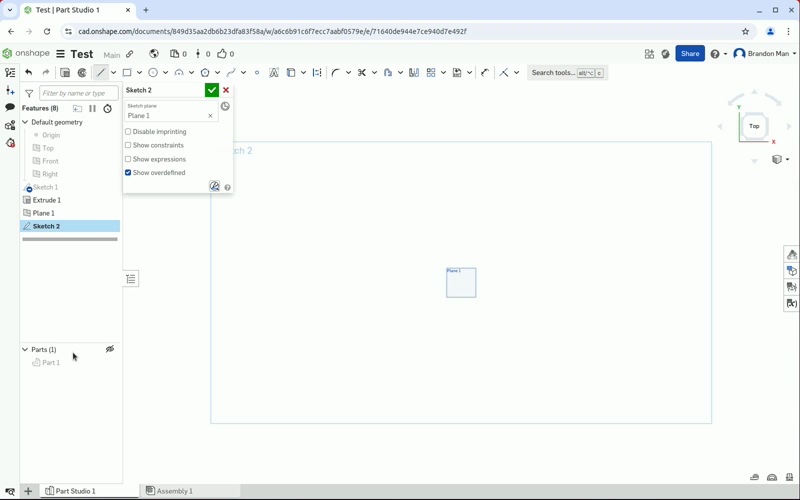
mouse_move(440, 300)
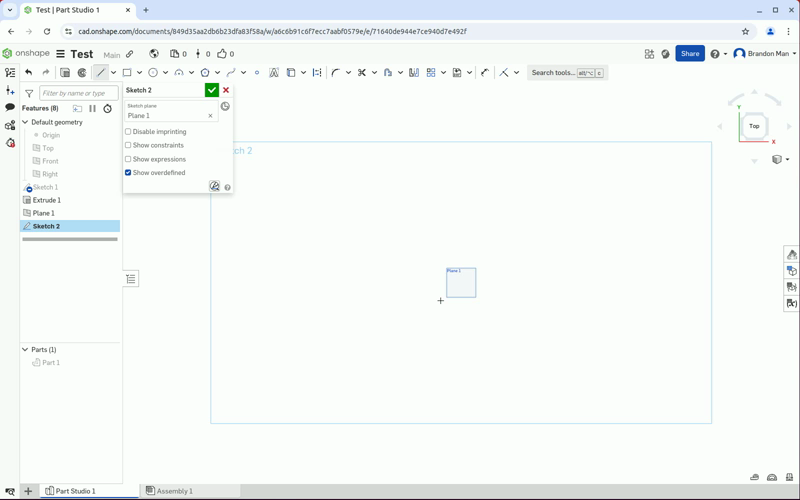
click(440, 300)
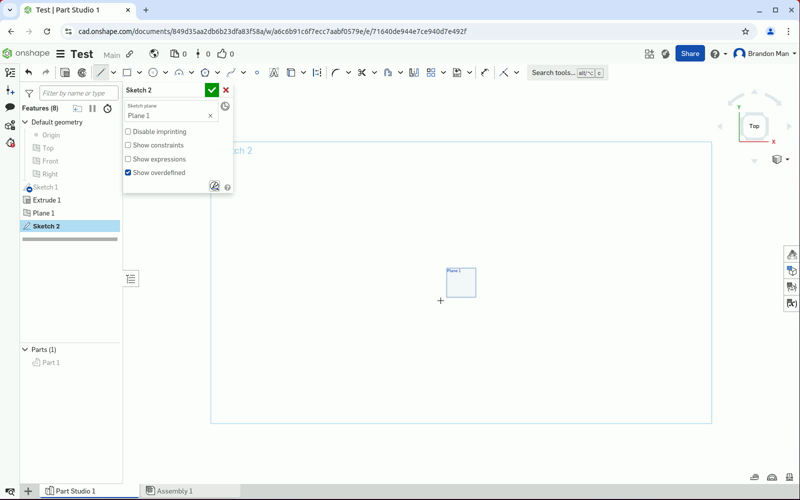
key_up(shift)
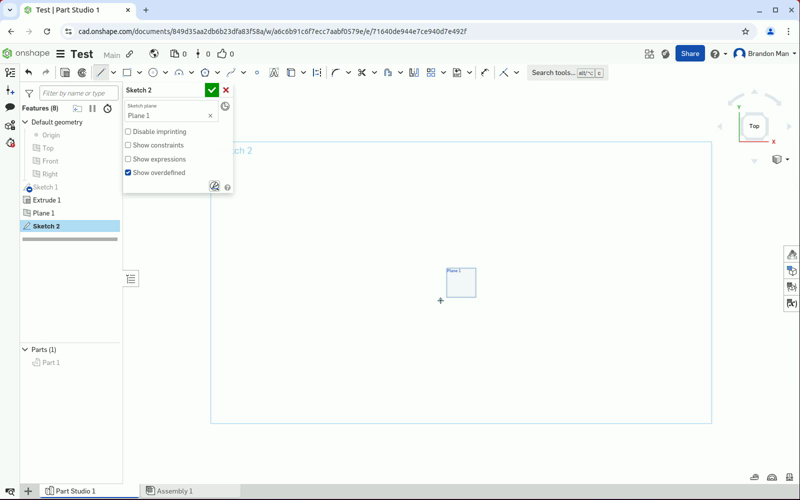
key_down(shift)
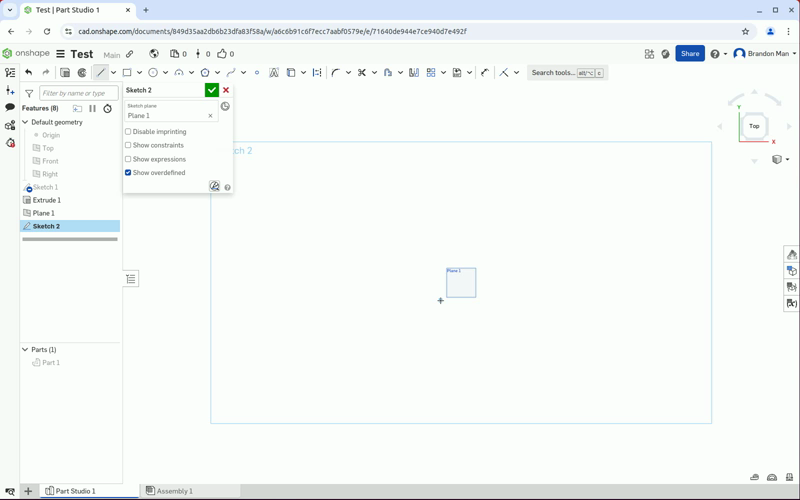
mouse_move(470, 300)
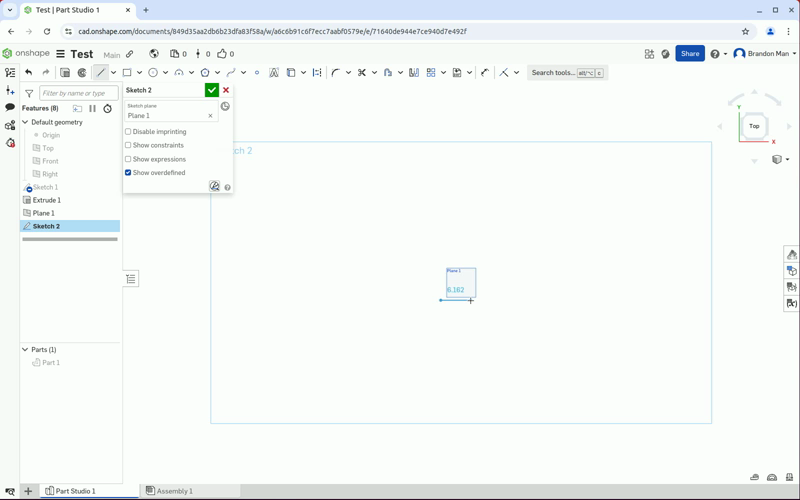
mouse_move(480, 300)
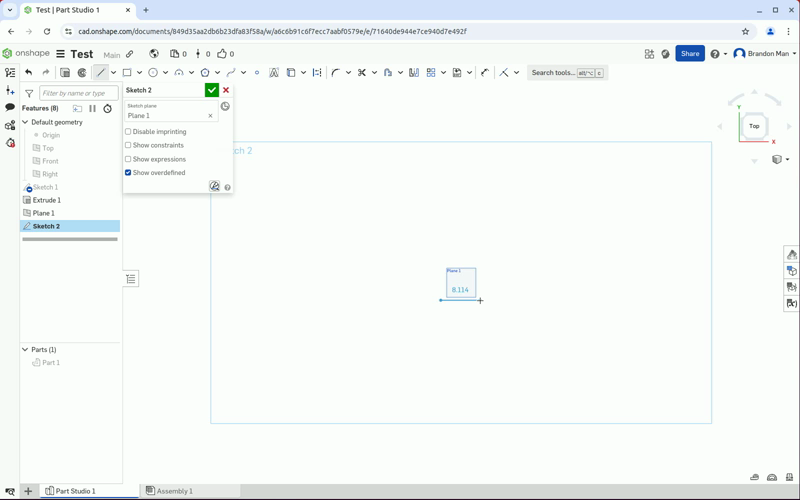
click(480, 300)
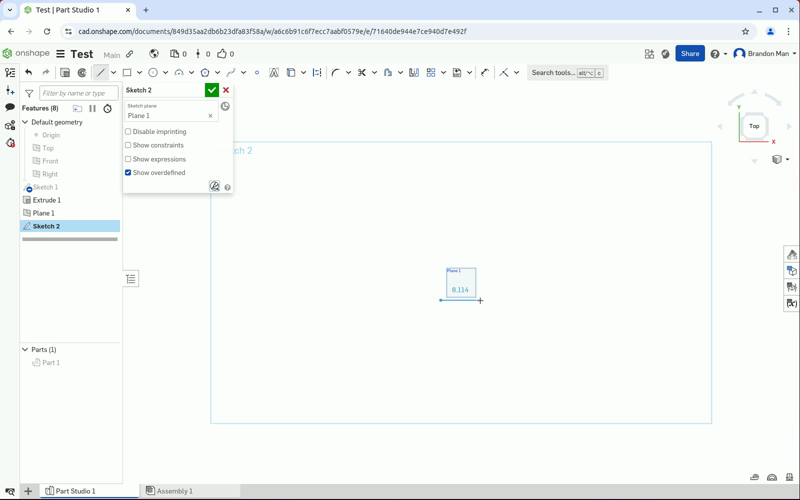
key_up(shift)
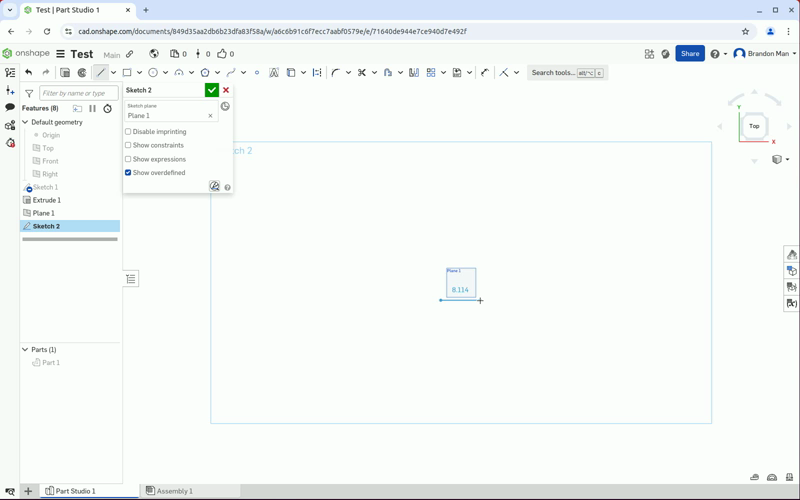
key_down(shift)
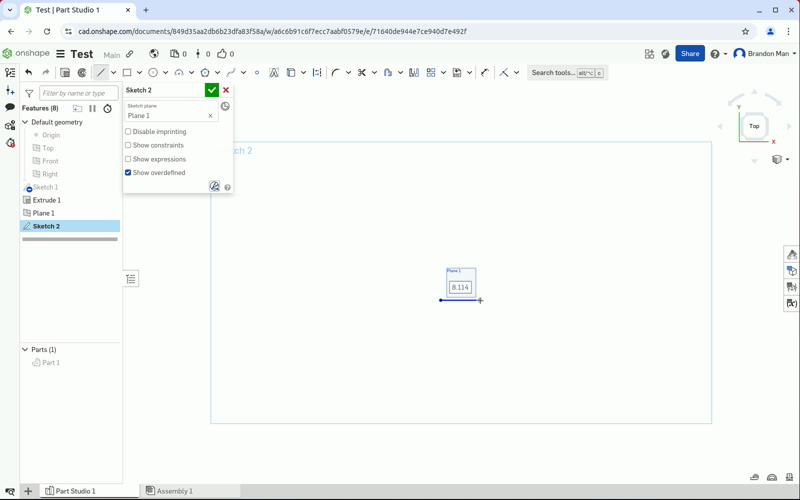
mouse_move(510, 300)
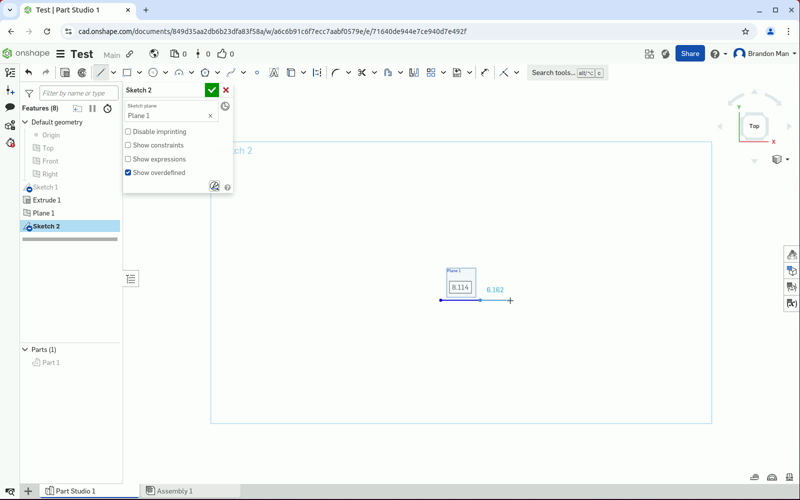
mouse_move(480, 273)
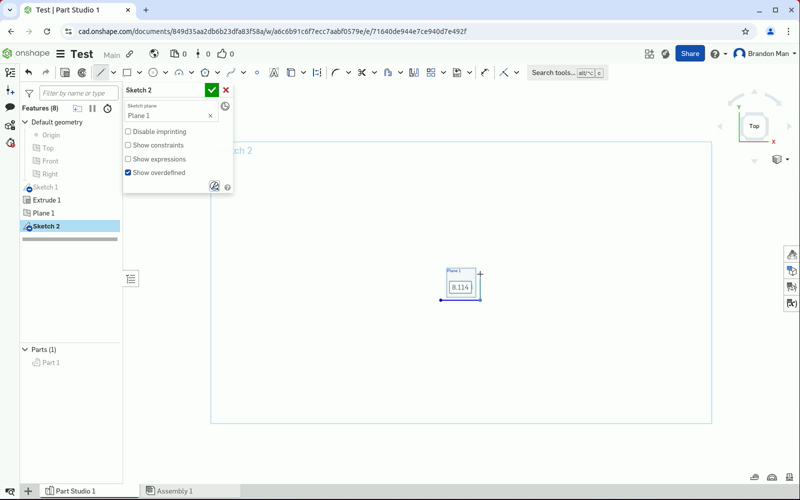
click(480, 273)
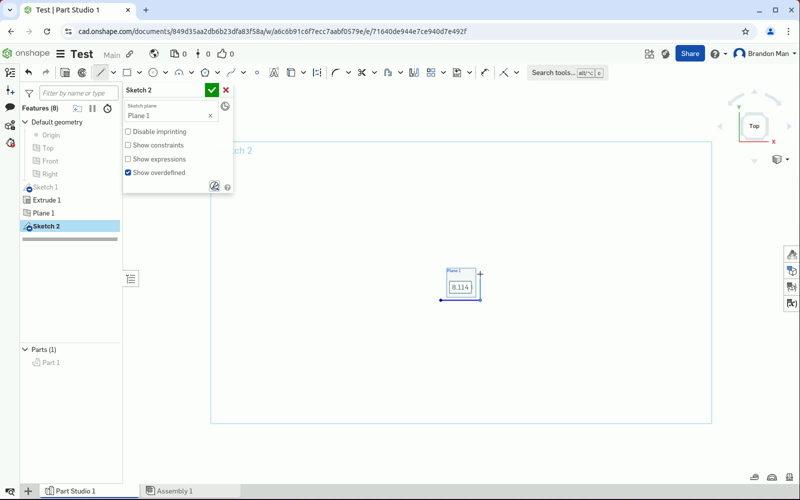
key_up(shift)
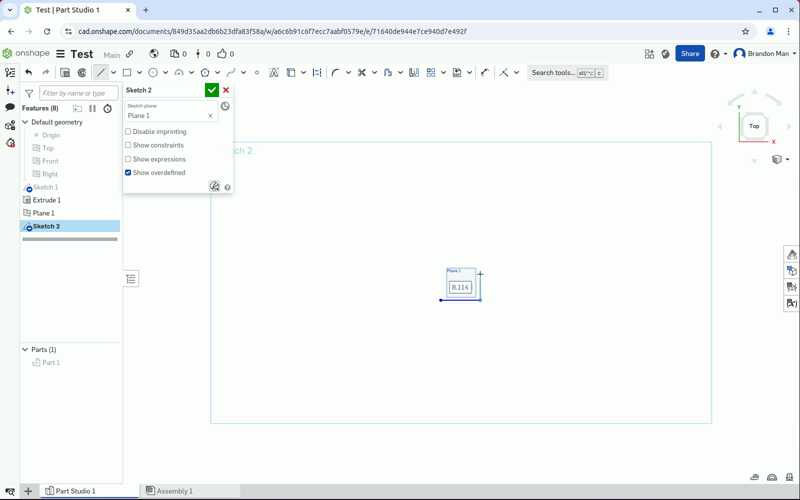
key_down(shift)
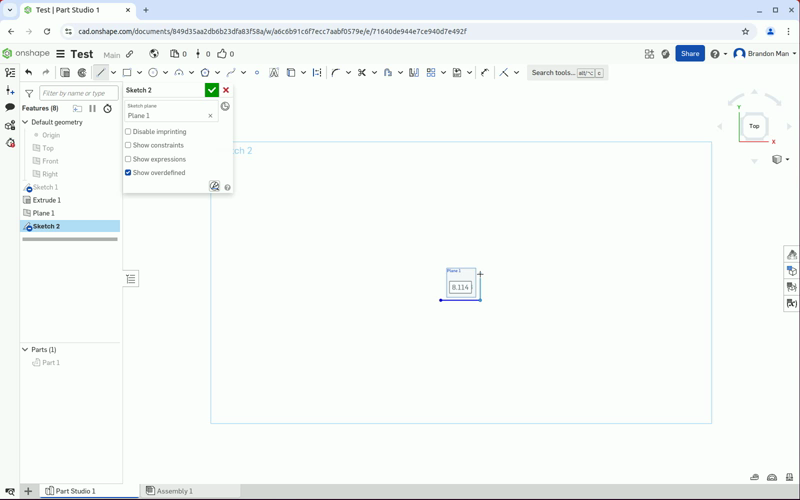
mouse_move(510, 273)
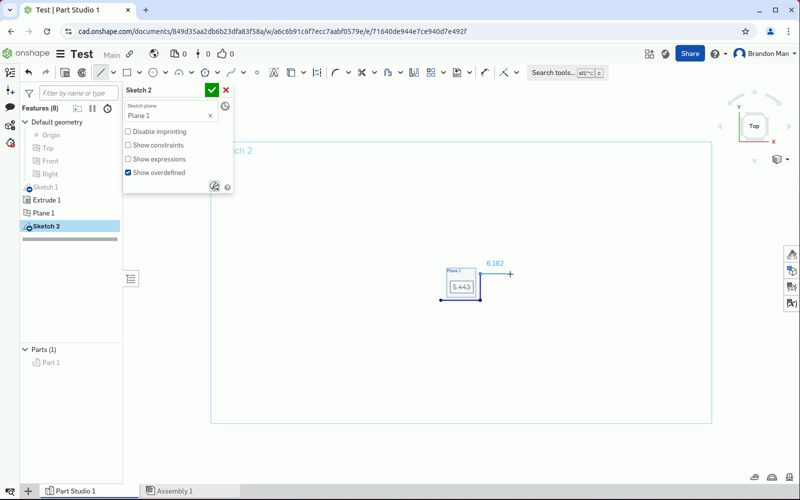
mouse_move(472, 273)
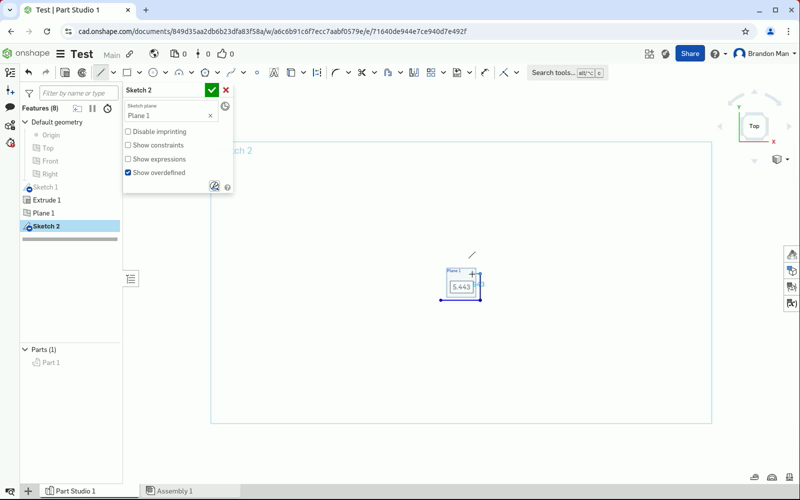
click(472, 273)
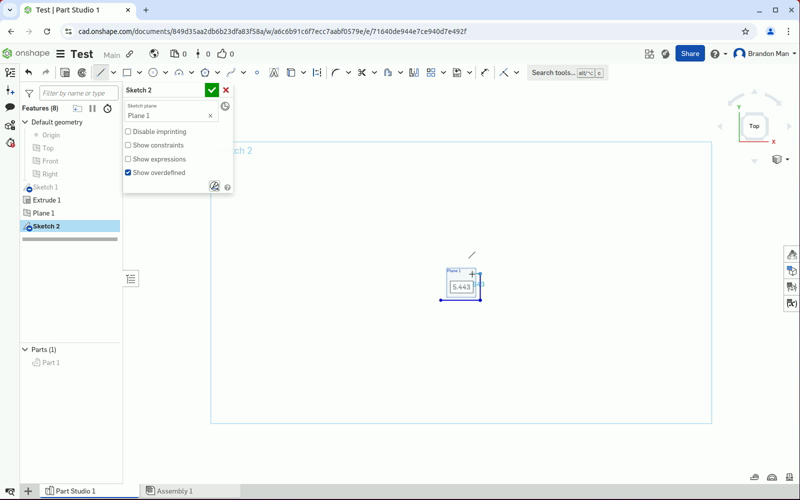
key_up(shift)
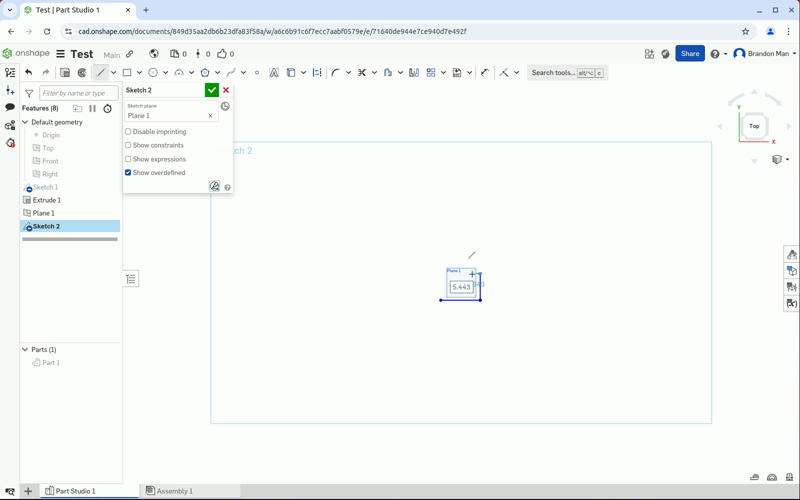
key(esc)
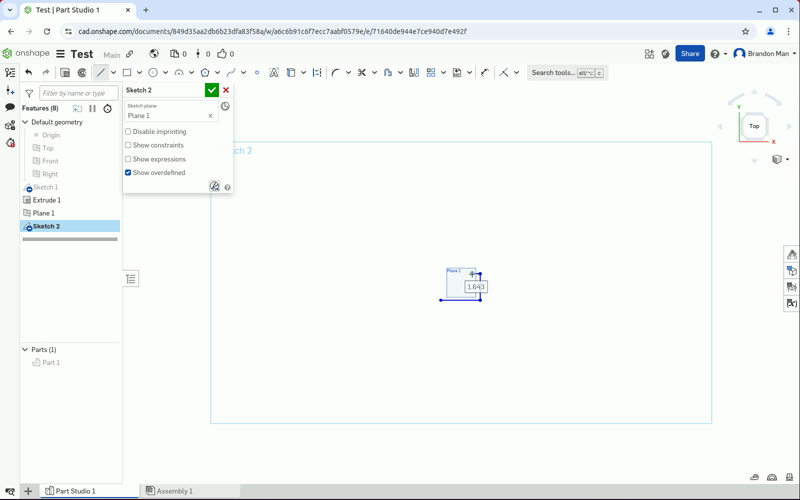
key(a)
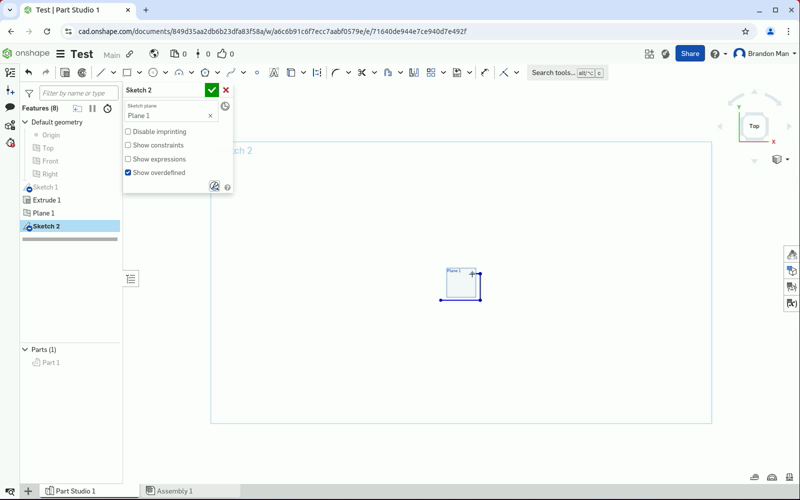
mouse_move(472, 273)
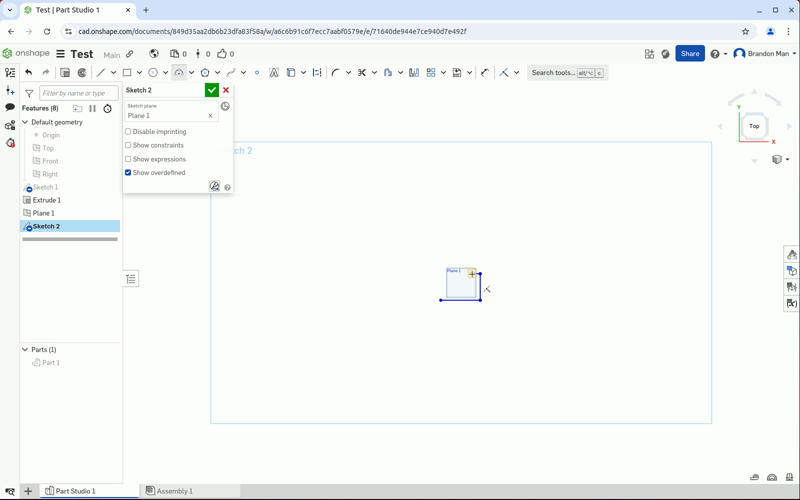
click(472, 273)
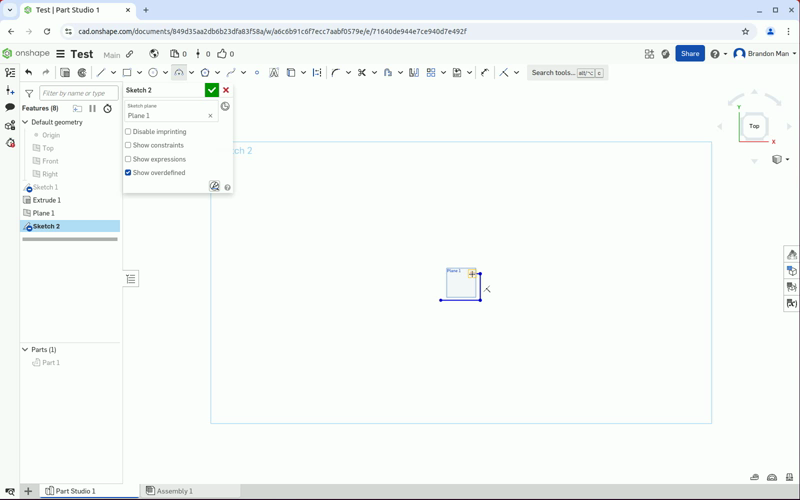
key_down(shift)
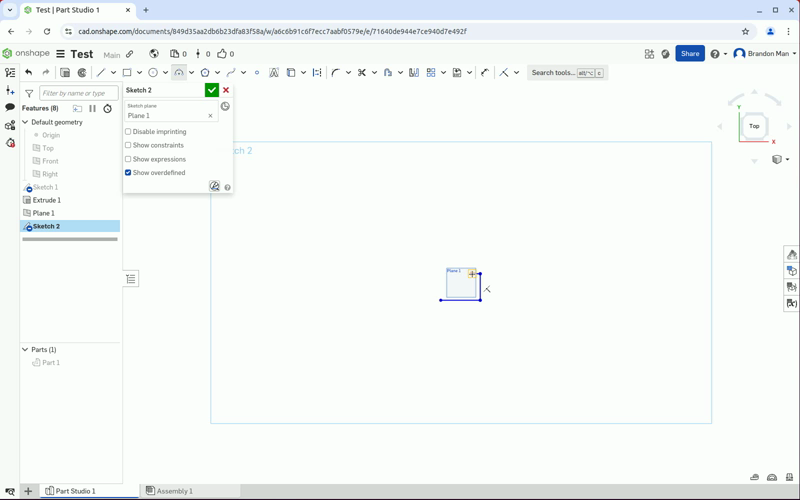
mouse_move(448, 273)
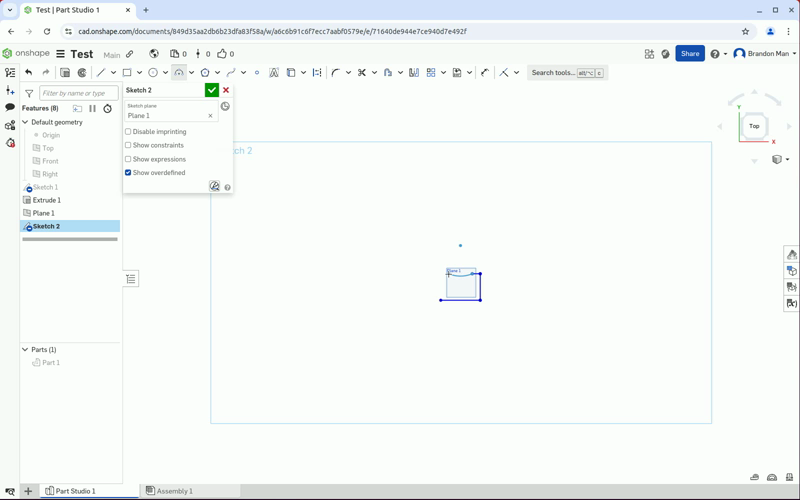
click(448, 273)
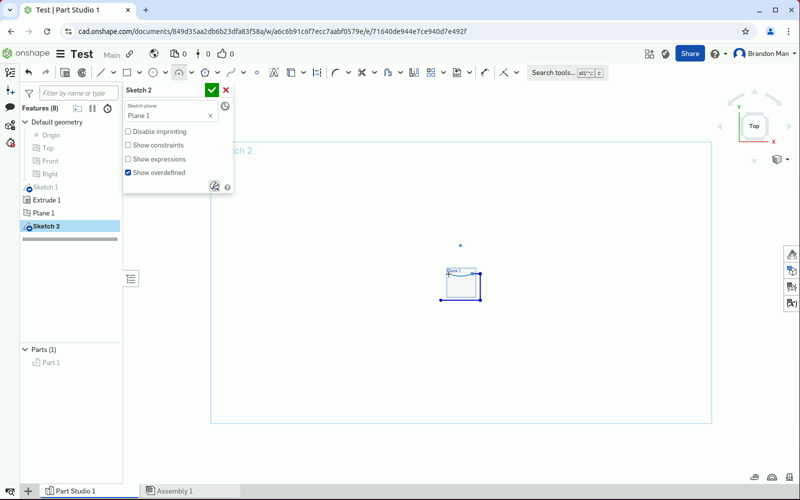
mouse_move(460, 298)
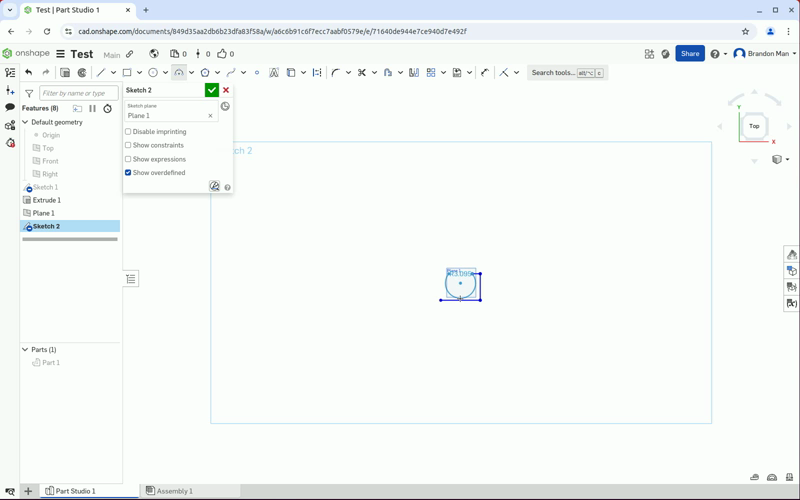
click(460, 298)
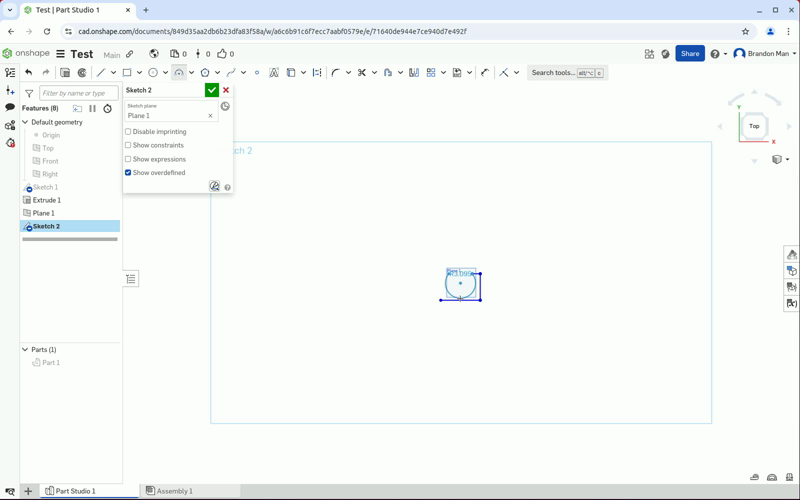
key_up(shift)
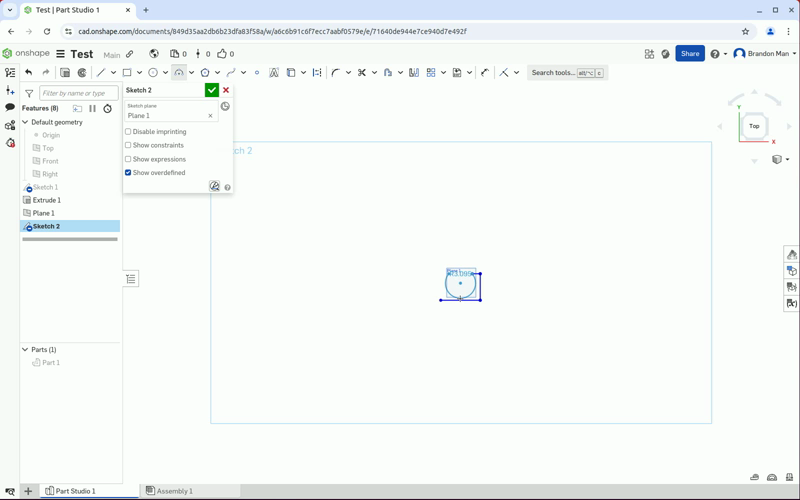
key(esc)
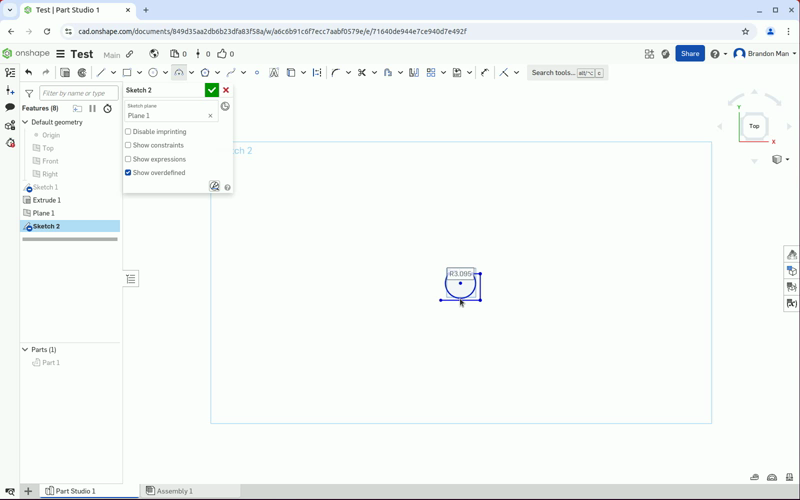
key(l)
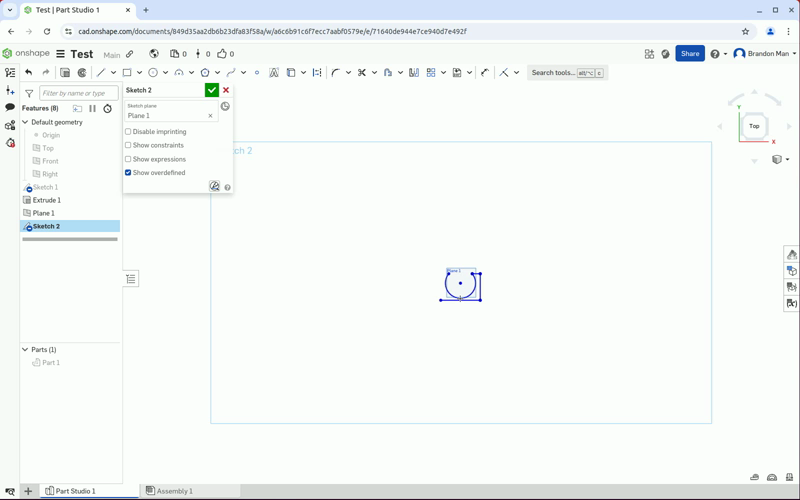
mouse_move(448, 273)
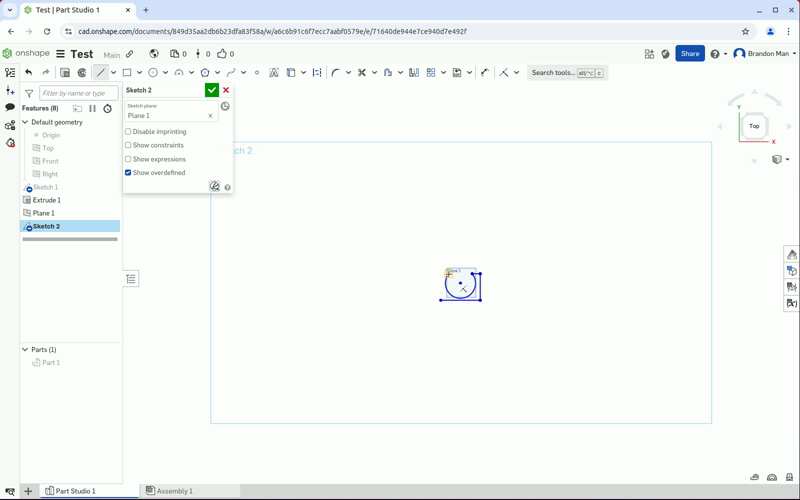
click(448, 273)
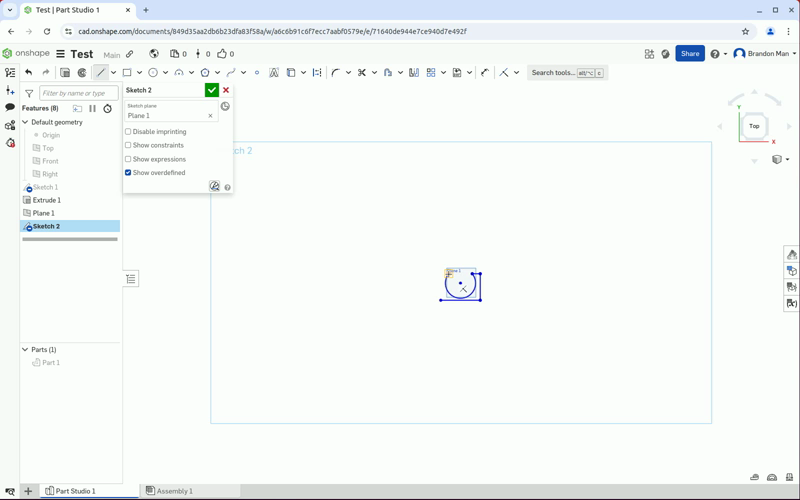
key_down(shift)
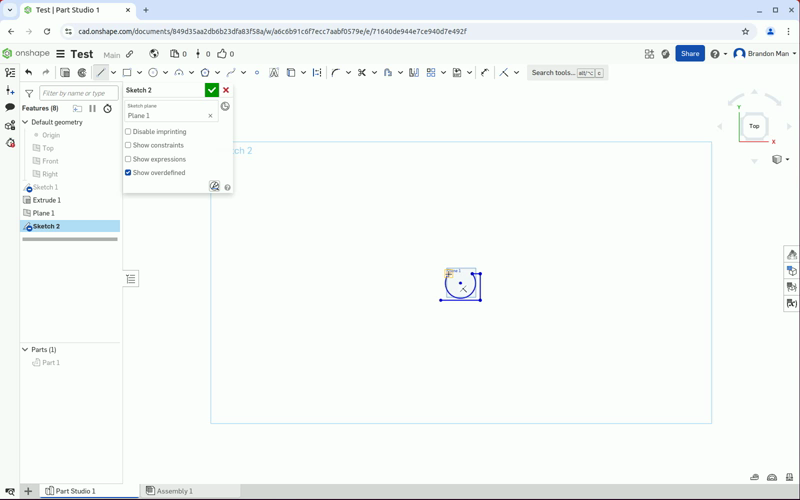
mouse_move(478, 273)
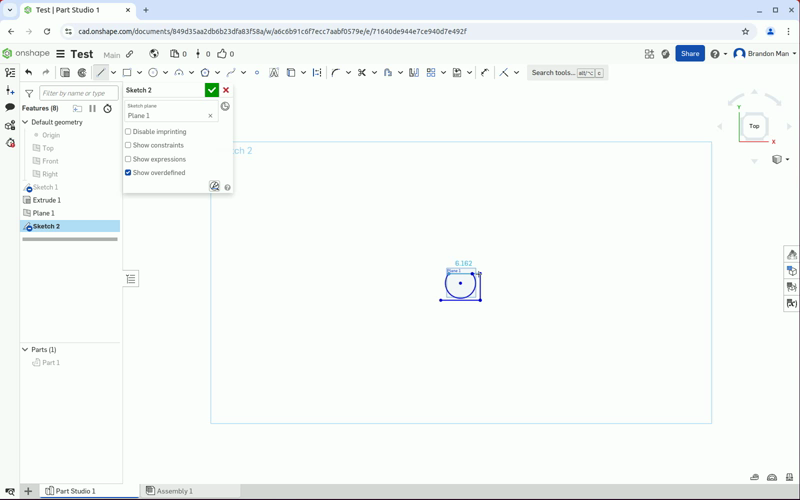
mouse_move(440, 273)
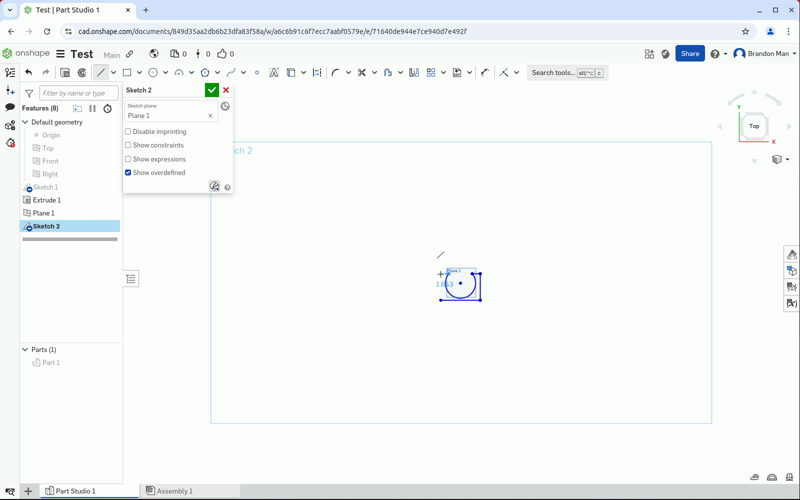
click(440, 273)
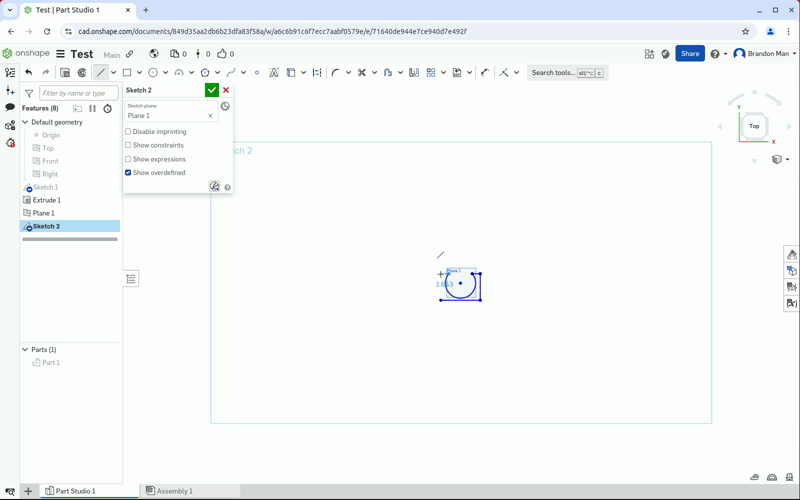
key_up(shift)
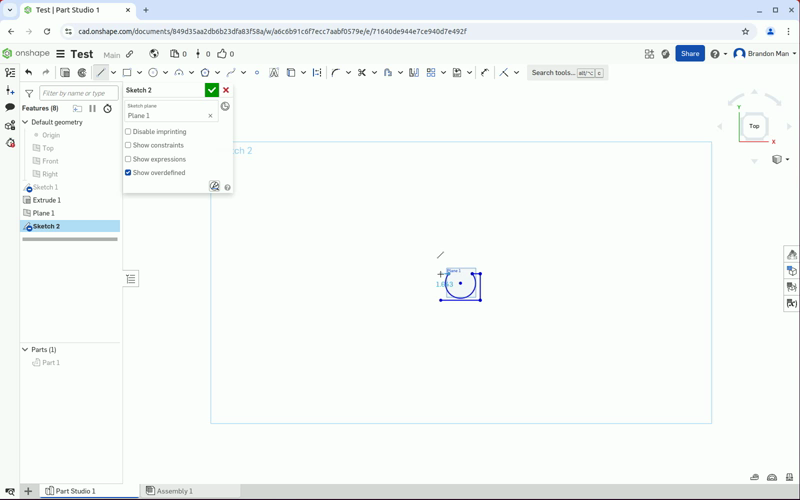
mouse_move(470, 273)
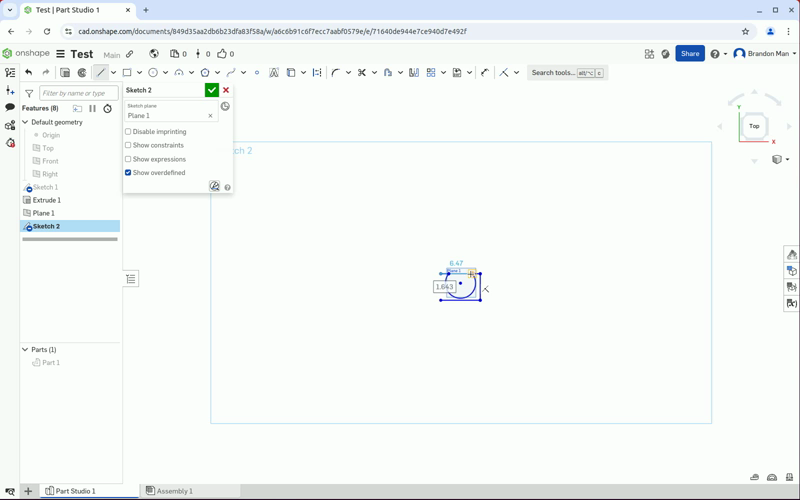
key_down(shift)
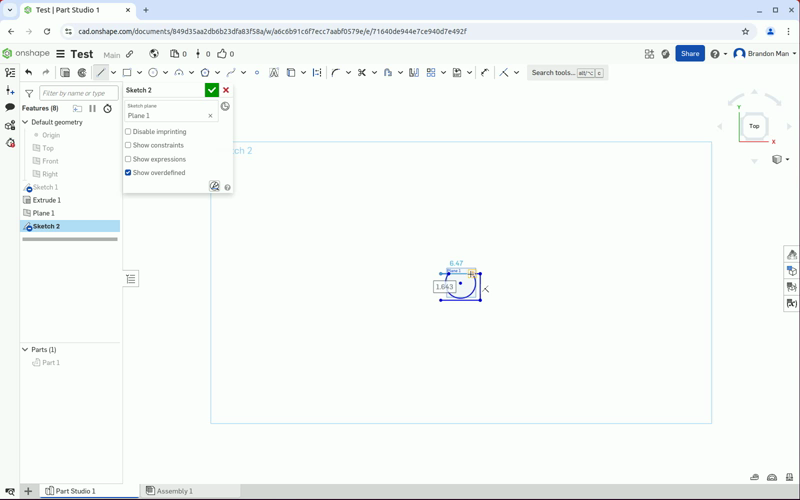
mouse_move(440, 300)
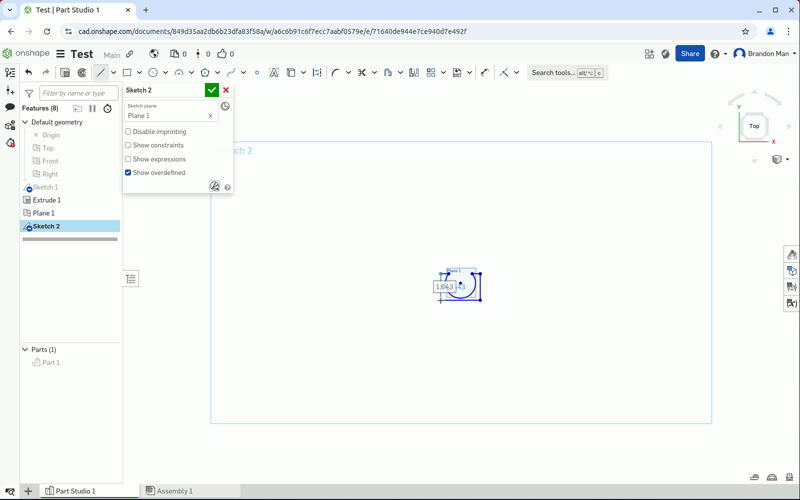
key_up(shift)
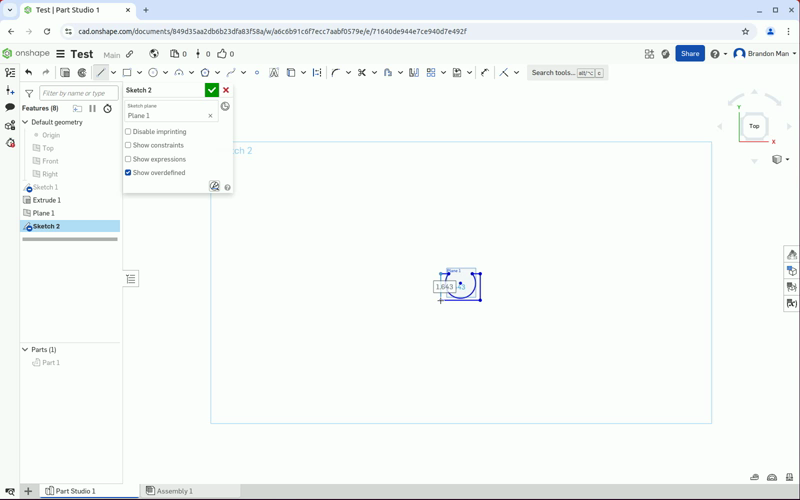
click(440, 300)
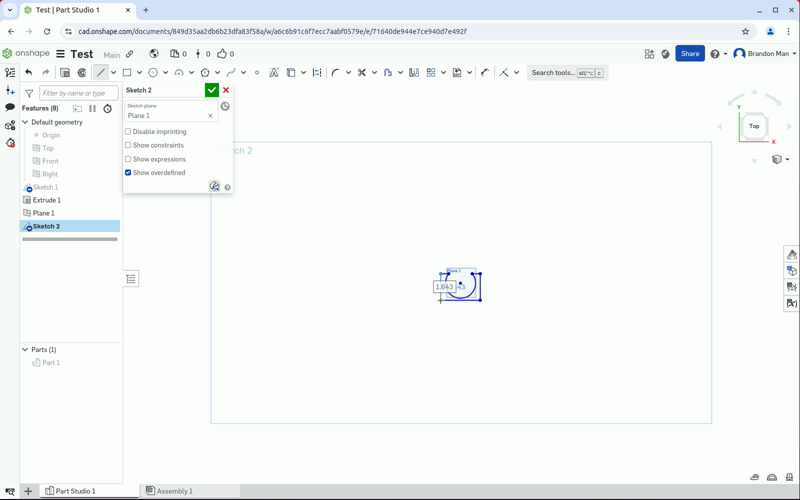
key(esc)
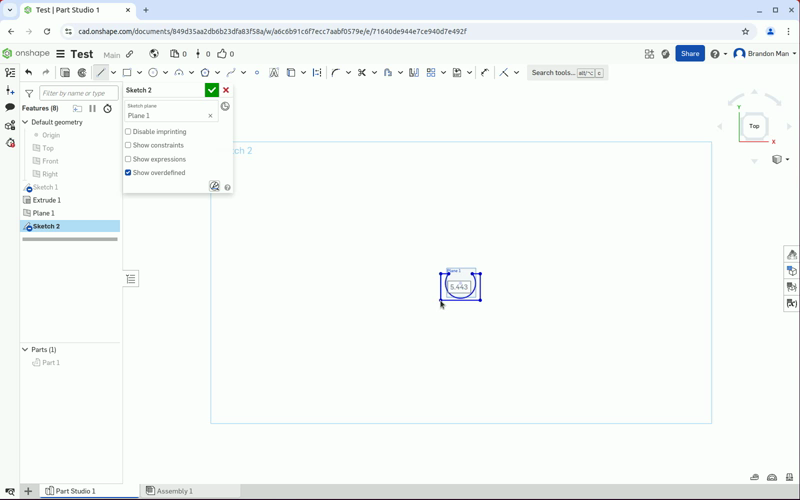
mouse_move(448, 297)
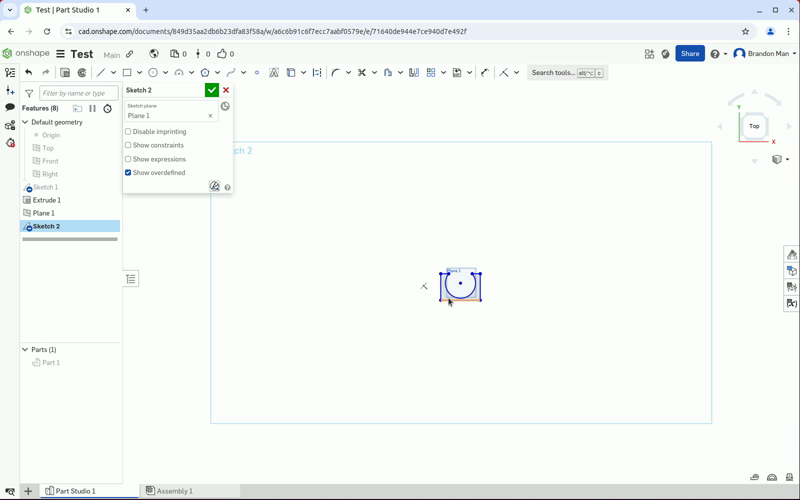
scroll(6)
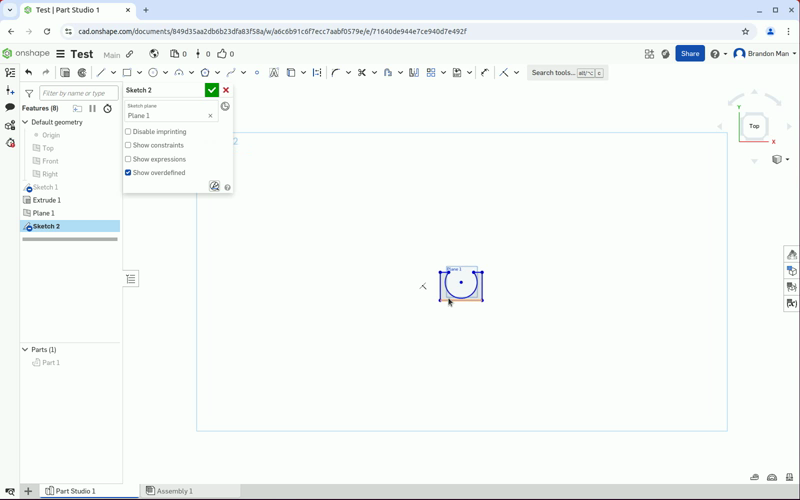
scroll(6)
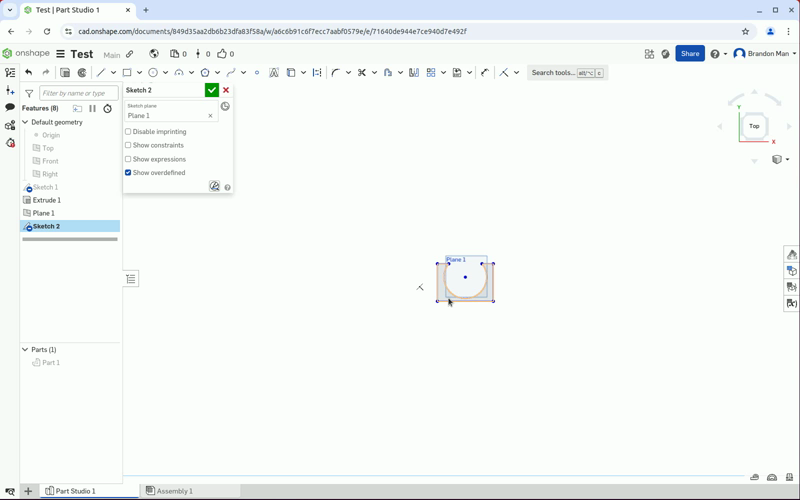
scroll(6)
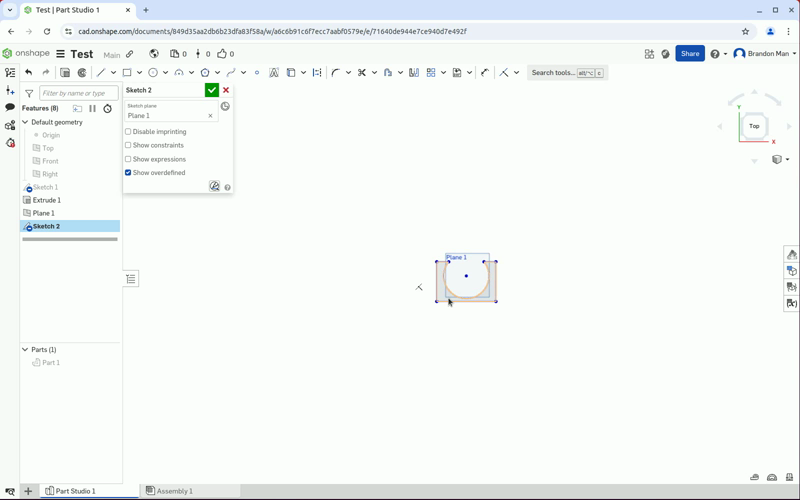
scroll(6)
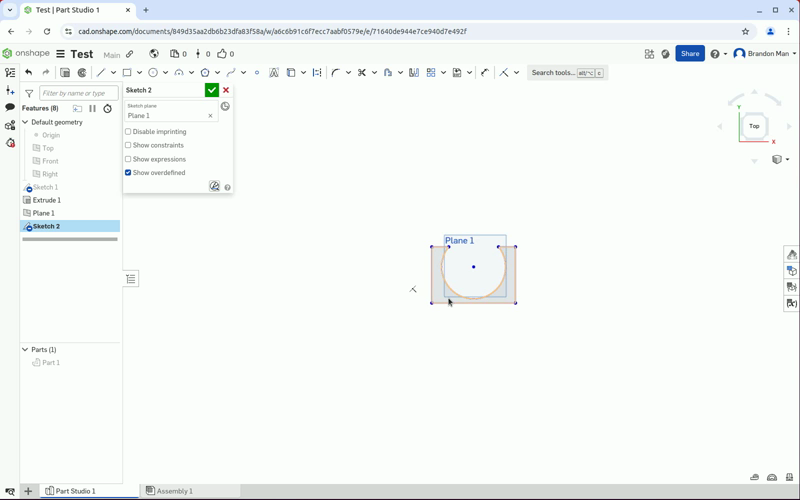
scroll(6)
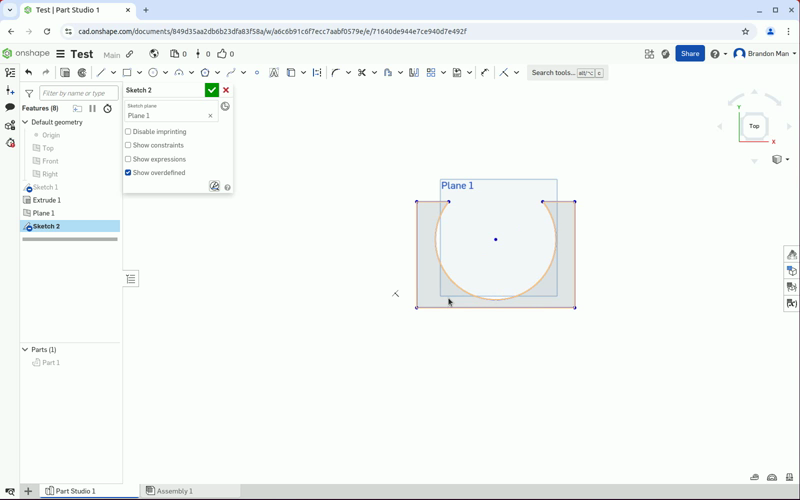
scroll(6)
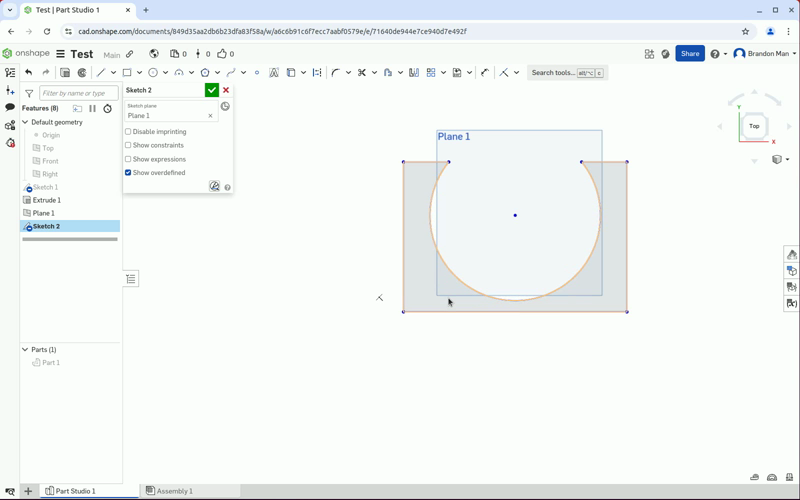
scroll(6)
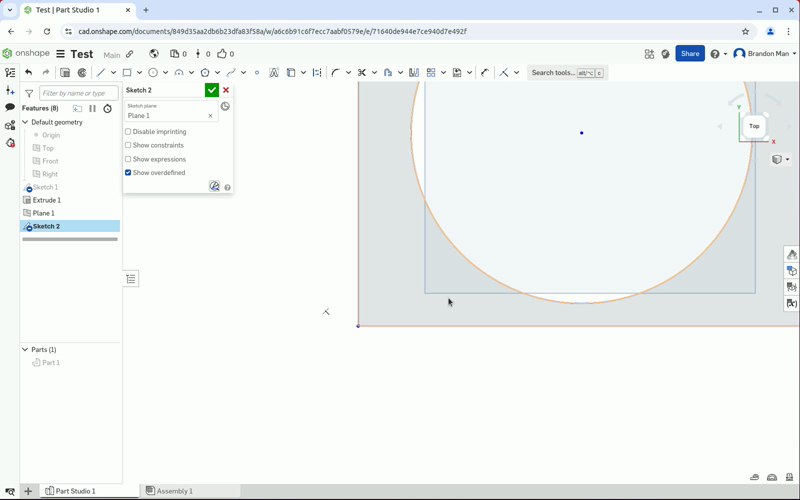
click(448, 297)
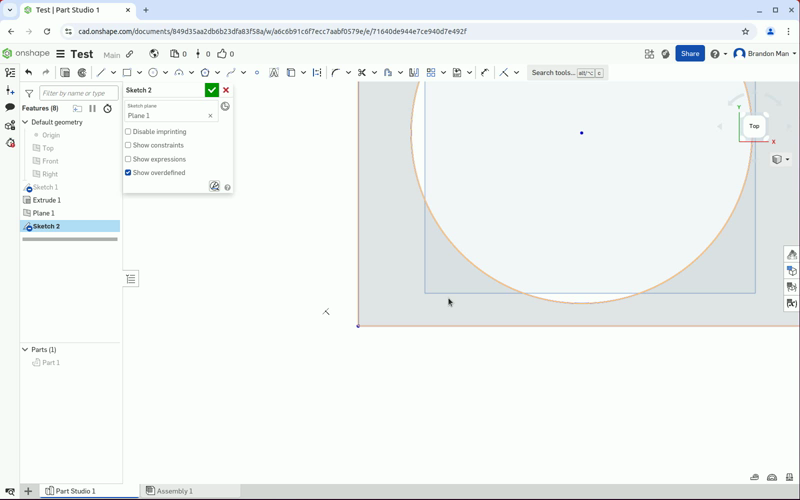
scroll(-6)
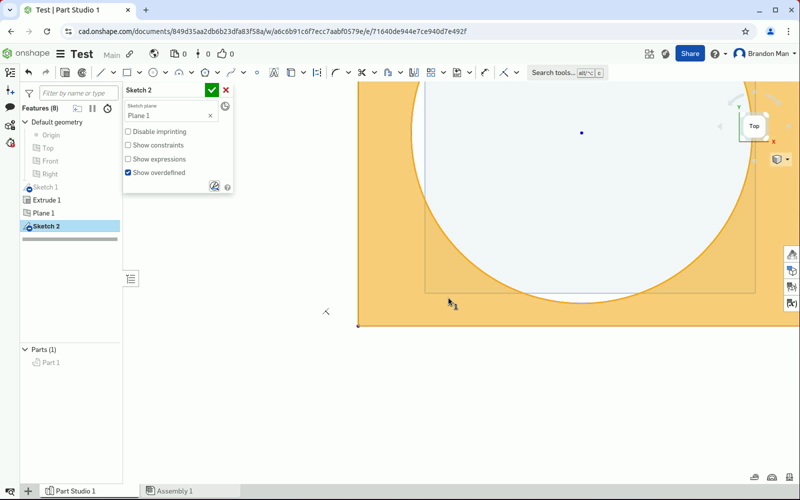
scroll(-6)
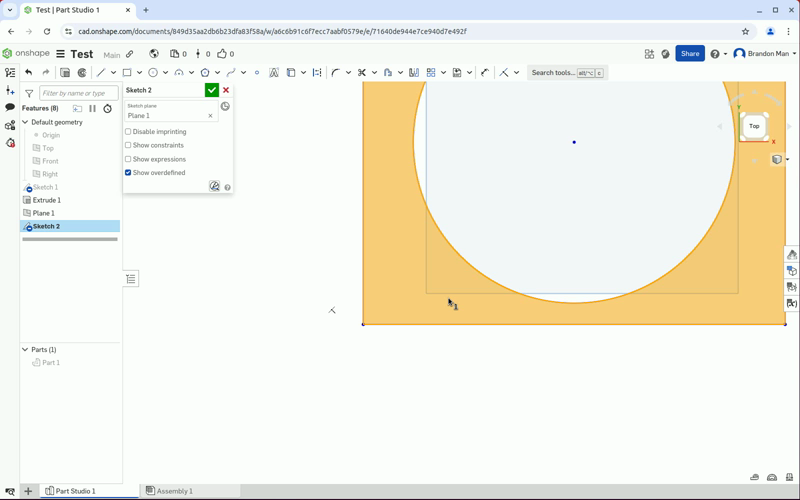
scroll(-6)
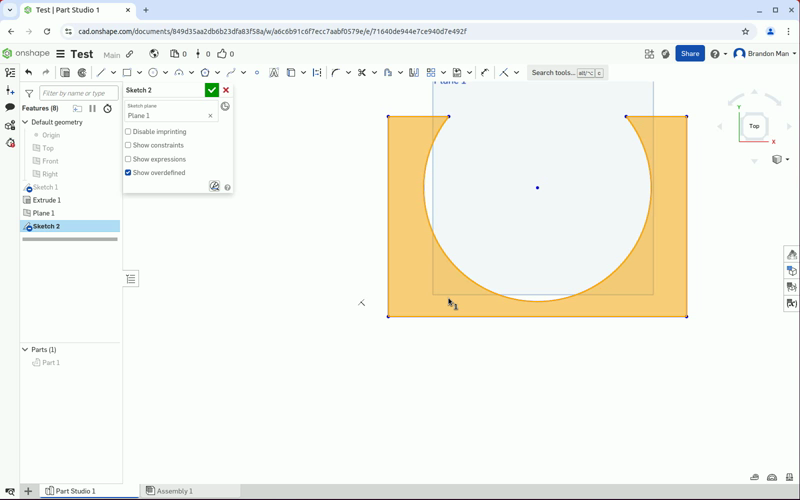
scroll(-6)
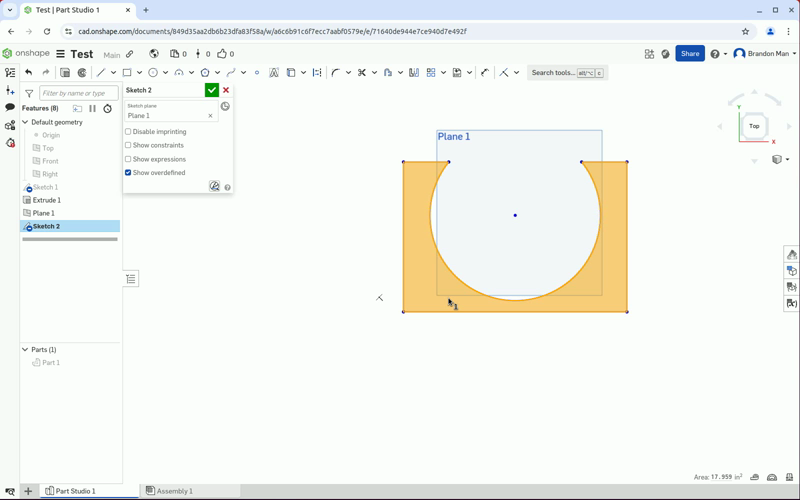
scroll(-6)
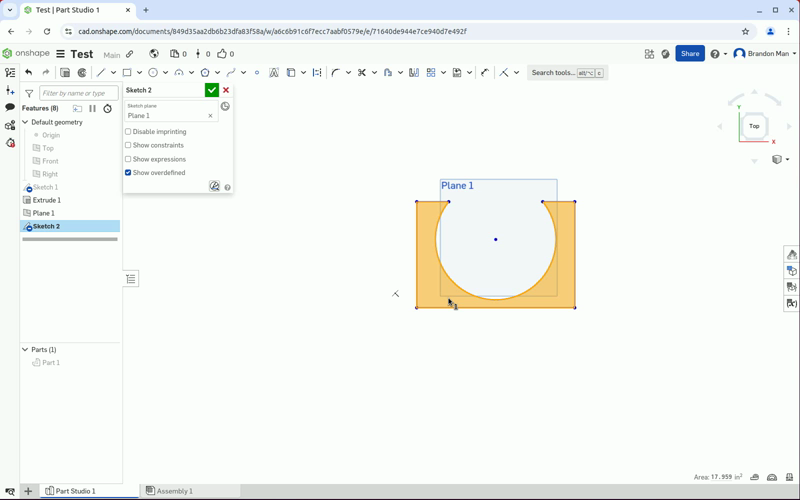
scroll(-6)
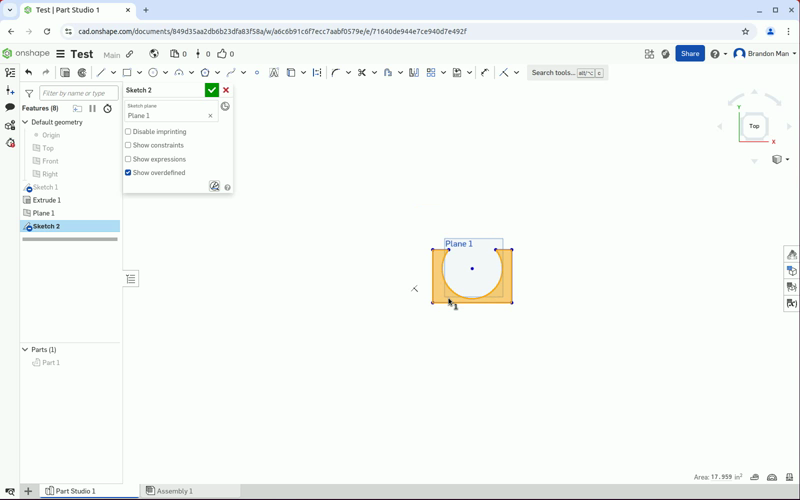
scroll(-6)
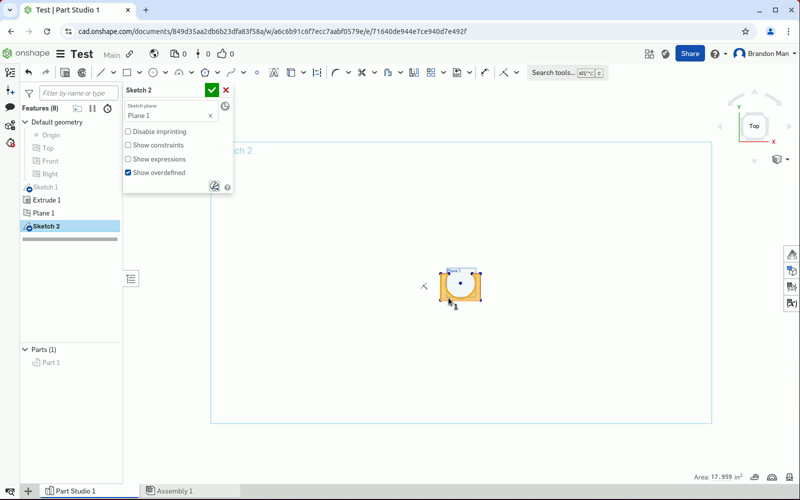
mouse_move(73, 352)
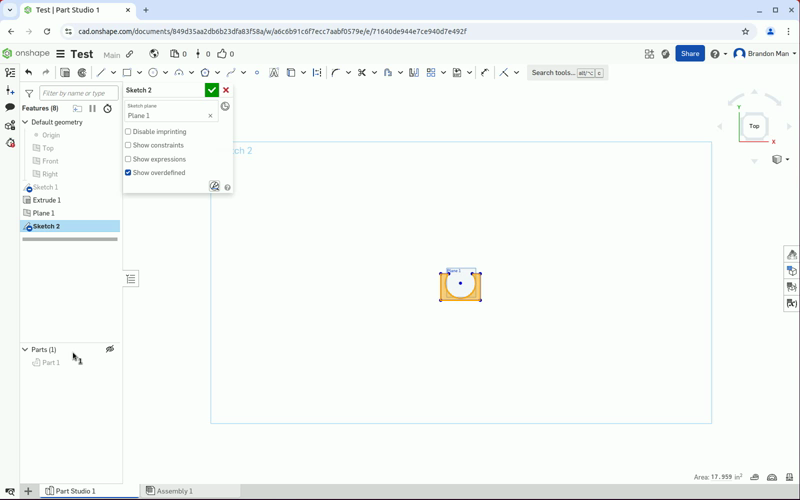
key(shift+y)
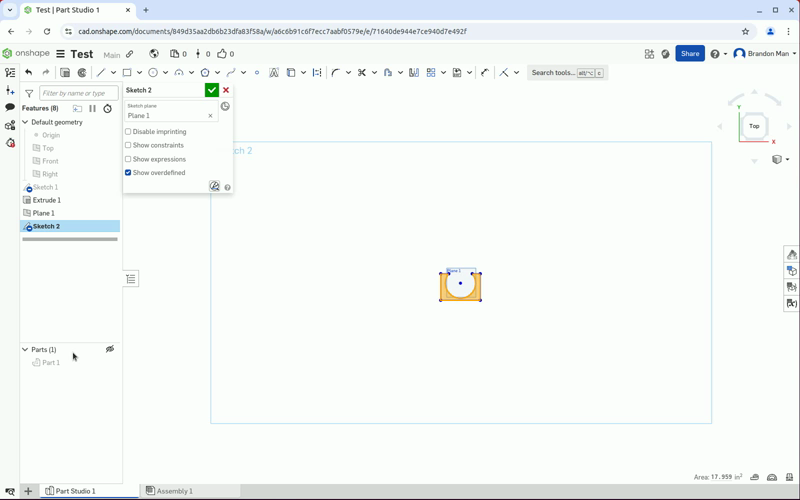
key(shift+e)
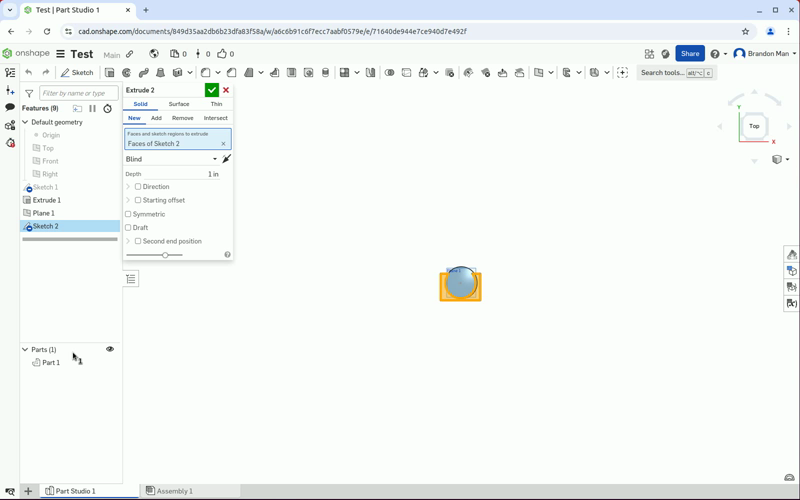
mouse_move(143, 106)
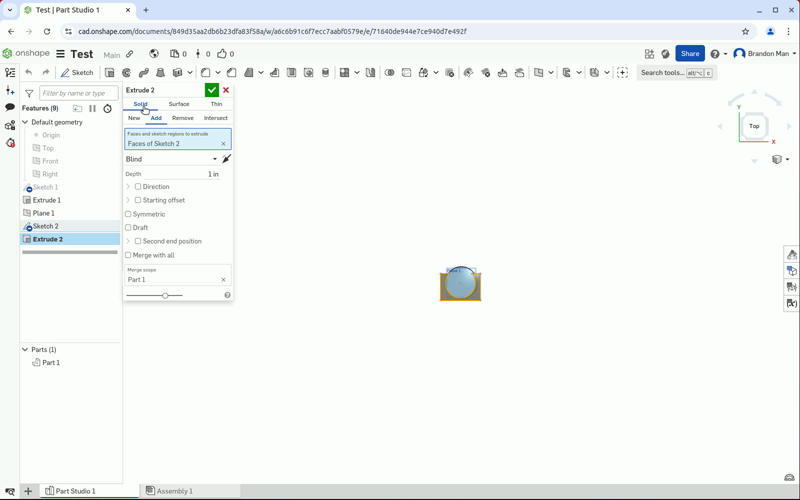
click(143, 106)
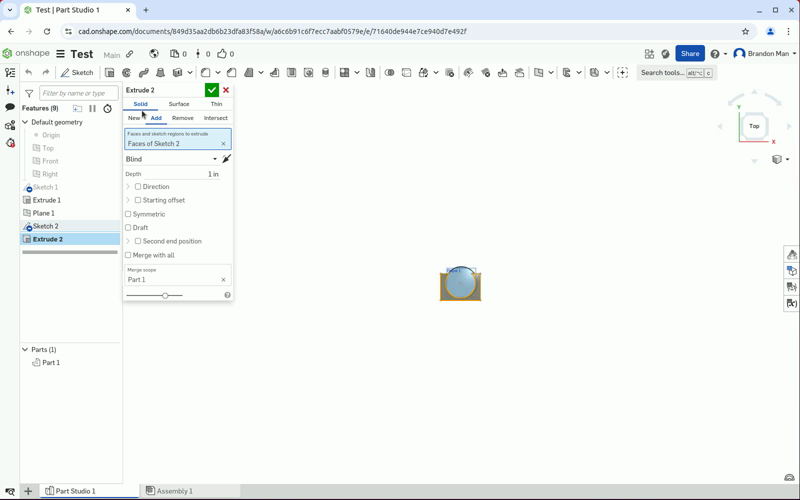
mouse_move(137, 120)
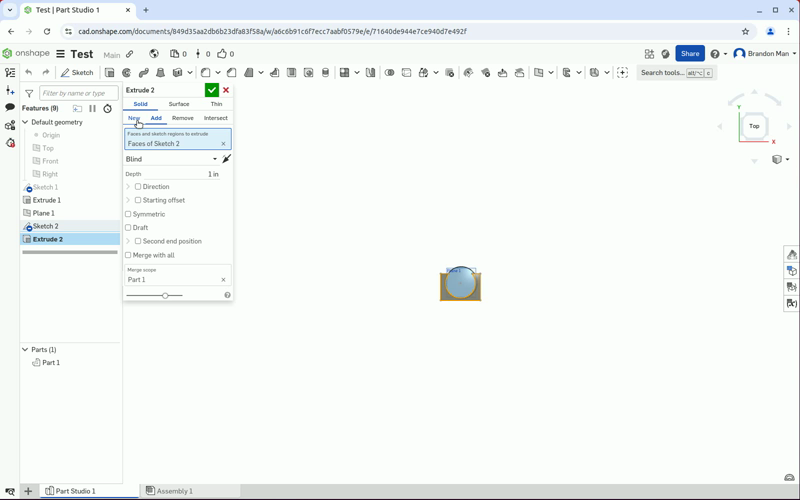
click(137, 120)
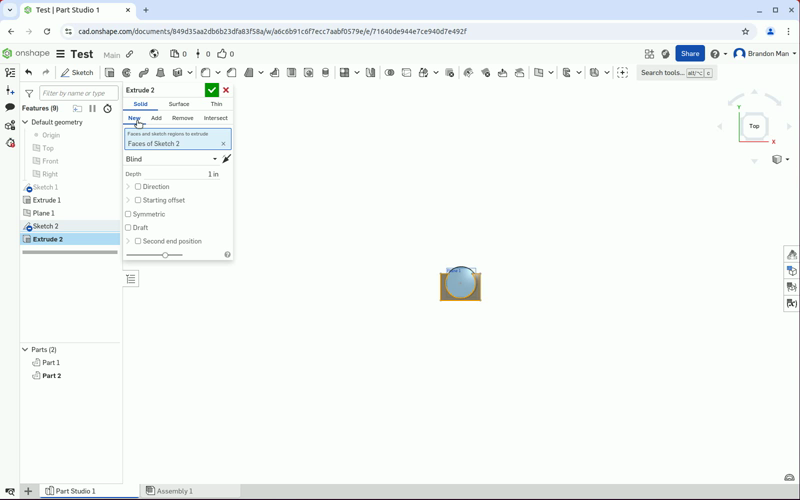
key(tab, 4)
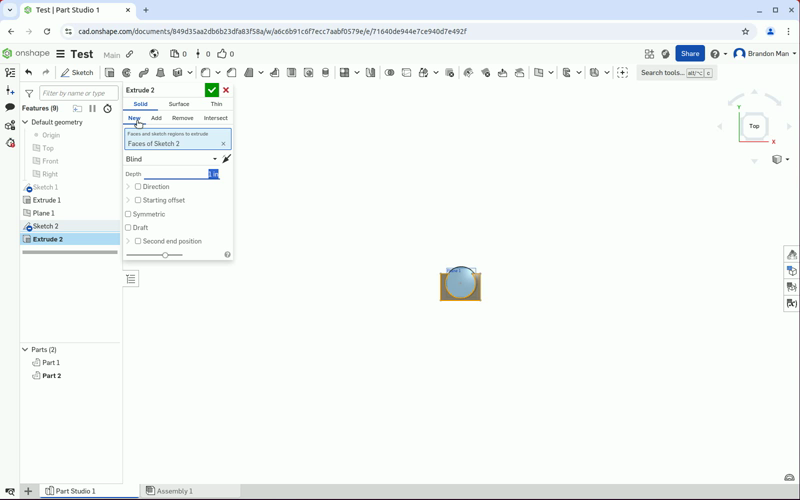
text(11.554)
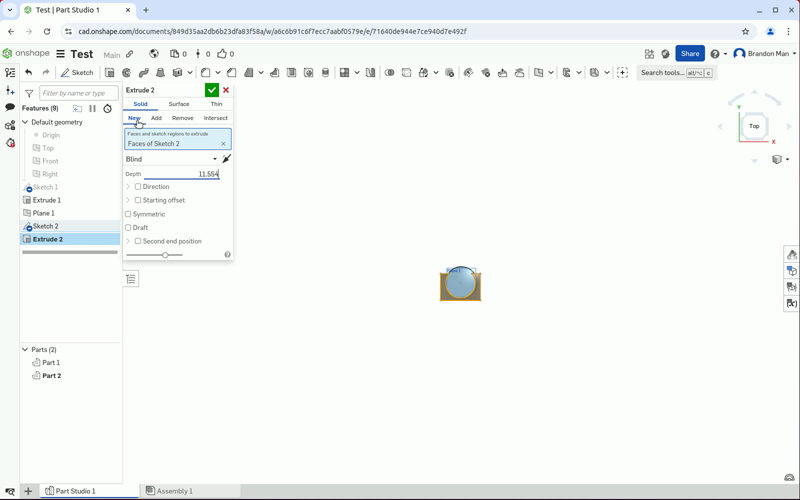
key(enter)
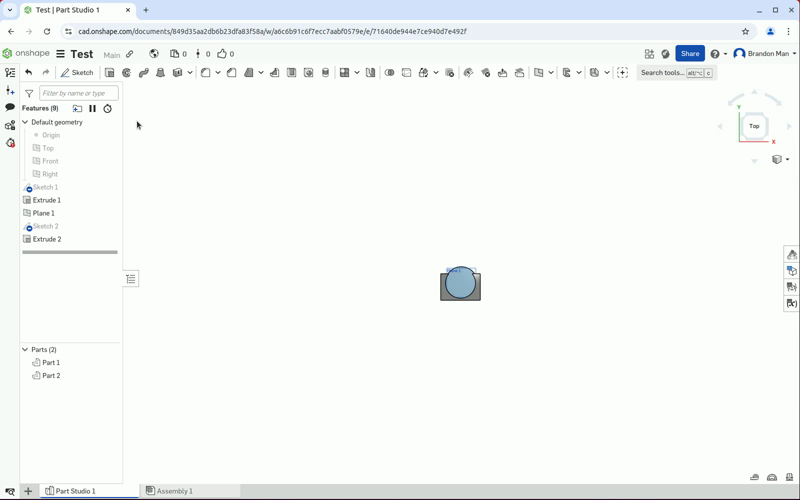
key(shift+h)
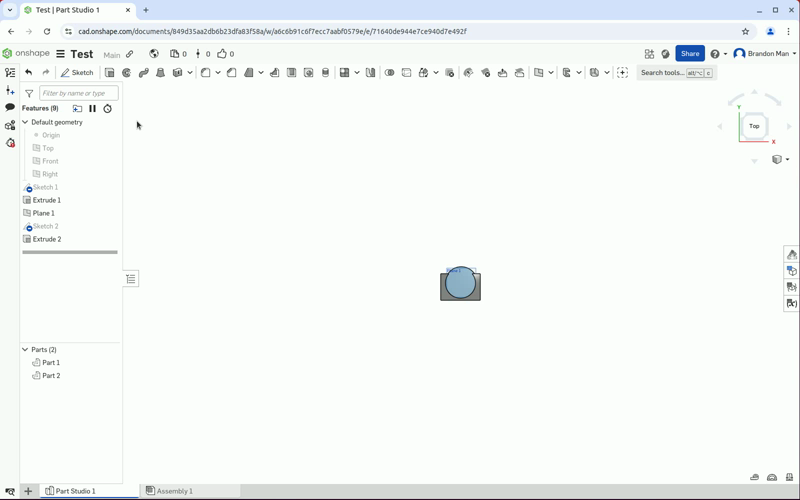
key(shift+h)
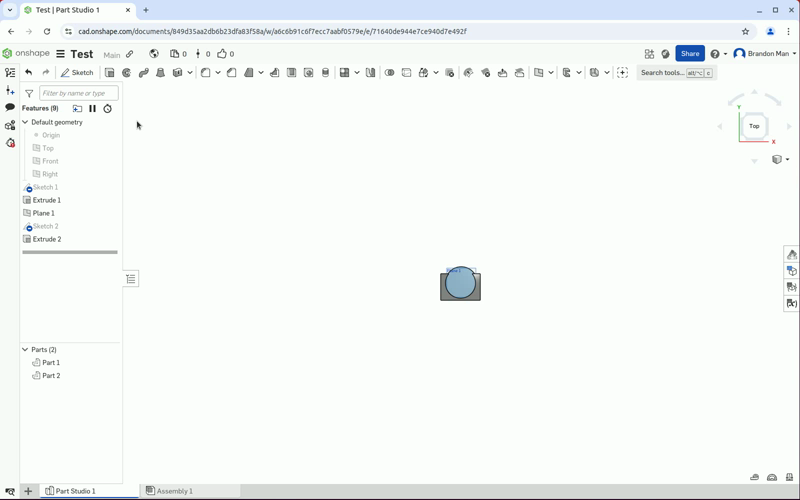
mouse_move(73, 189)
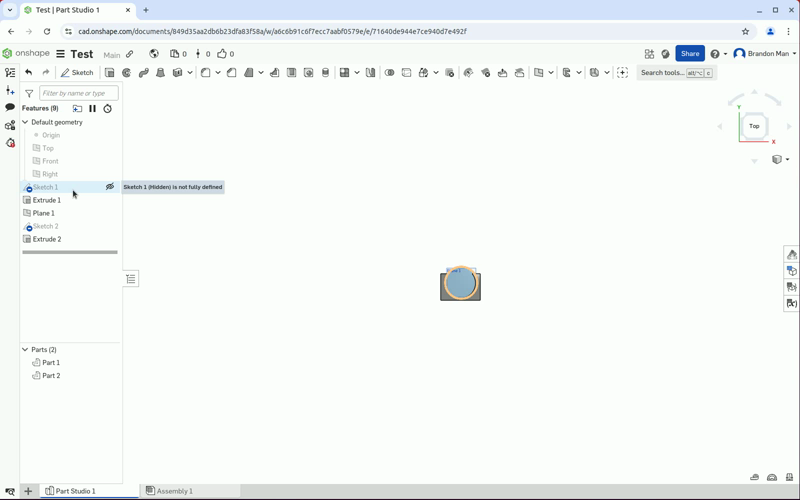
click(73, 189)
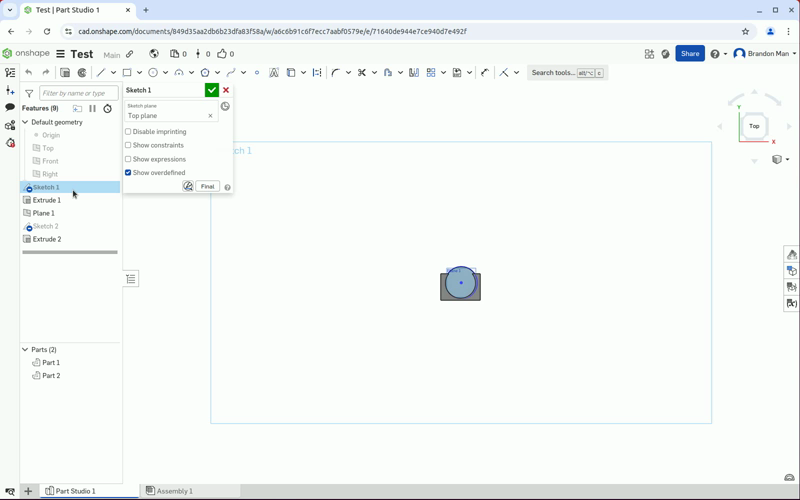
mouse_move(229, 92)
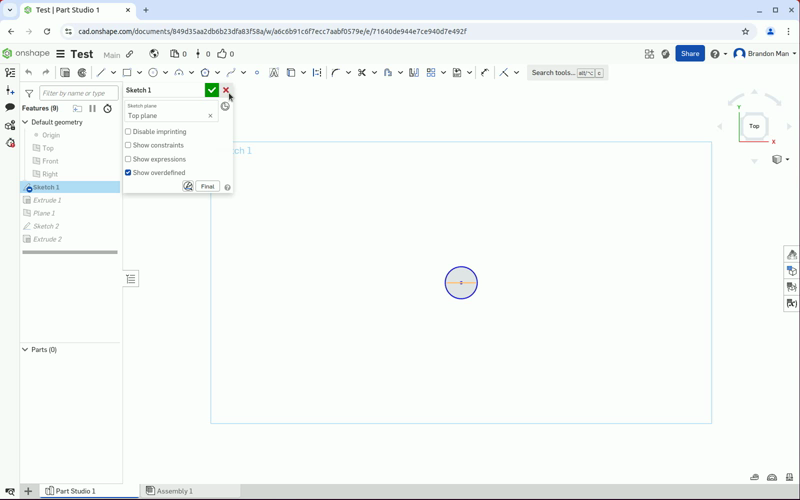
click(229, 92)
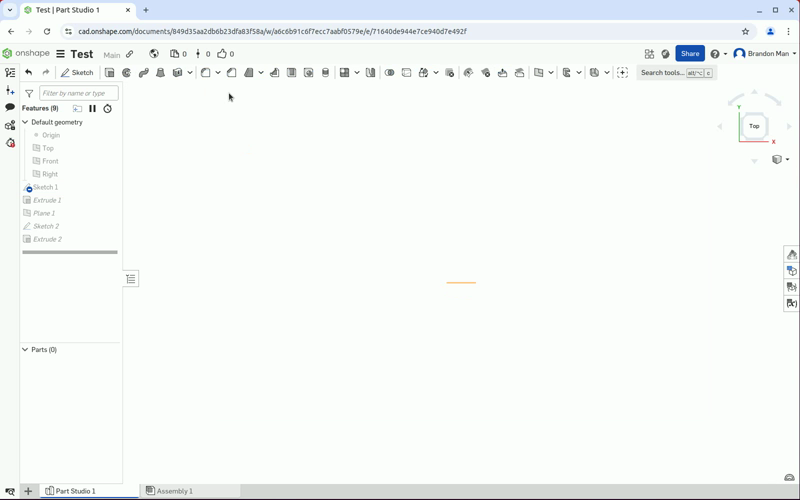
key(shift+s)
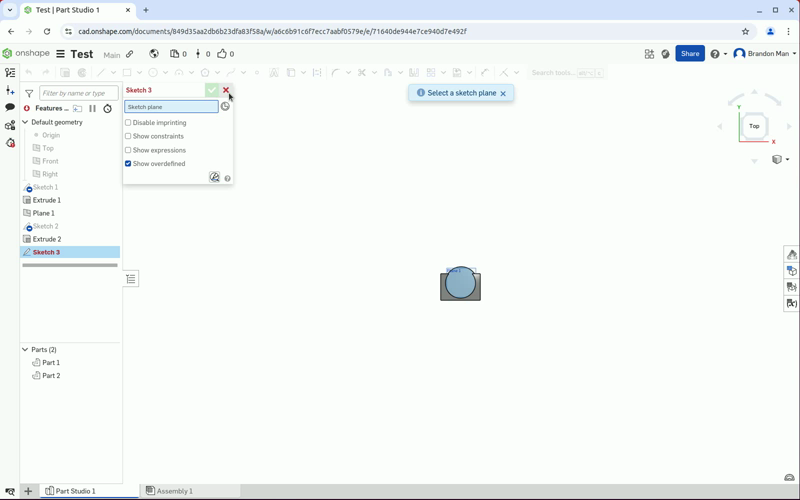
mouse_move(73, 215)
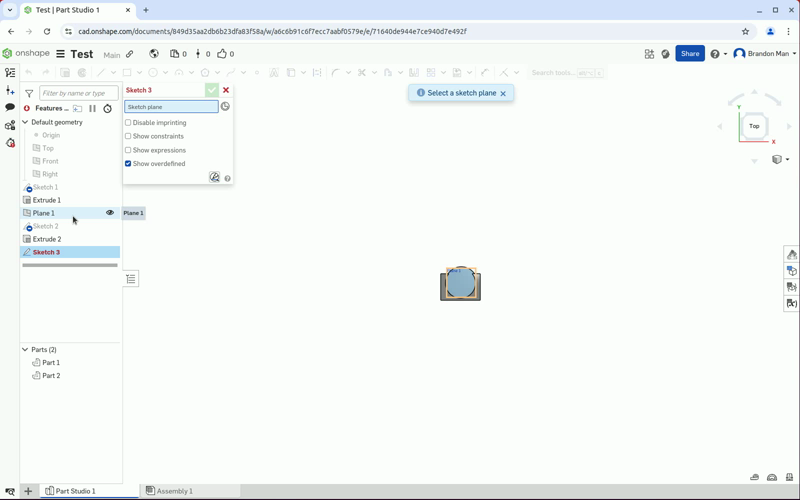
click(73, 215)
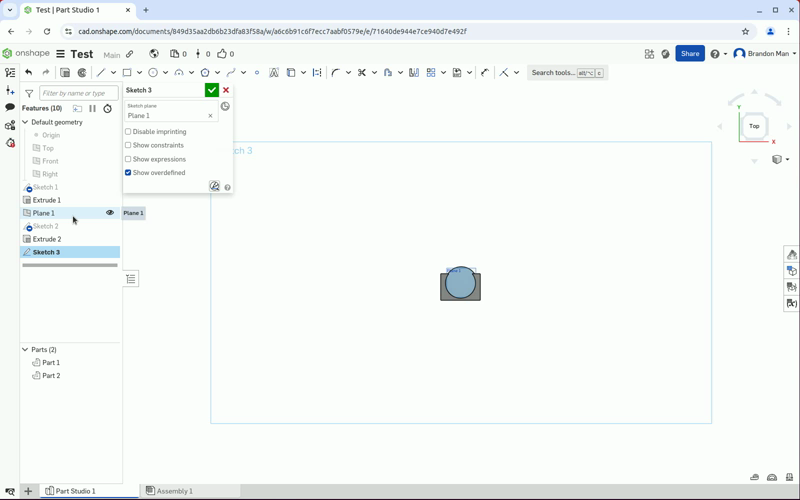
mouse_move(73, 352)
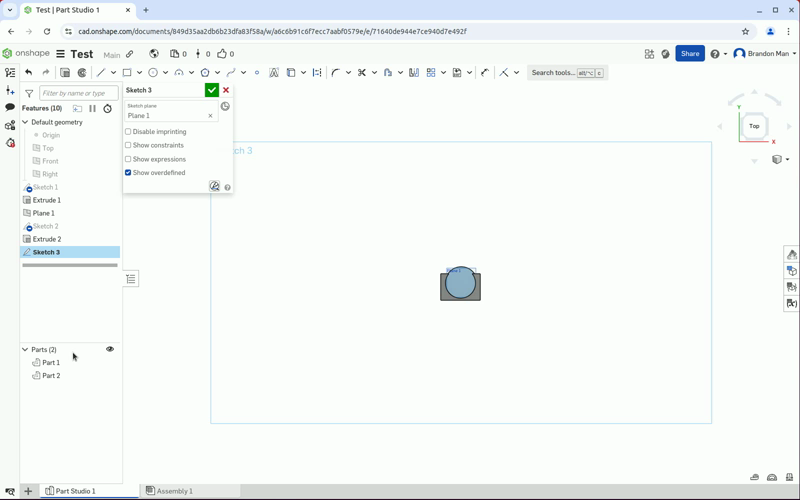
key(y)
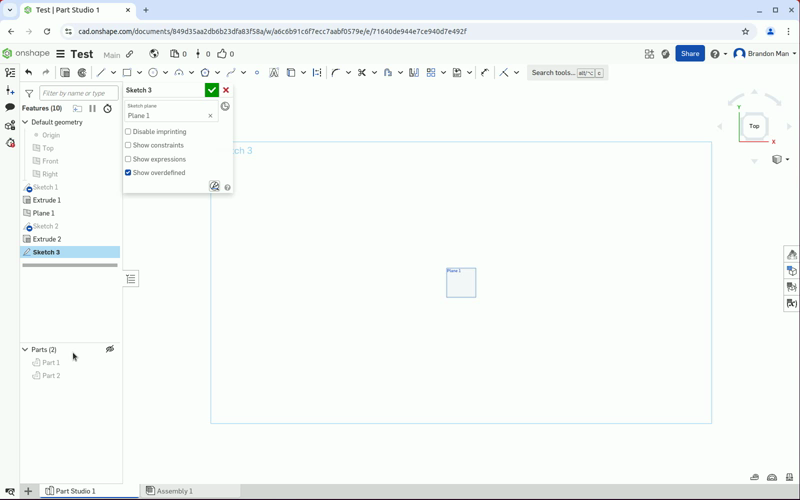
key(a)
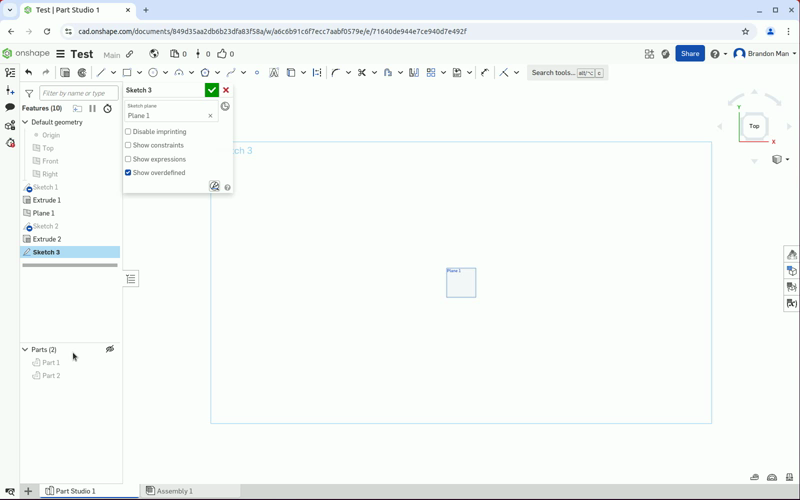
key_down(shift)
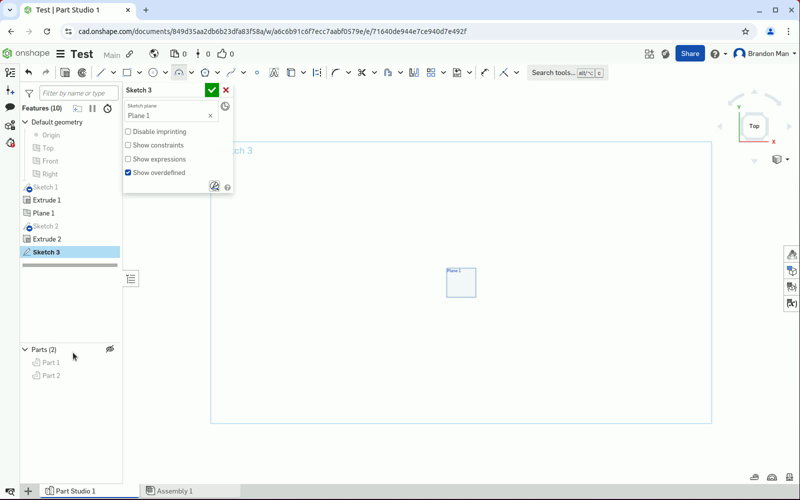
mouse_move(449, 273)
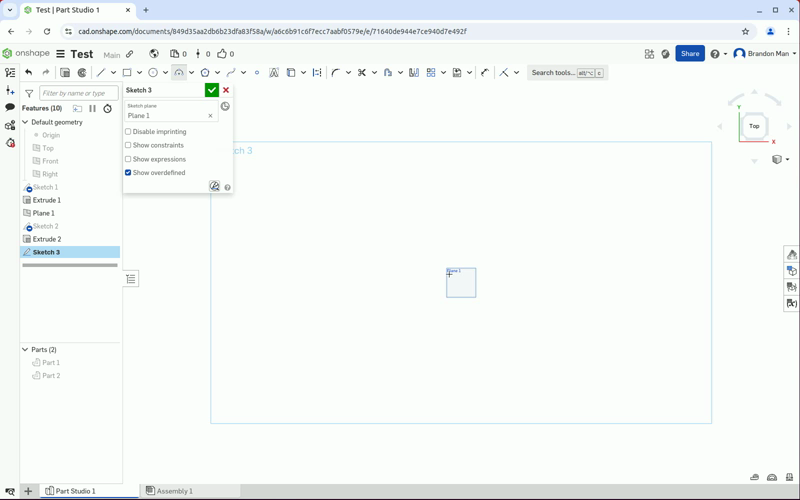
click(449, 273)
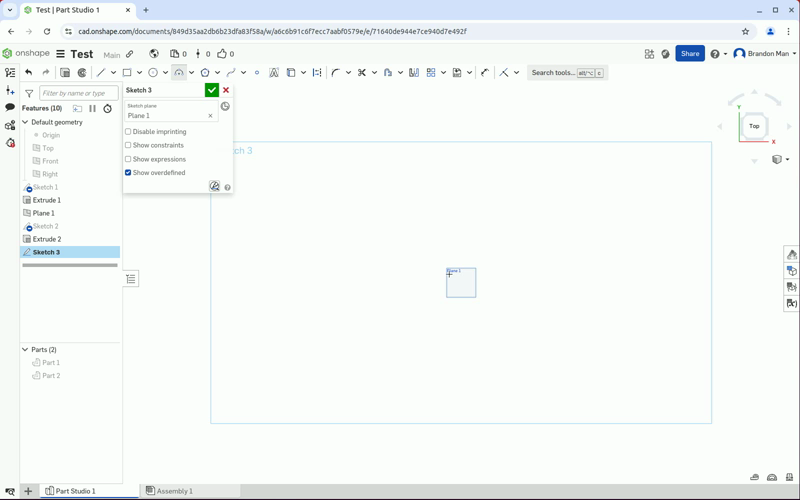
key_up(shift)
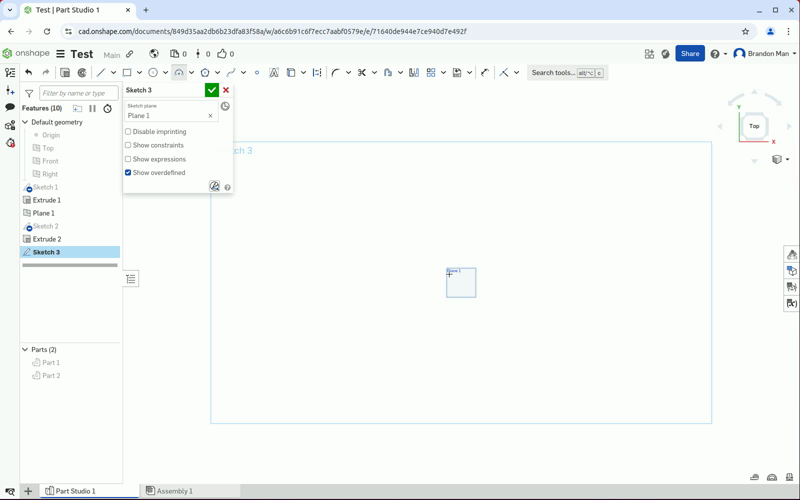
key_down(shift)
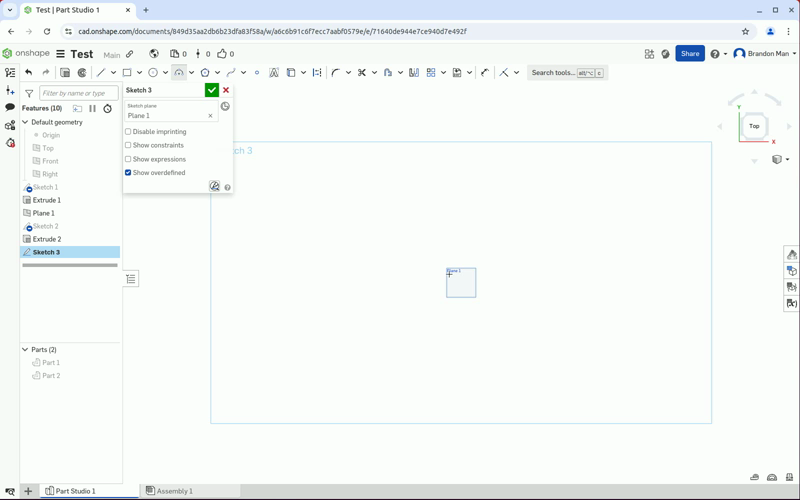
mouse_move(473, 273)
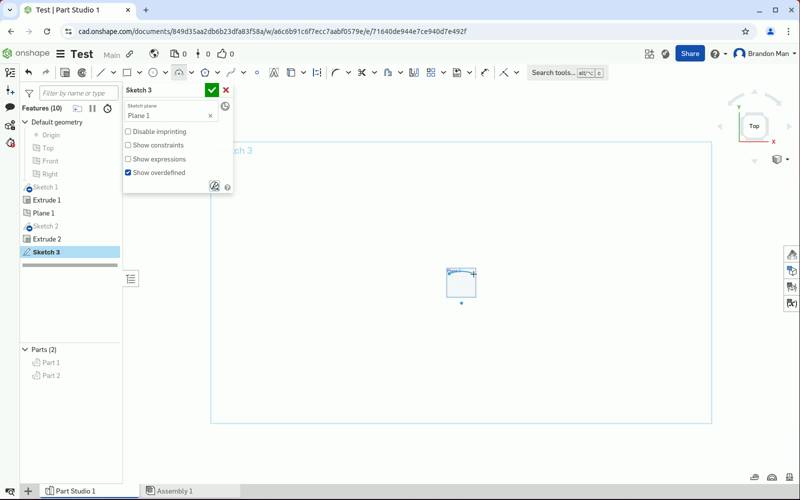
click(473, 273)
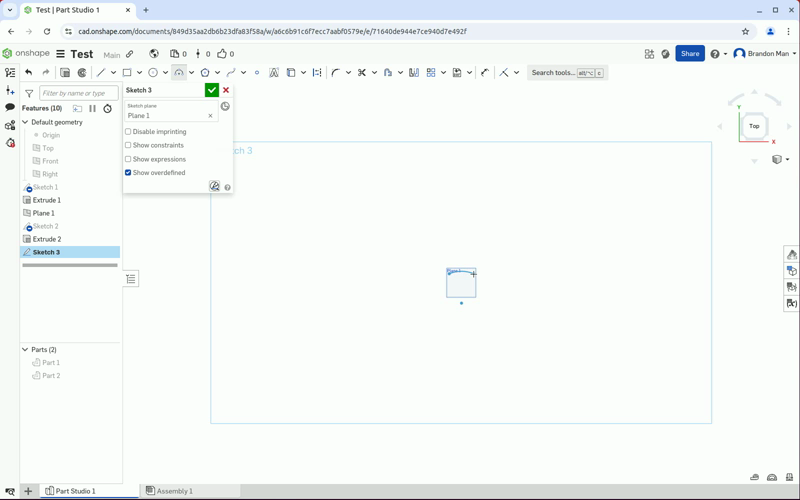
mouse_move(461, 298)
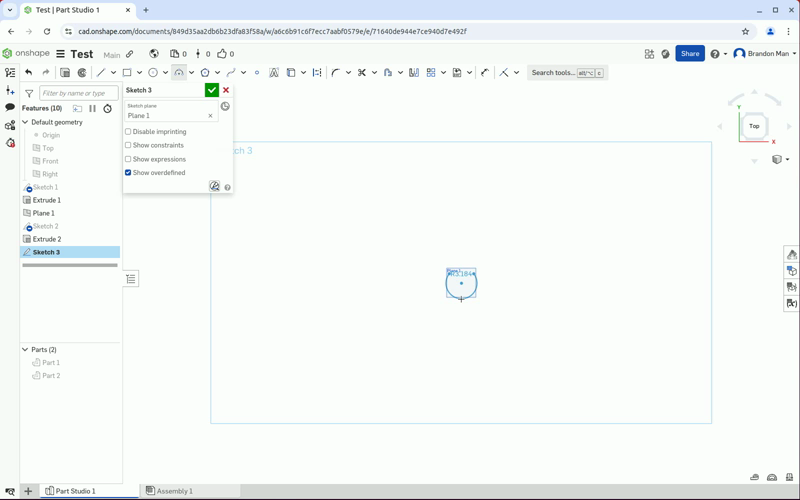
click(461, 298)
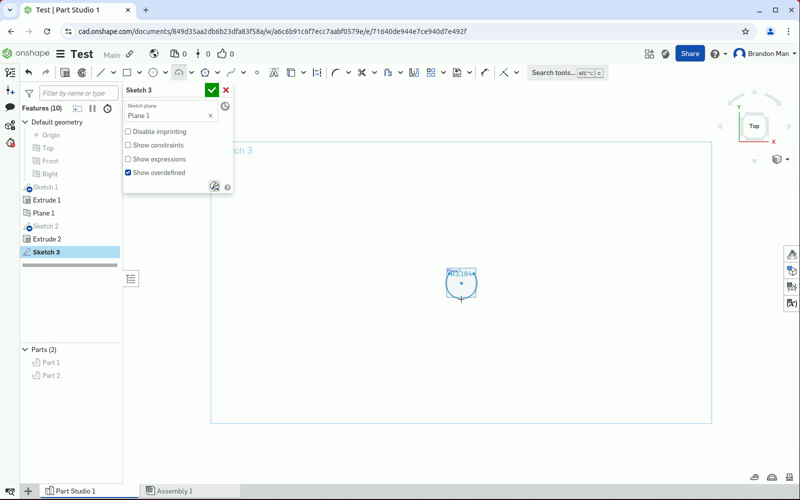
key_up(shift)
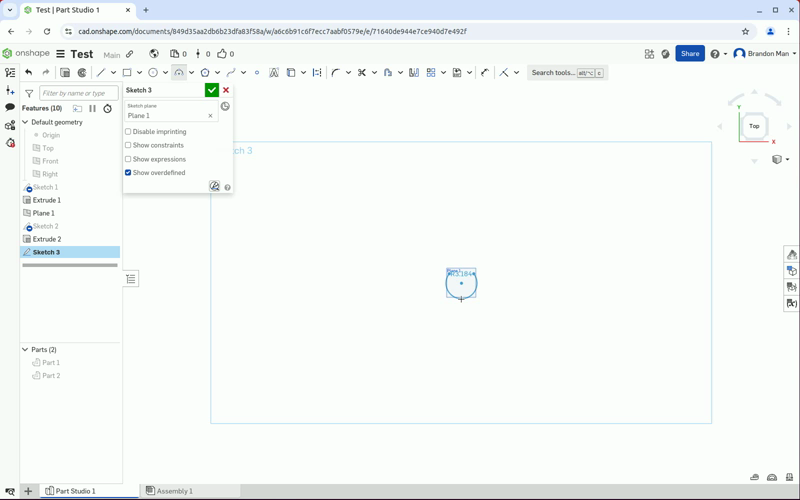
key(esc)
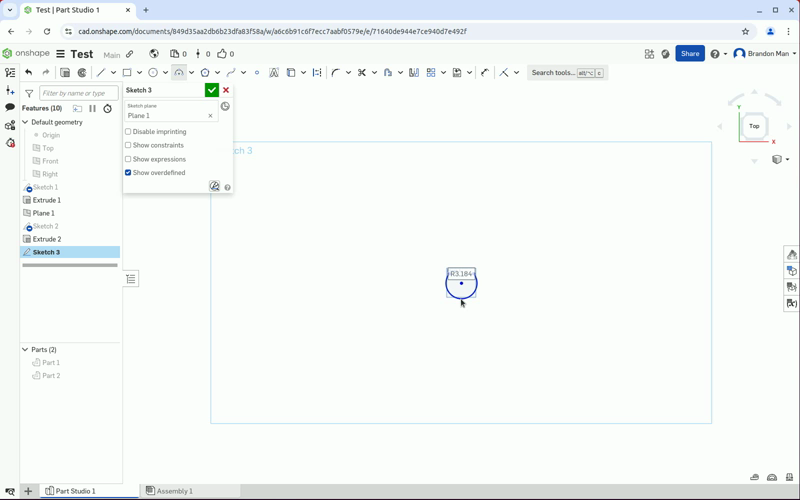
key(l)
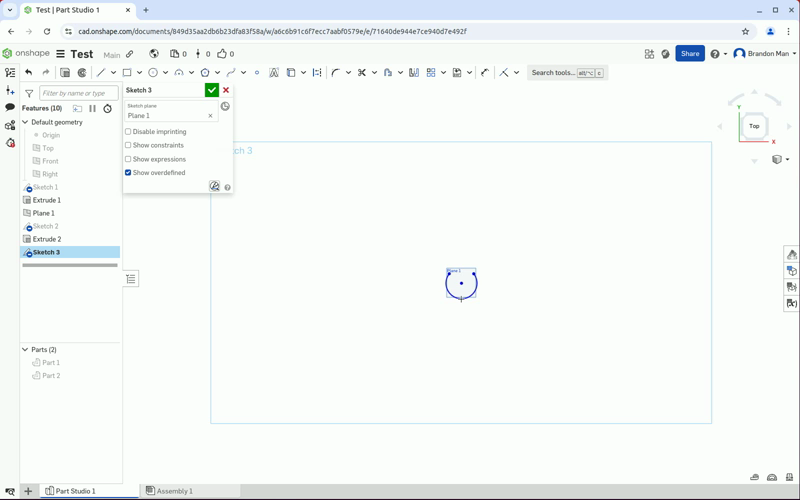
mouse_move(473, 273)
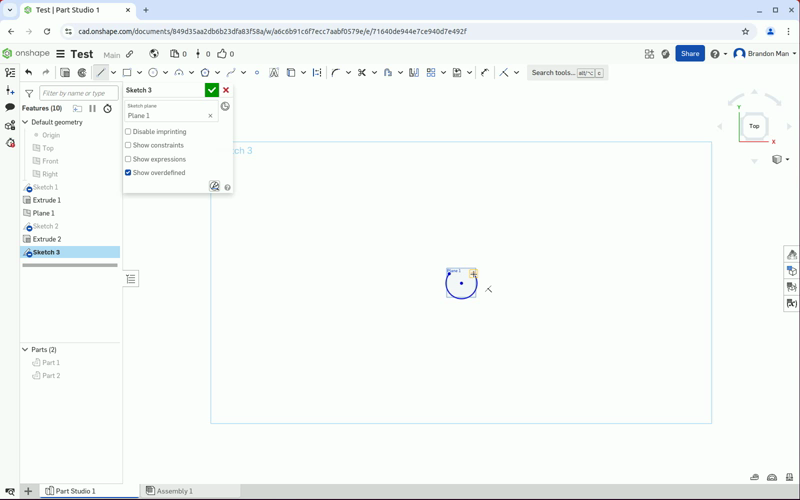
click(473, 273)
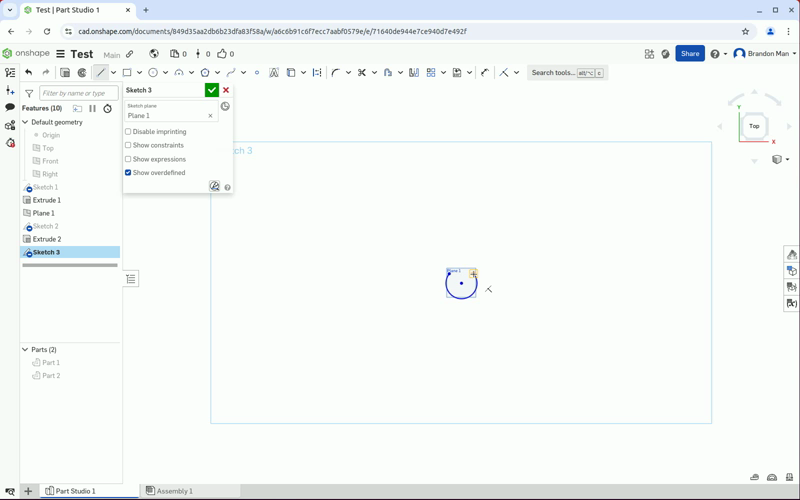
mouse_move(503, 273)
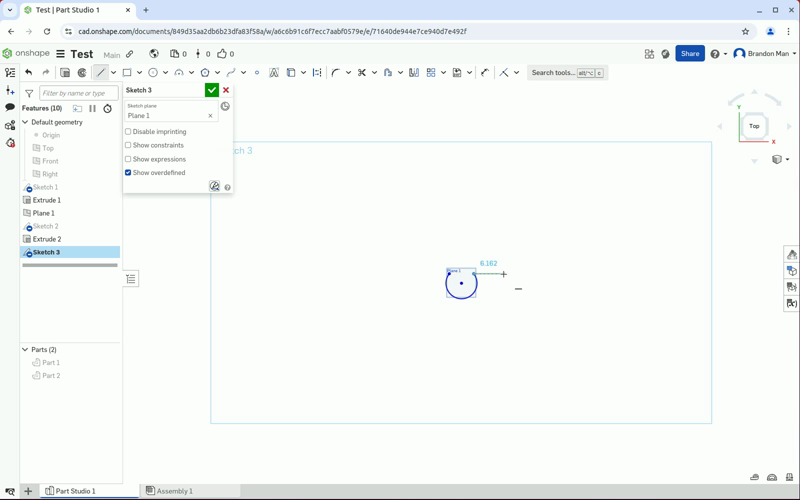
key_down(shift)
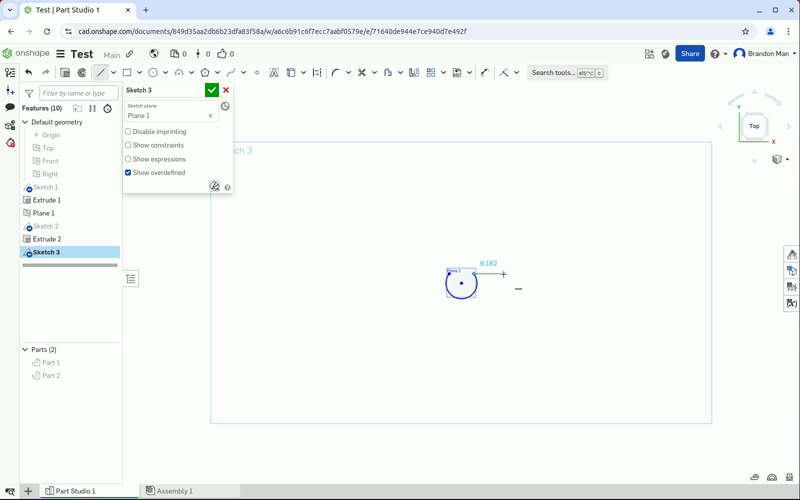
mouse_move(449, 273)
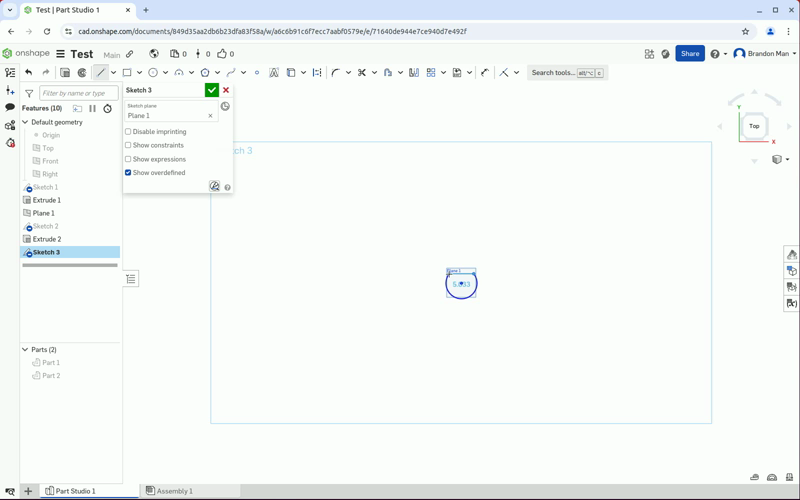
key_up(shift)
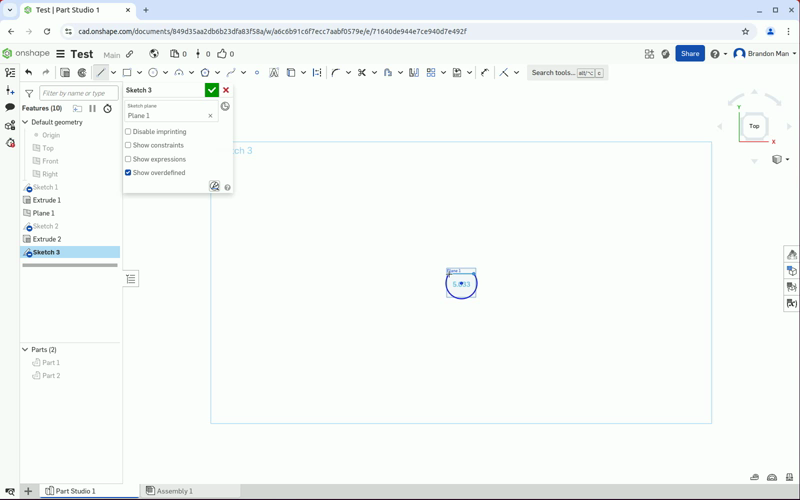
click(449, 273)
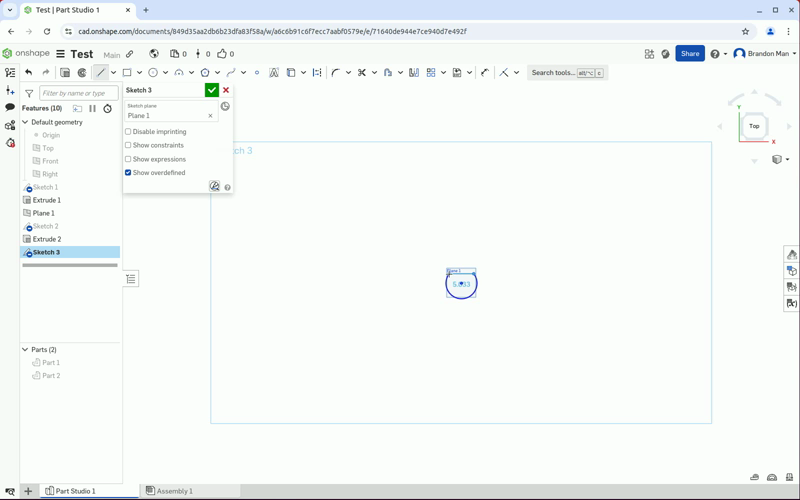
key(esc)
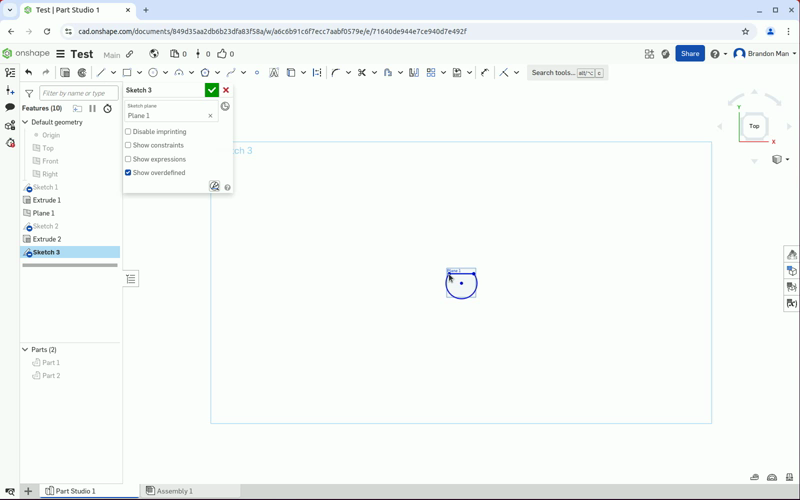
mouse_move(468, 290)
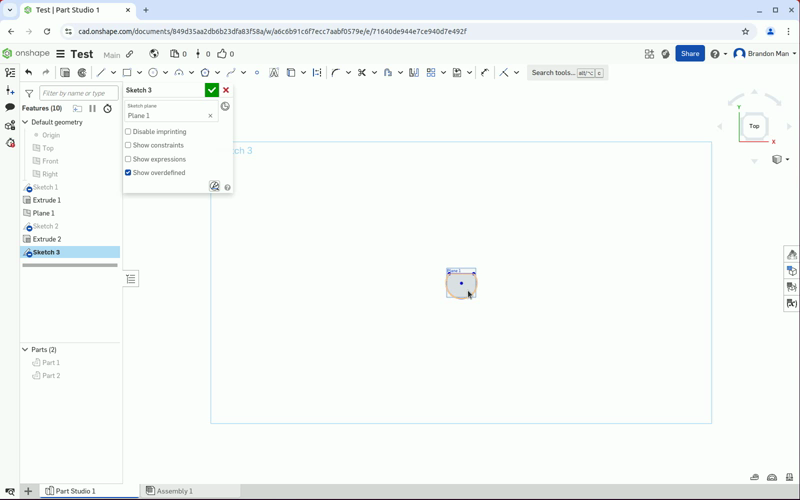
scroll(6)
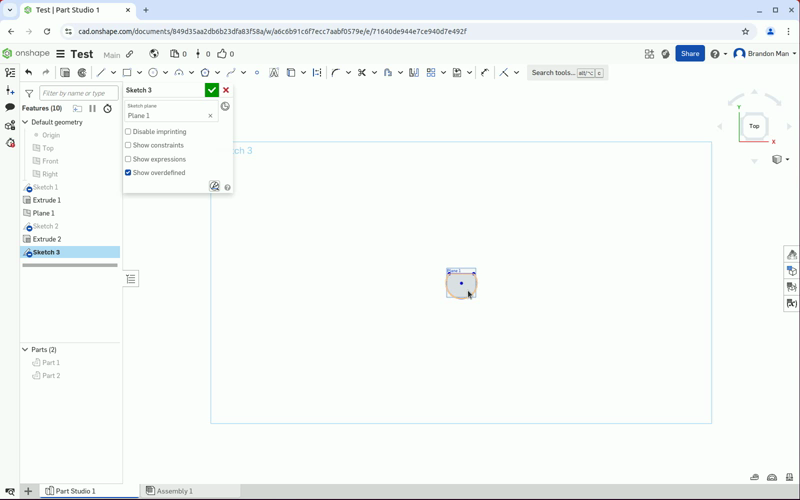
scroll(6)
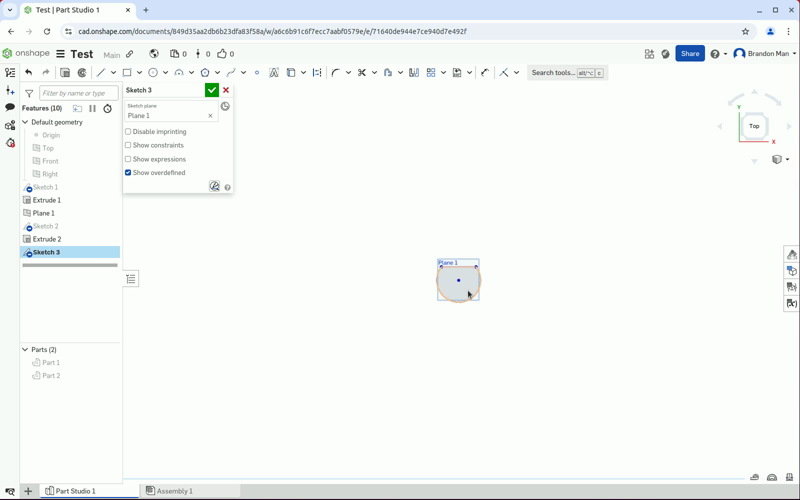
scroll(6)
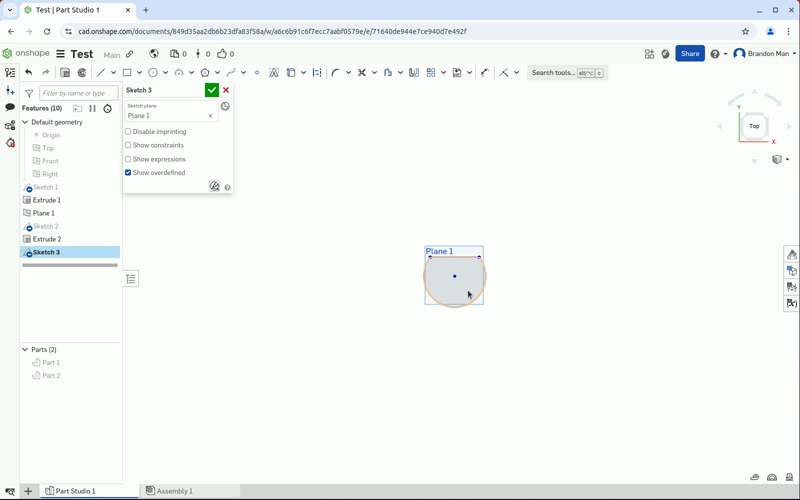
scroll(6)
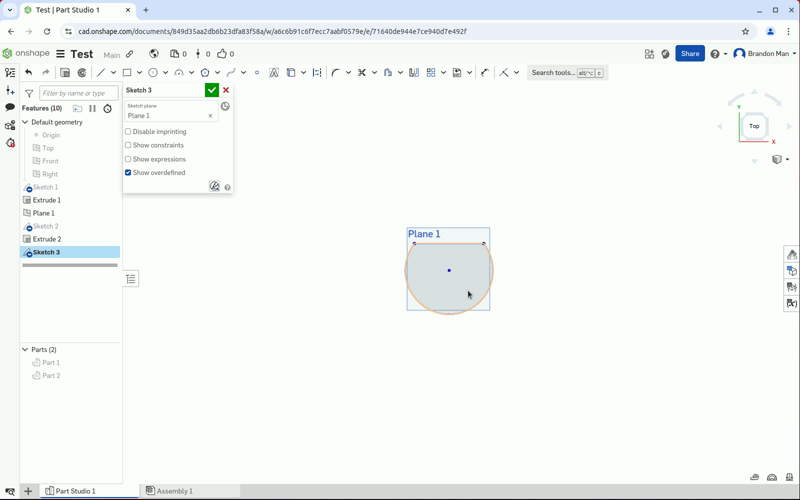
scroll(6)
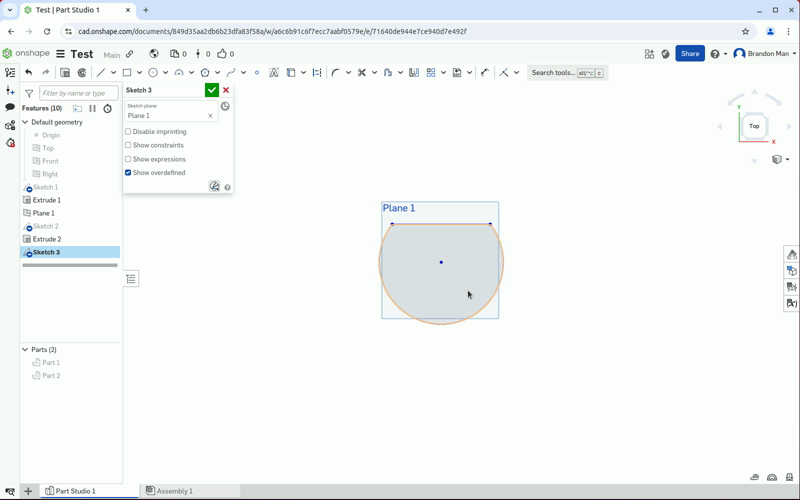
scroll(6)
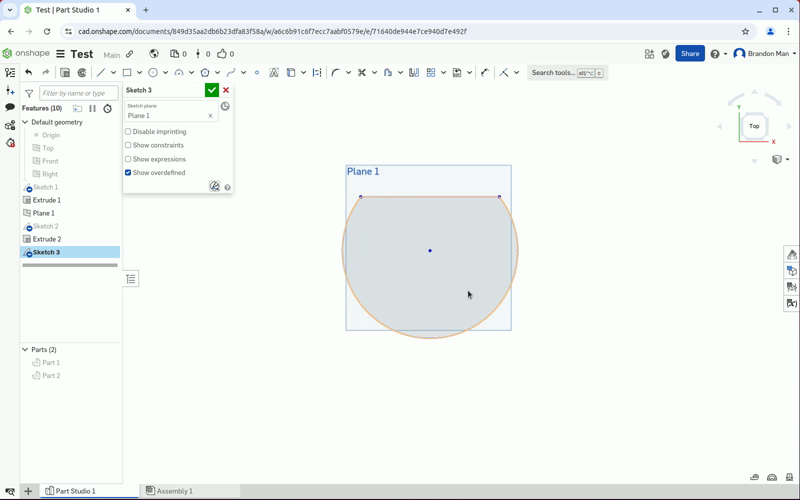
scroll(6)
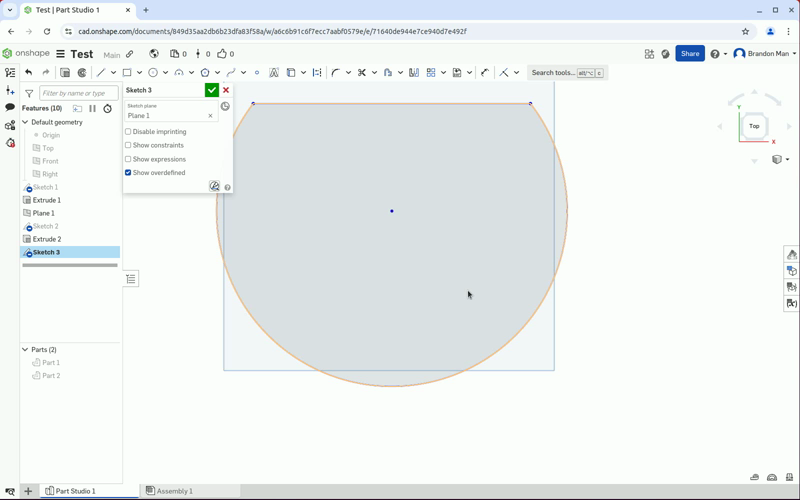
click(468, 290)
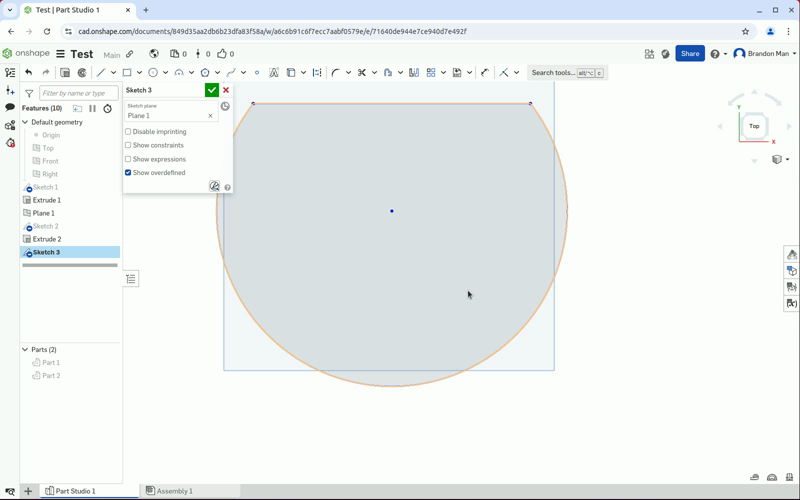
scroll(-6)
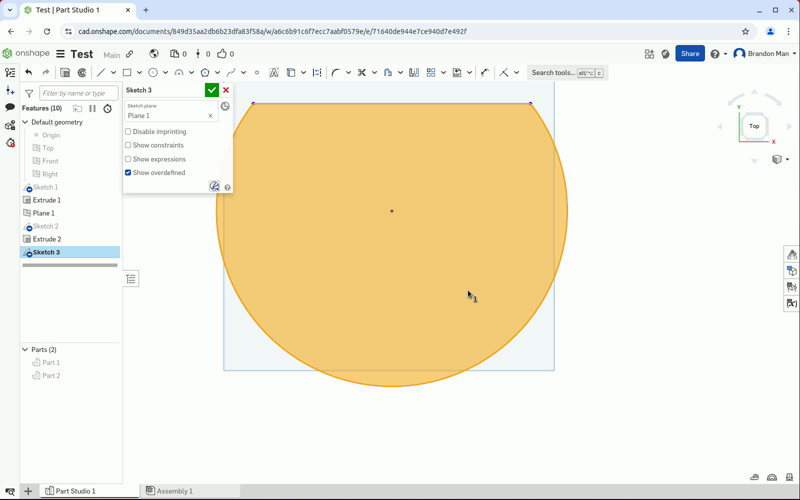
scroll(-6)
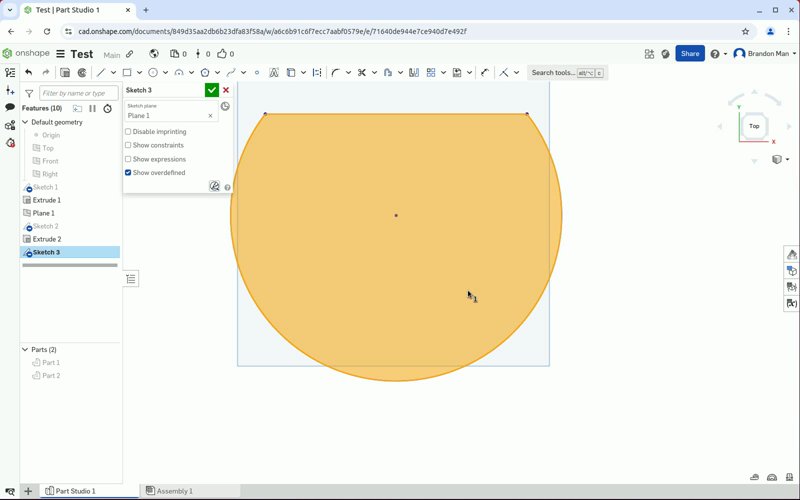
scroll(-6)
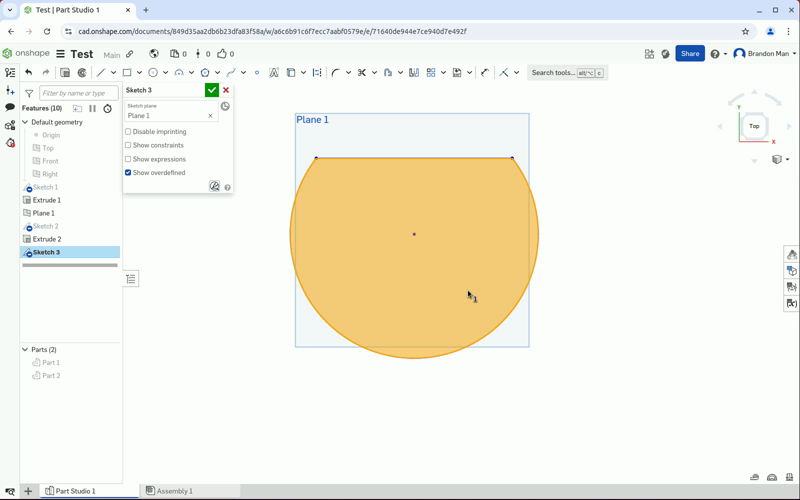
scroll(-6)
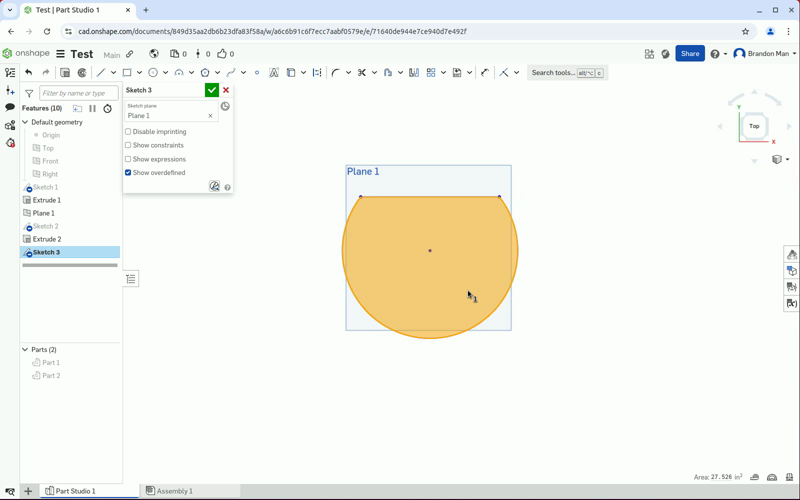
scroll(-6)
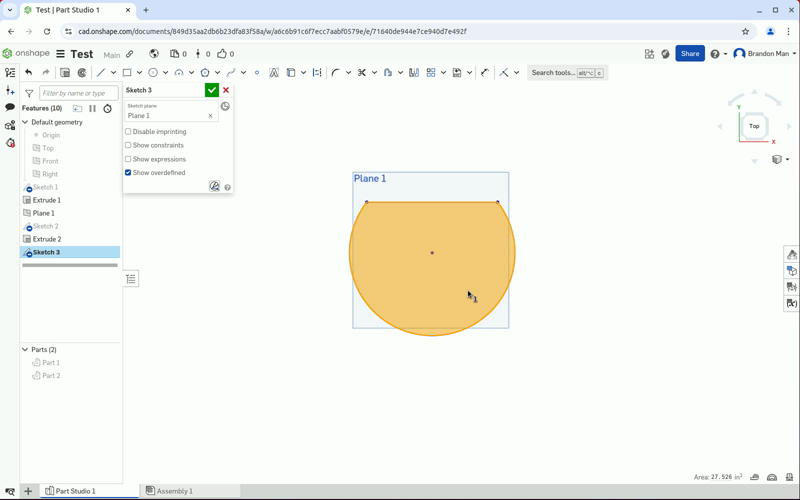
scroll(-6)
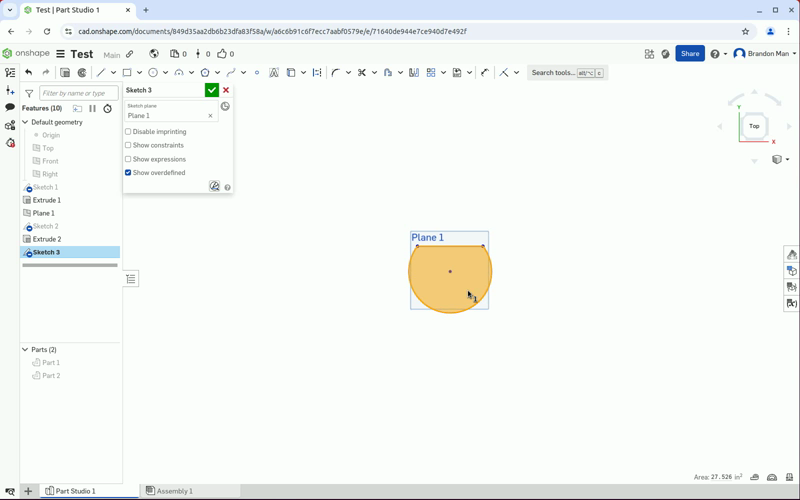
scroll(-6)
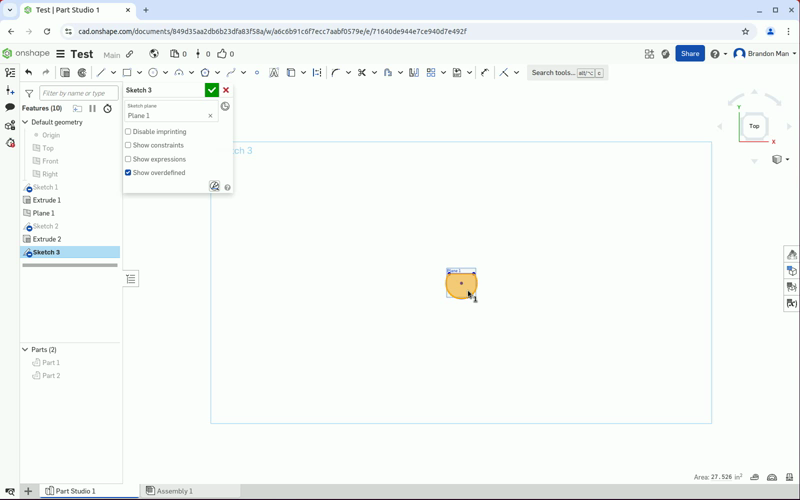
mouse_move(73, 352)
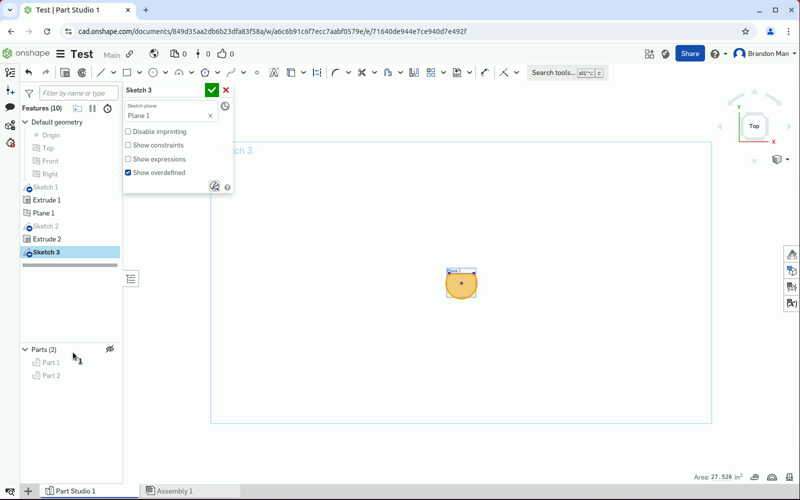
key(shift+y)
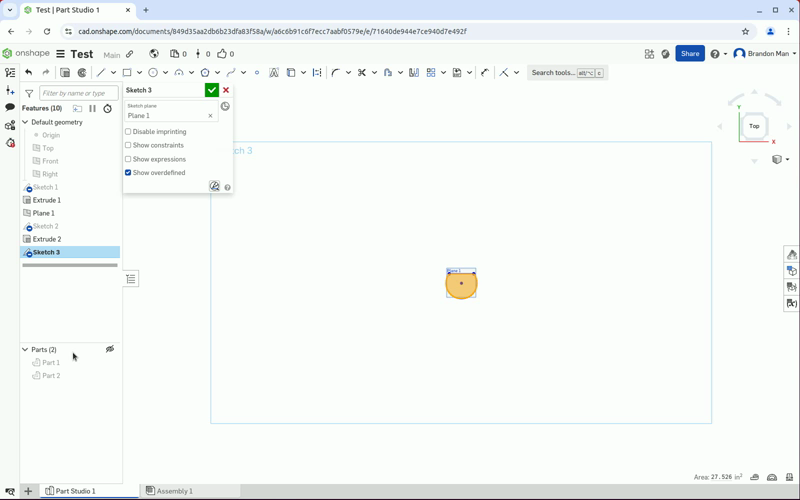
key(shift+e)
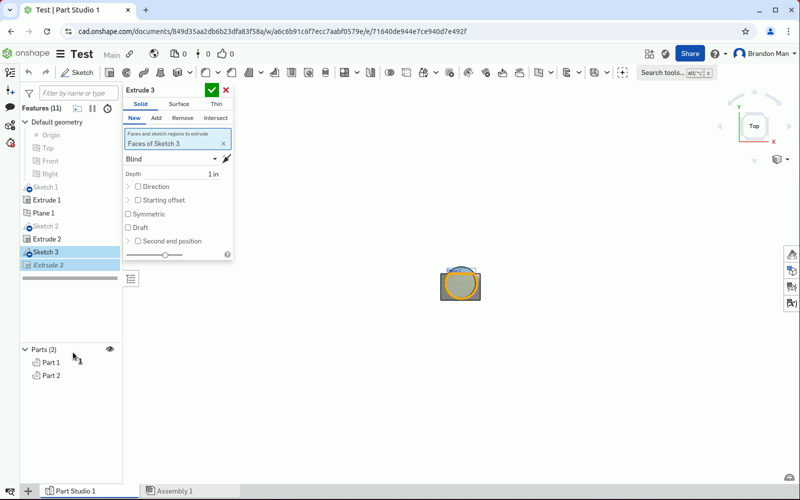
mouse_move(143, 106)
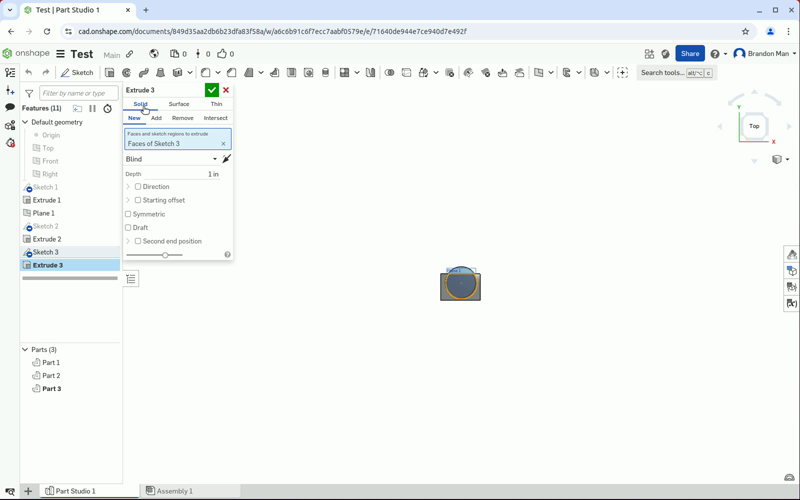
click(143, 106)
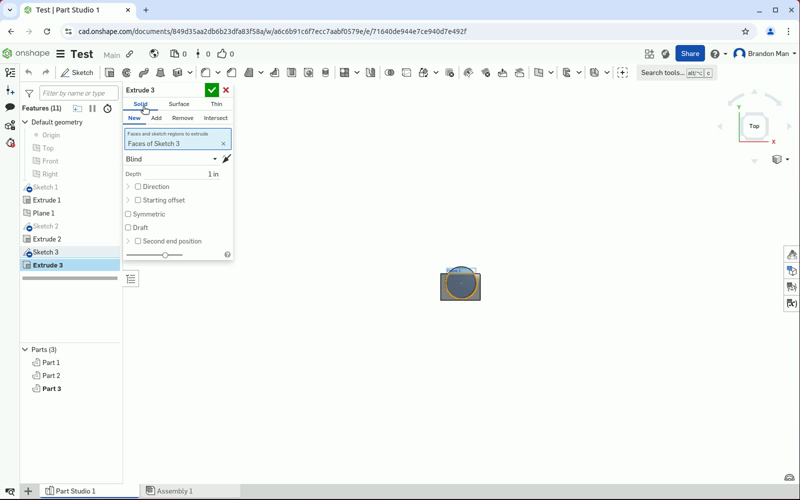
mouse_move(137, 120)
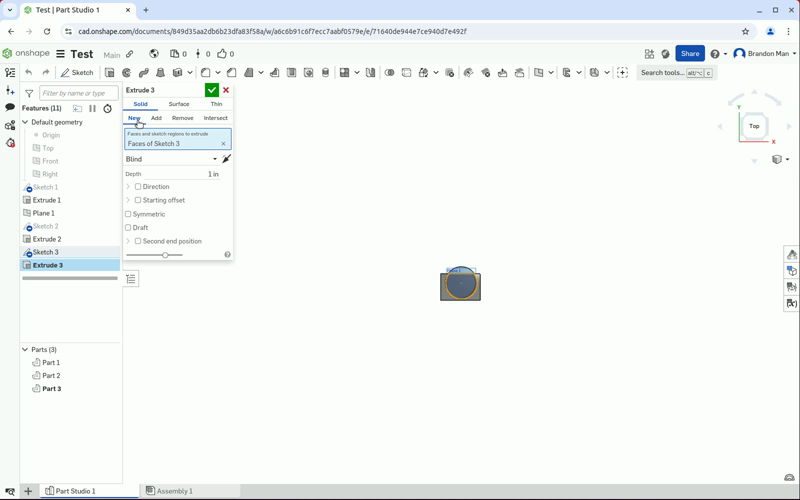
click(137, 120)
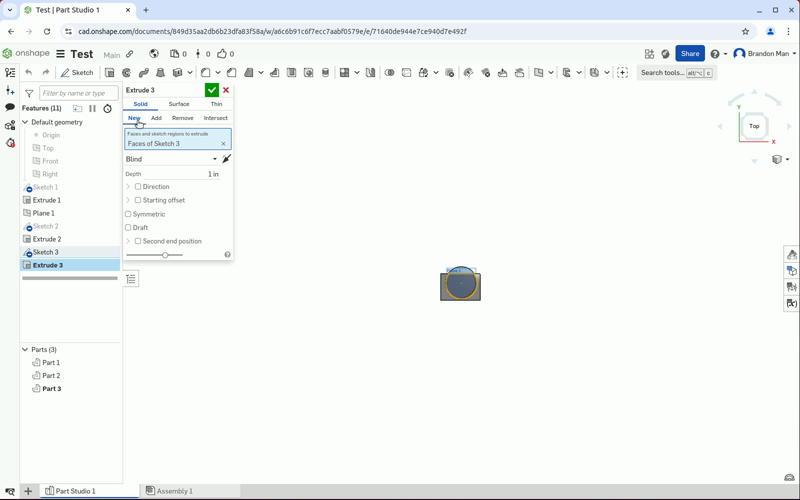
key(tab, 4)
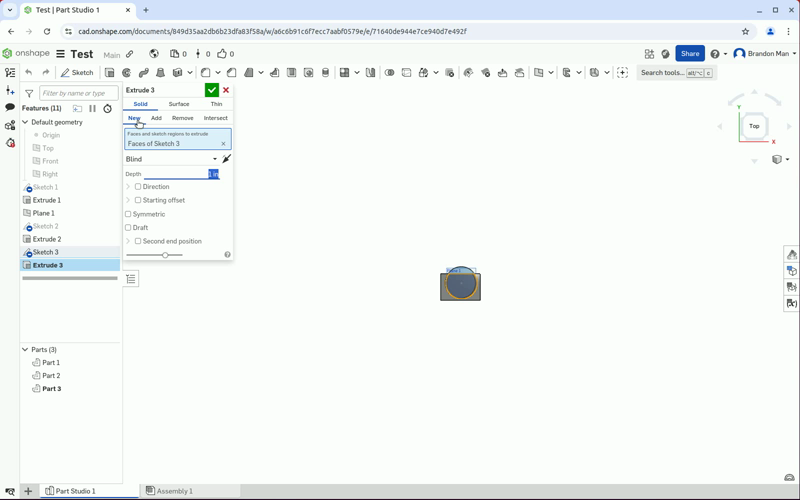
text(11.554)
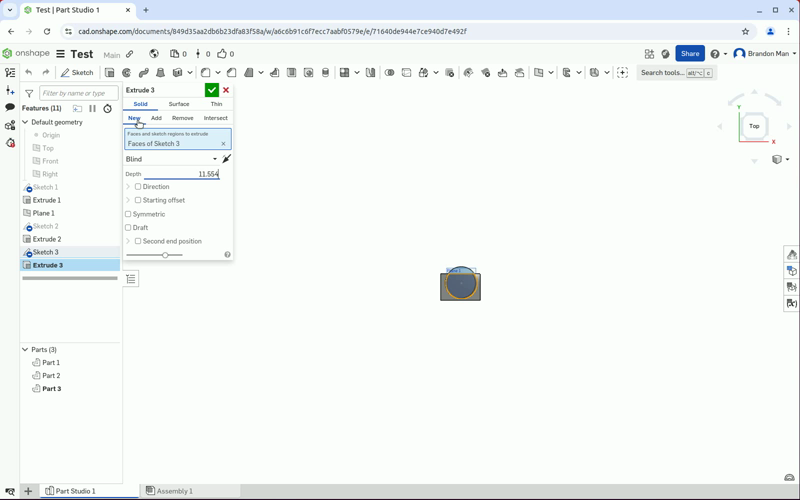
key(enter)
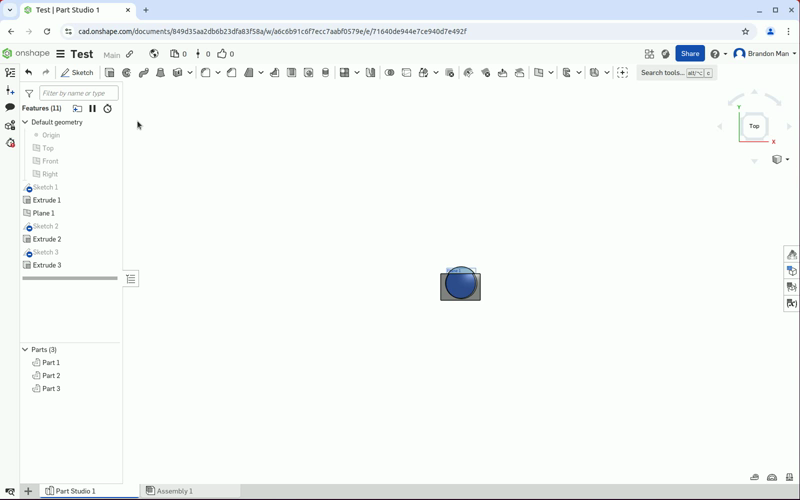
key(shift+h)
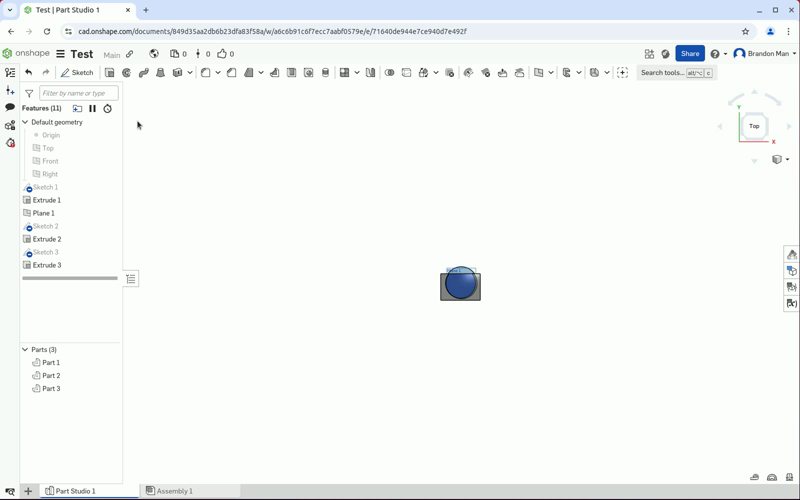
key(shift+h)
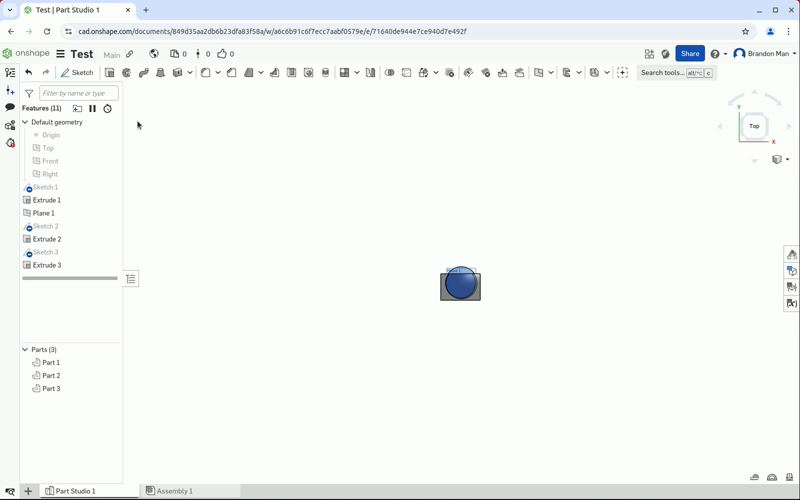
mouse_move(73, 189)
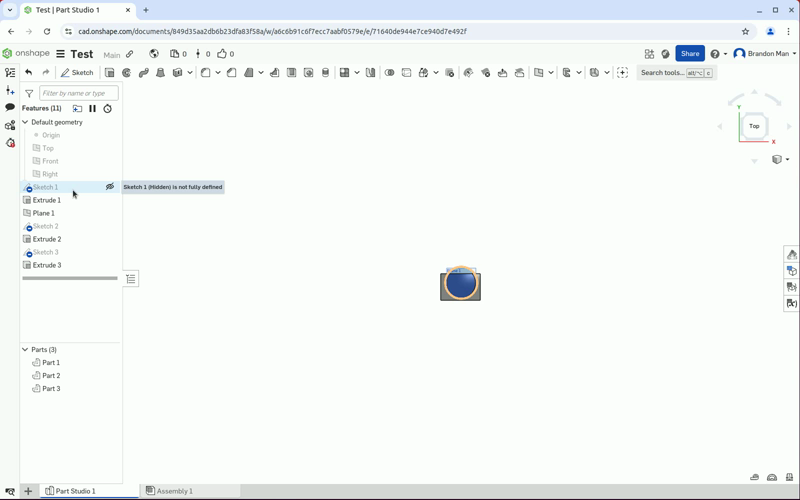
click(73, 189)
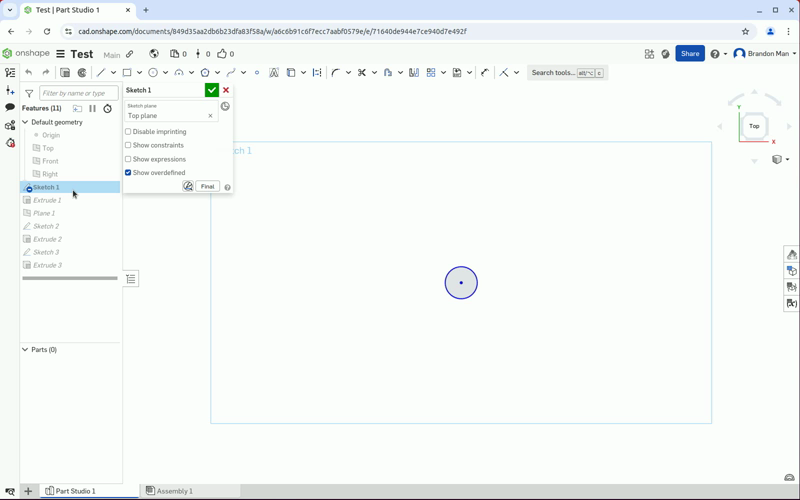
mouse_move(229, 92)
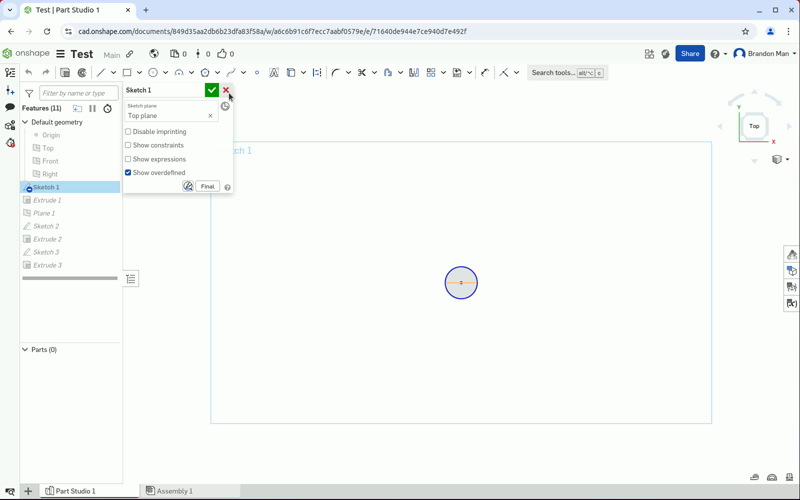
click(229, 92)
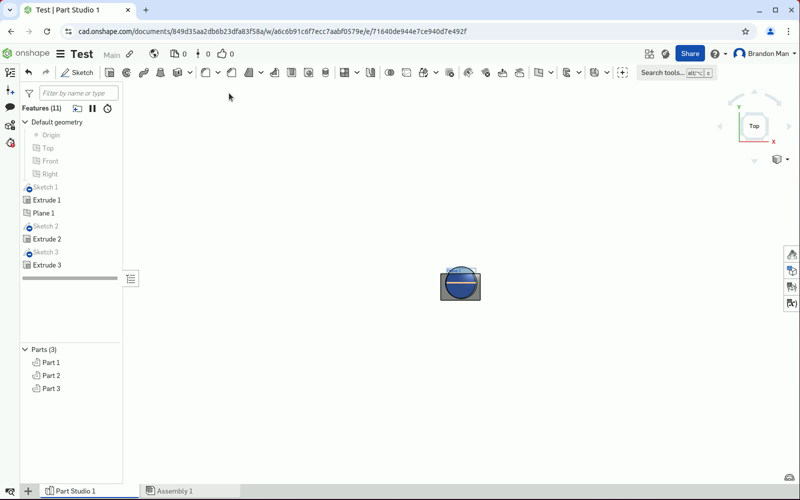
mouse_move(73, 352)
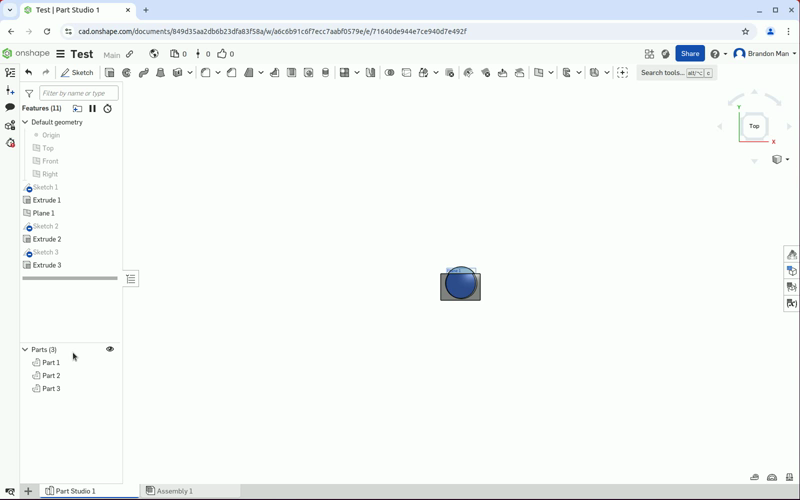
key(y)
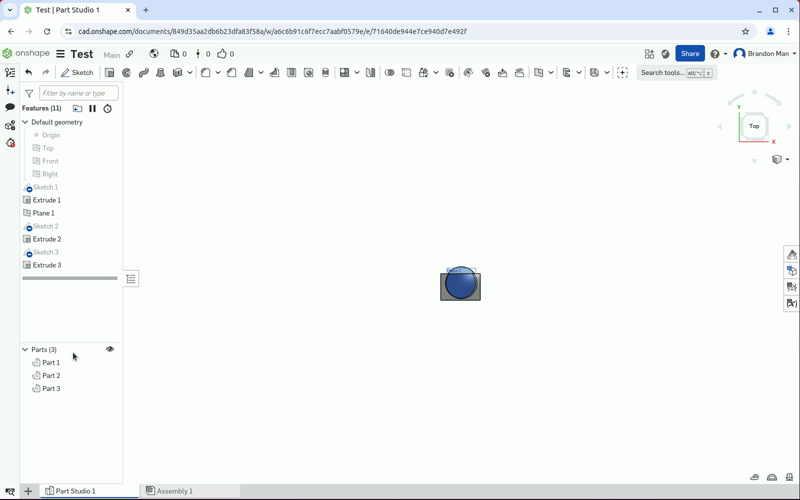
key(shift+p)
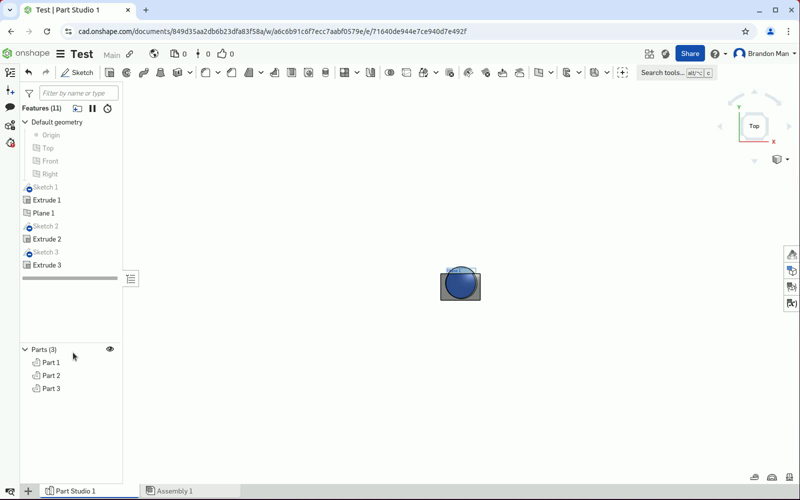
key(space)
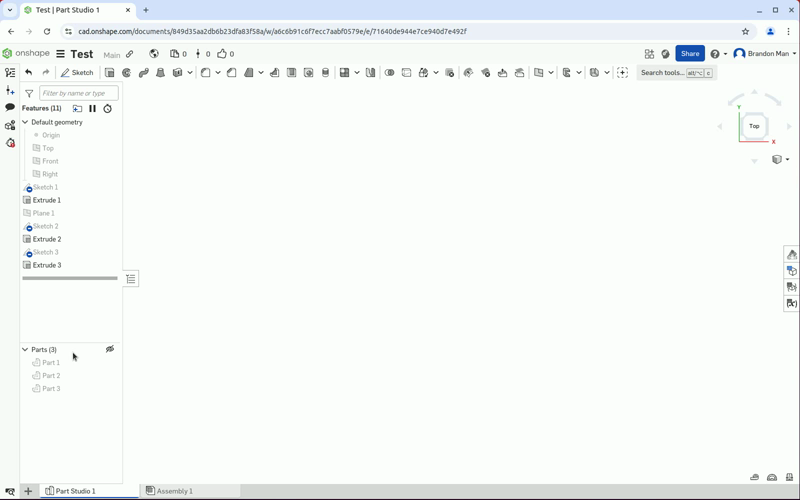
key_down(shift)
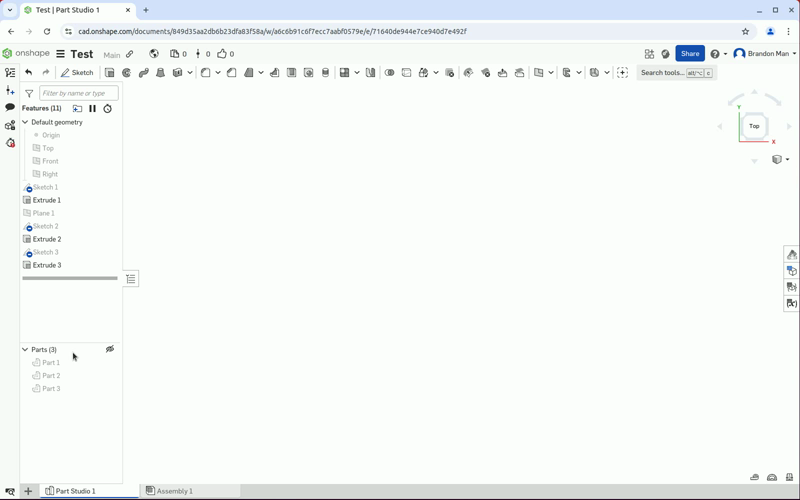
key(up)
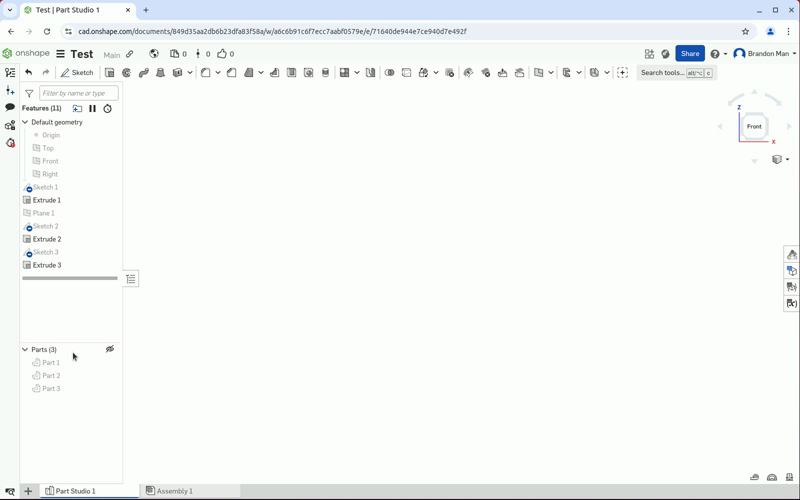
key_up(shift)
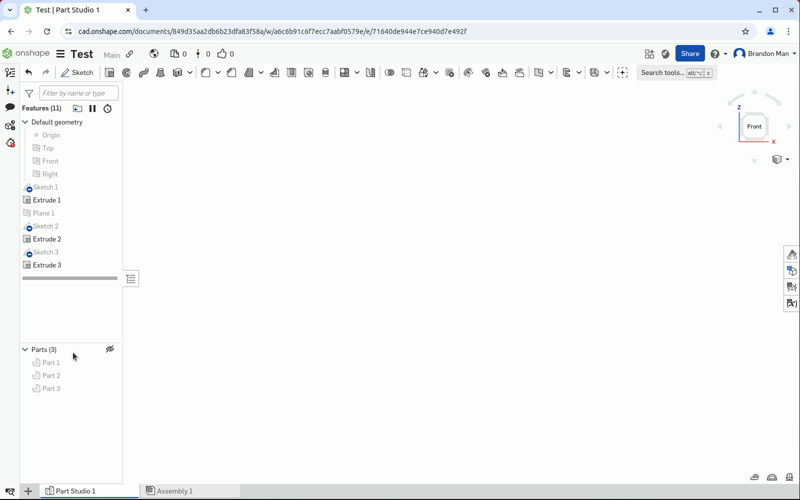
mouse_move(73, 352)
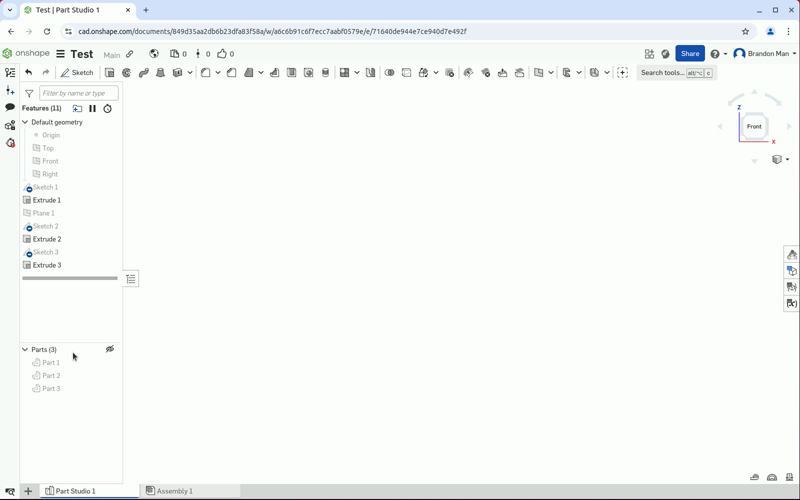
key(shift+y)
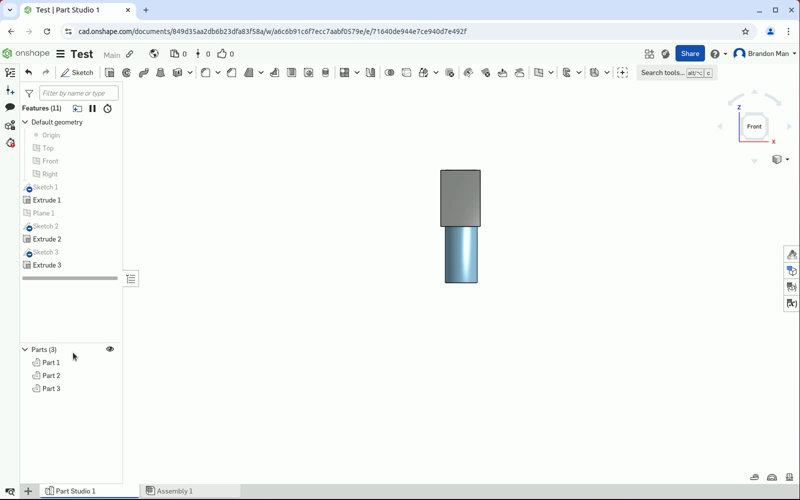
mouse_move(541, 75)
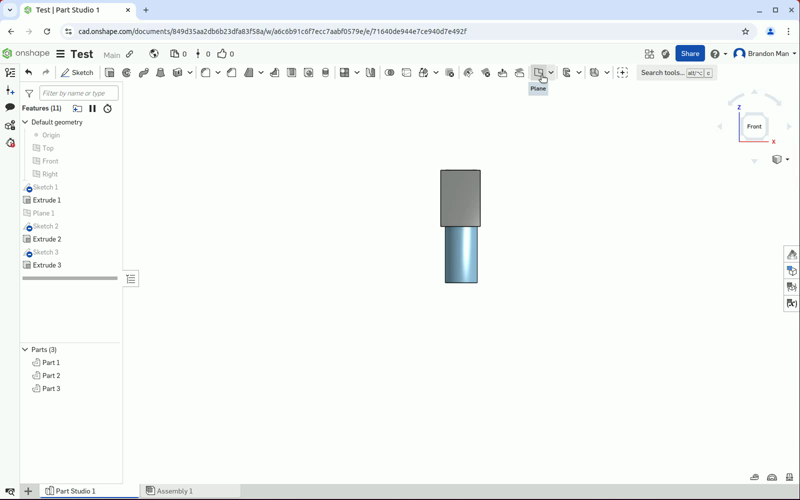
click(541, 75)
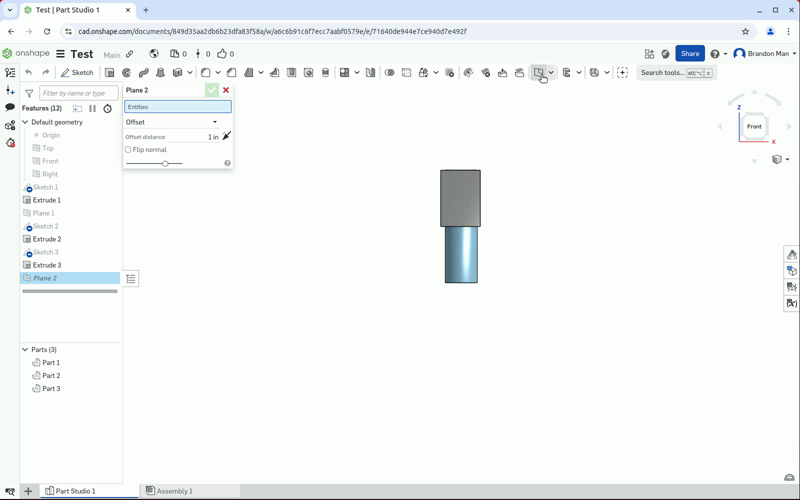
mouse_move(73, 163)
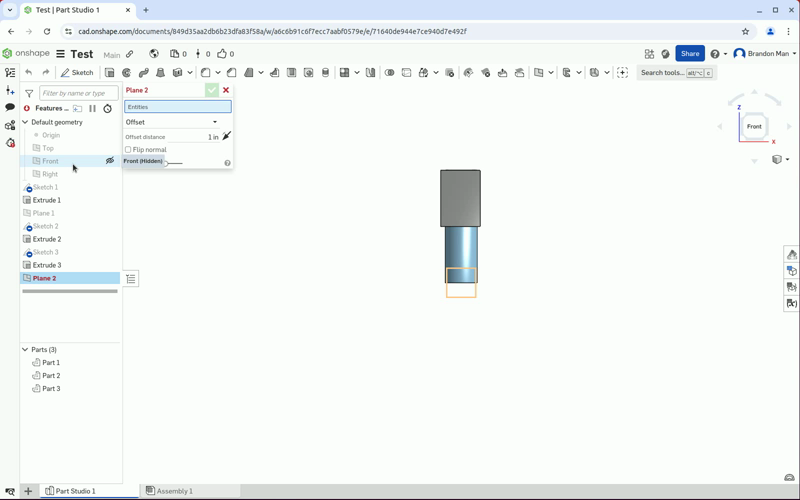
click(73, 163)
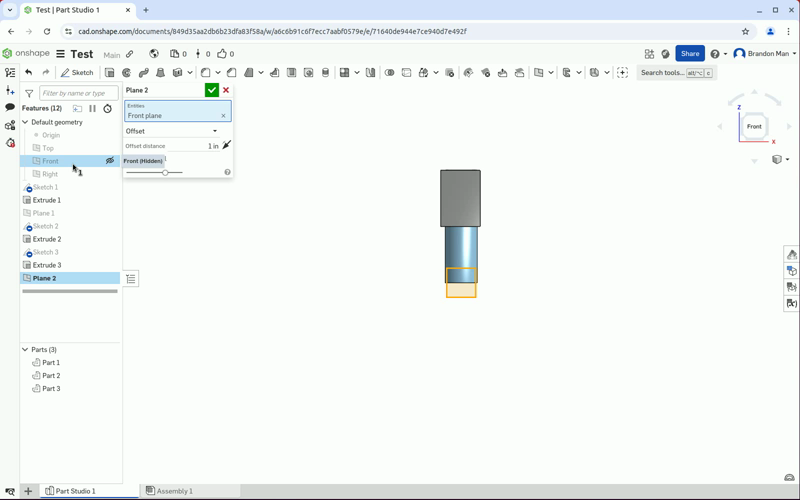
key(tab, 2)
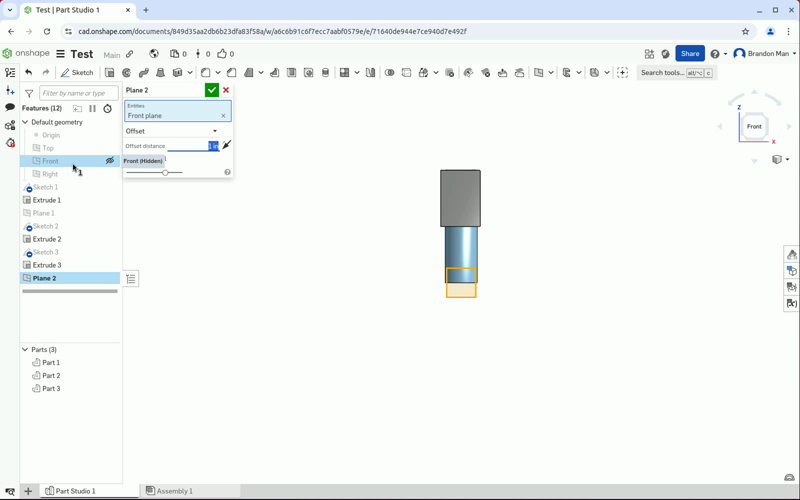
text(3.605)
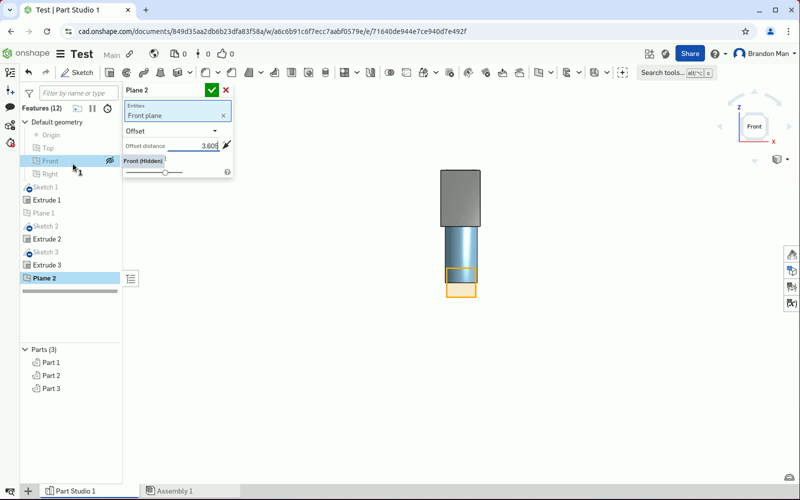
key(enter, 2)
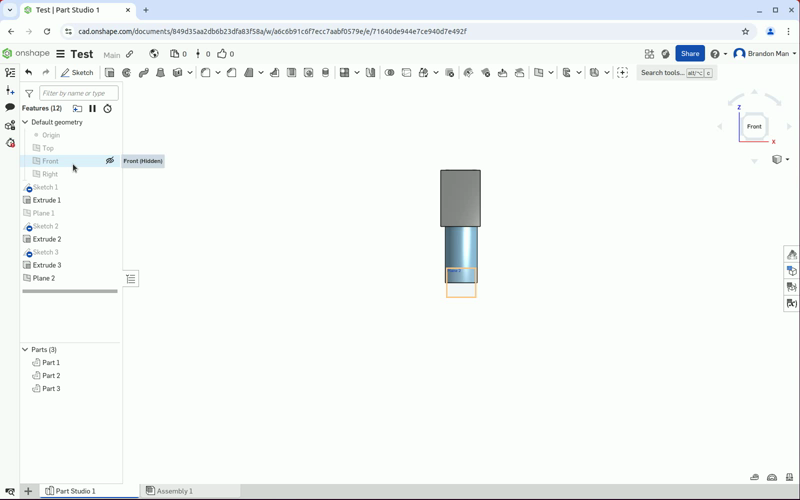
key(shift+s)
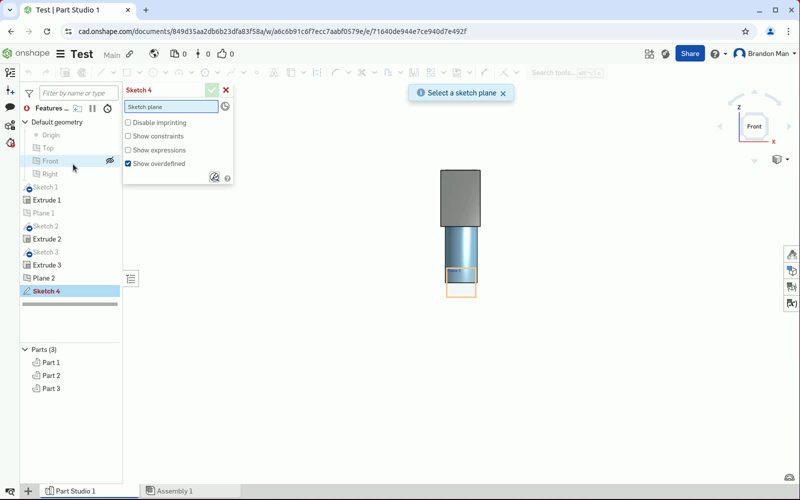
mouse_move(73, 280)
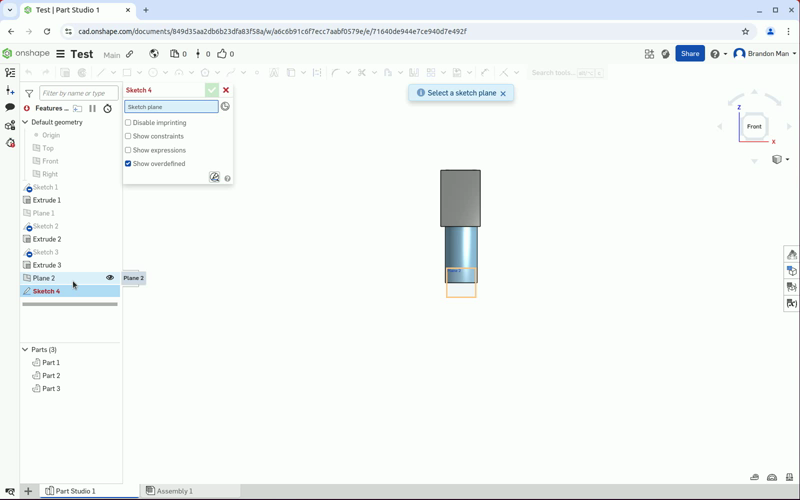
click(73, 280)
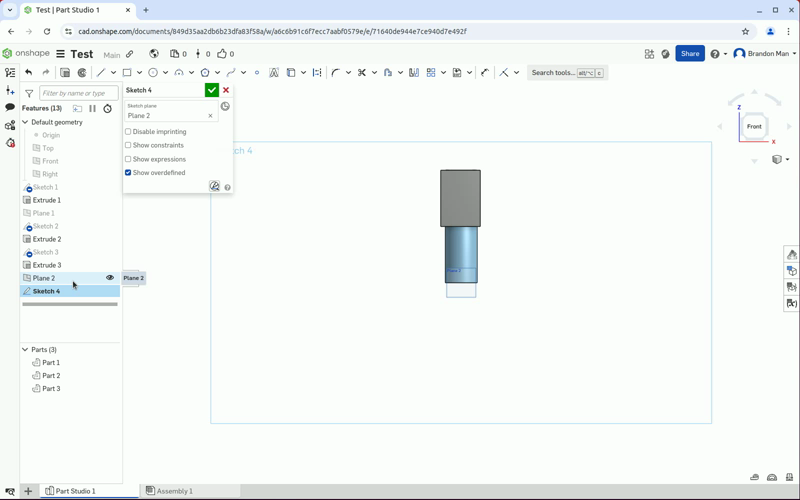
mouse_move(73, 352)
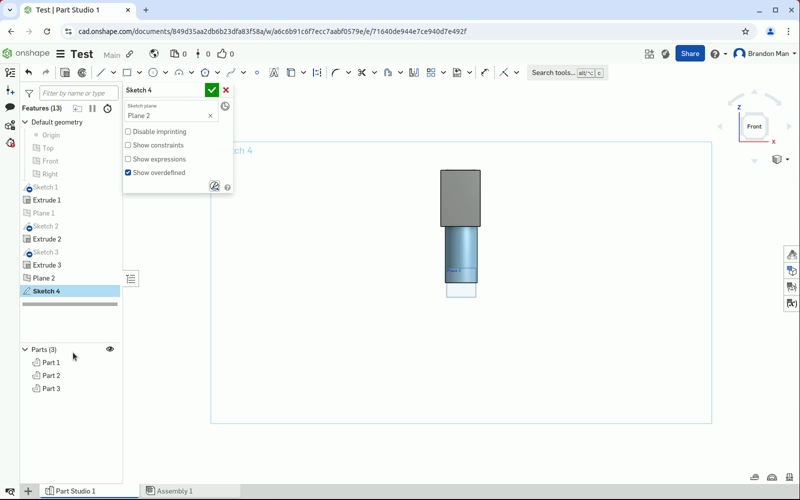
key(y)
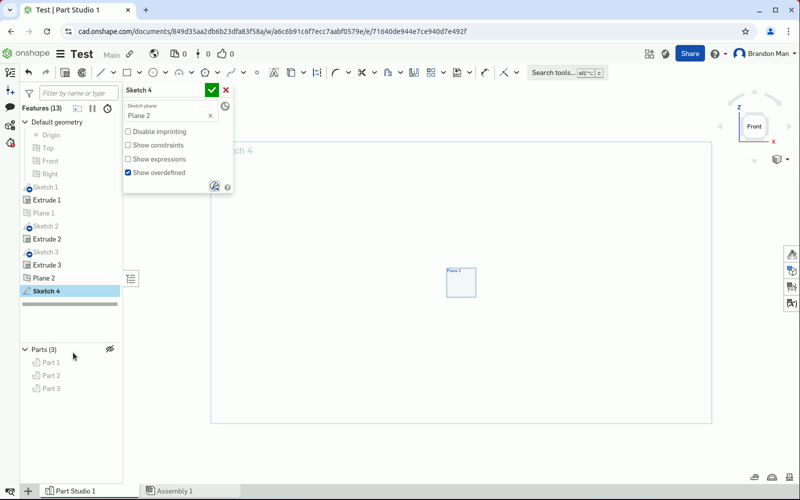
key(c)
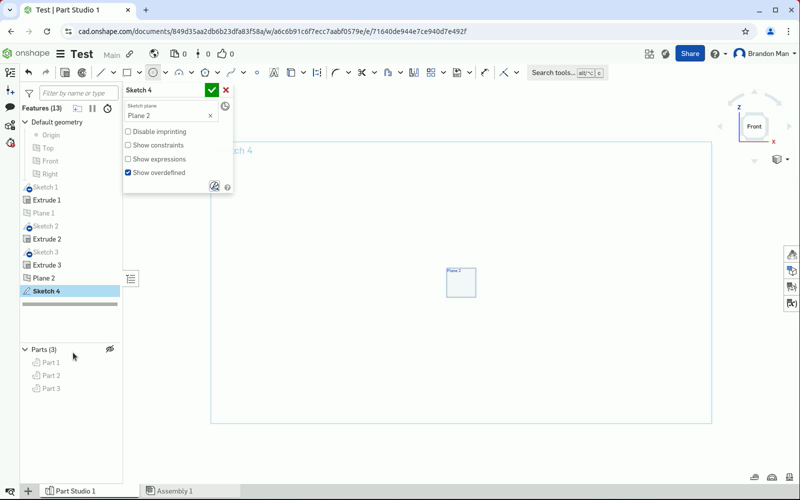
key_down(shift)
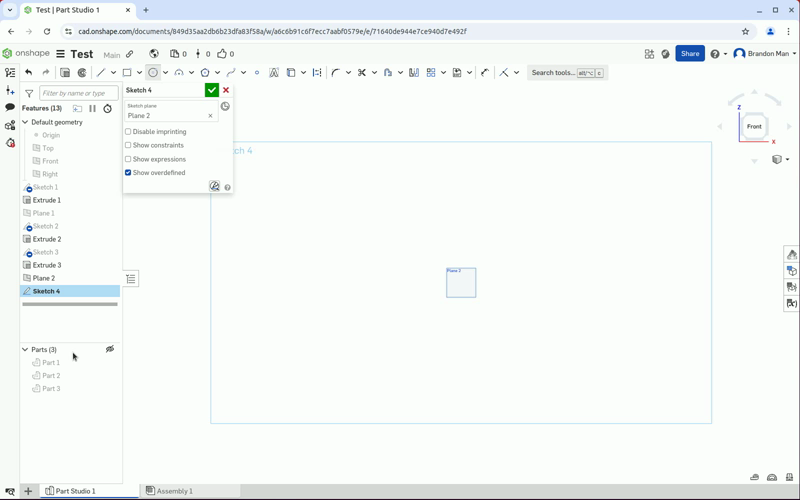
mouse_move(461, 190)
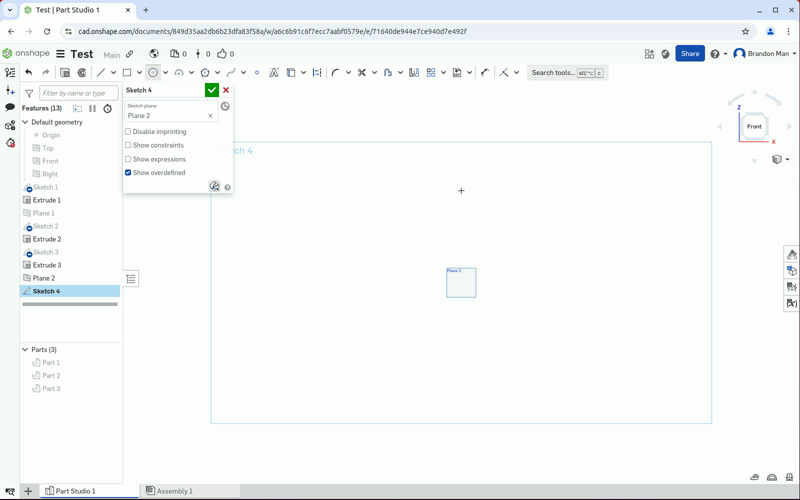
click(461, 190)
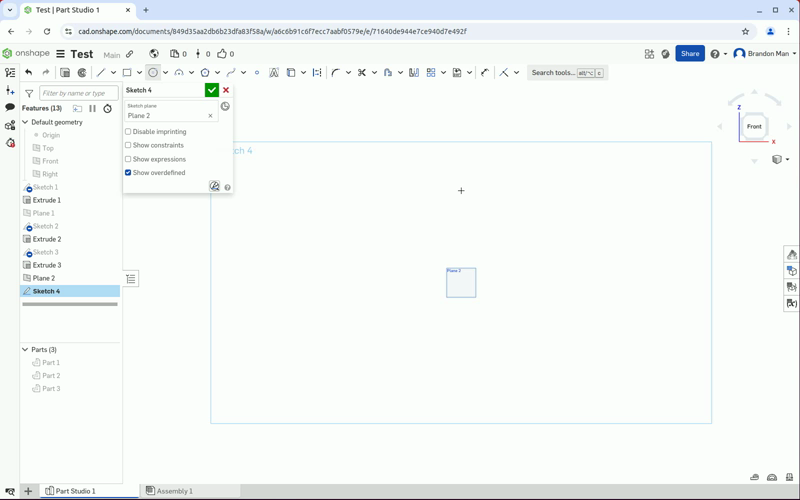
key_up(shift)
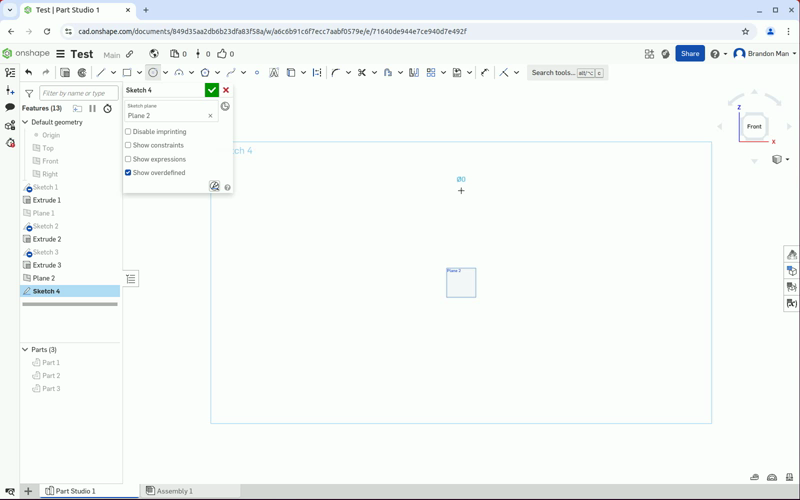
mouse_move(471, 190)
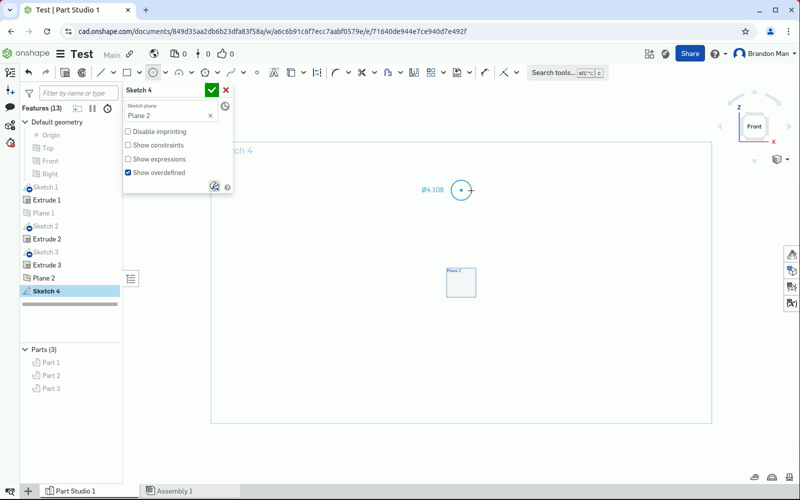
click(471, 190)
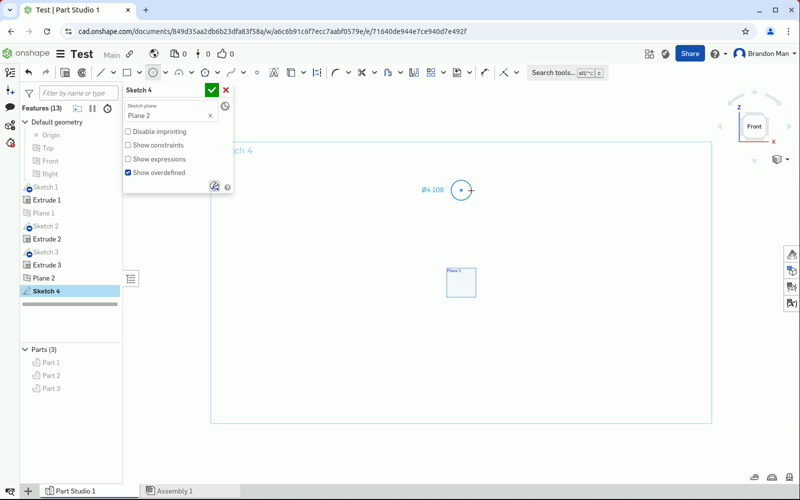
key(esc)
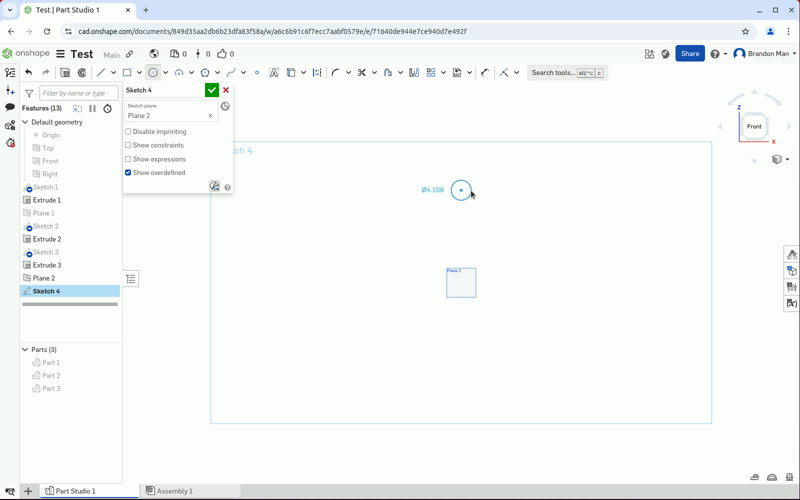
mouse_move(456, 195)
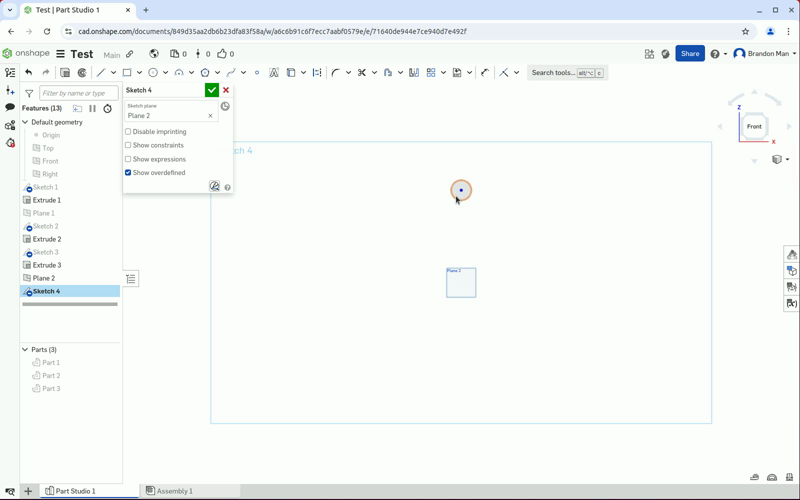
scroll(6)
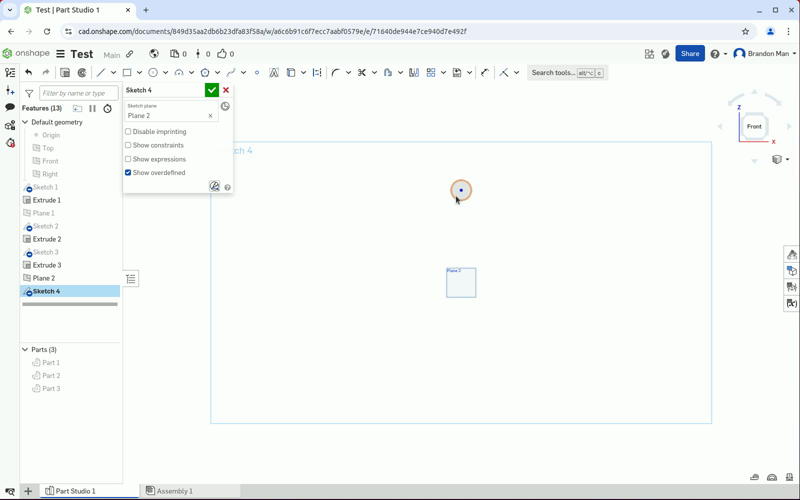
scroll(6)
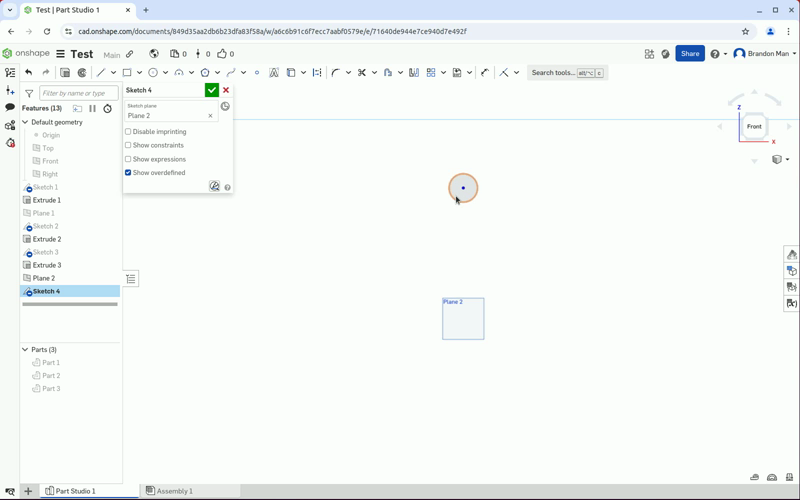
scroll(6)
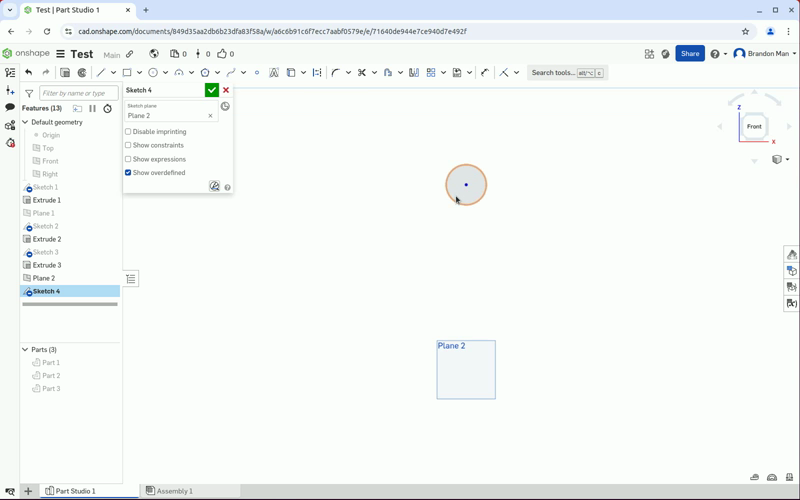
scroll(6)
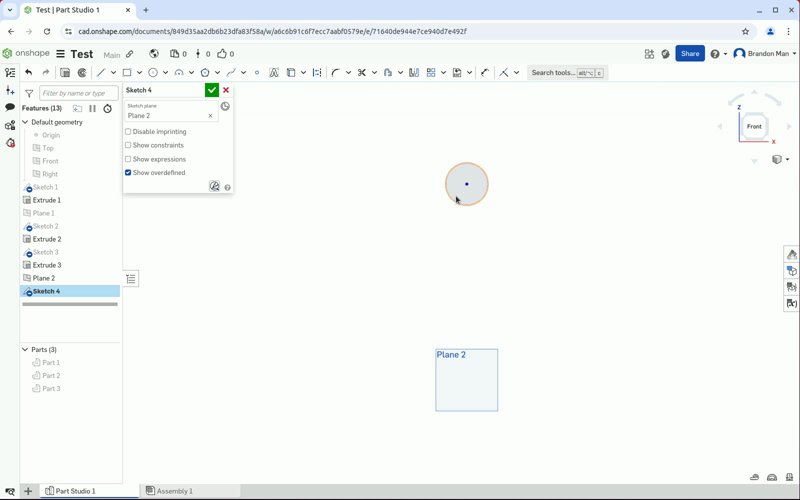
scroll(6)
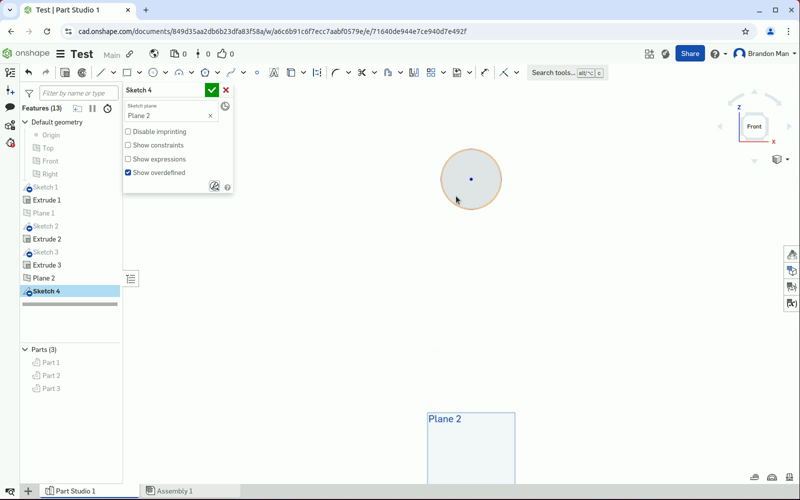
scroll(6)
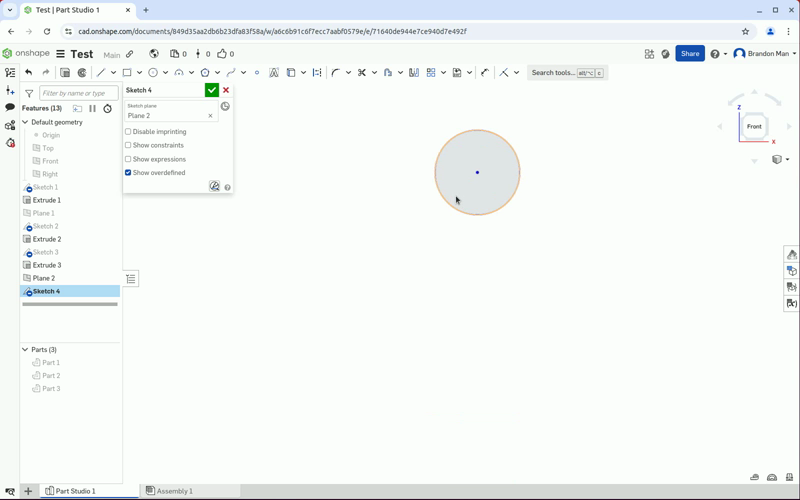
scroll(6)
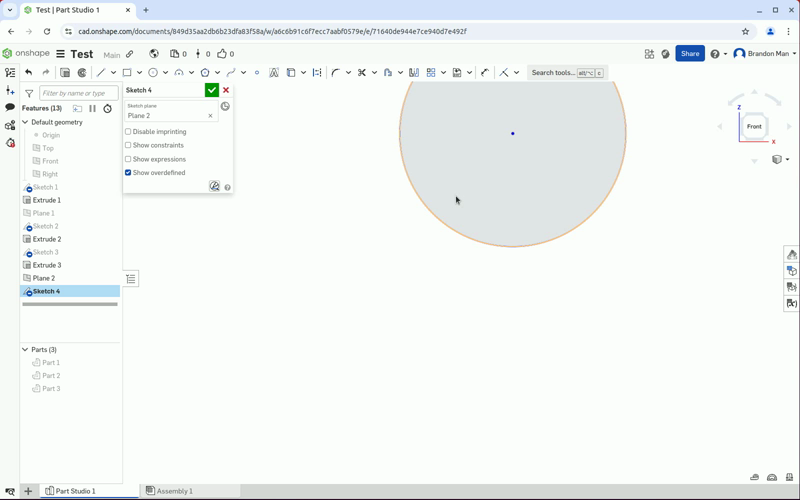
click(456, 195)
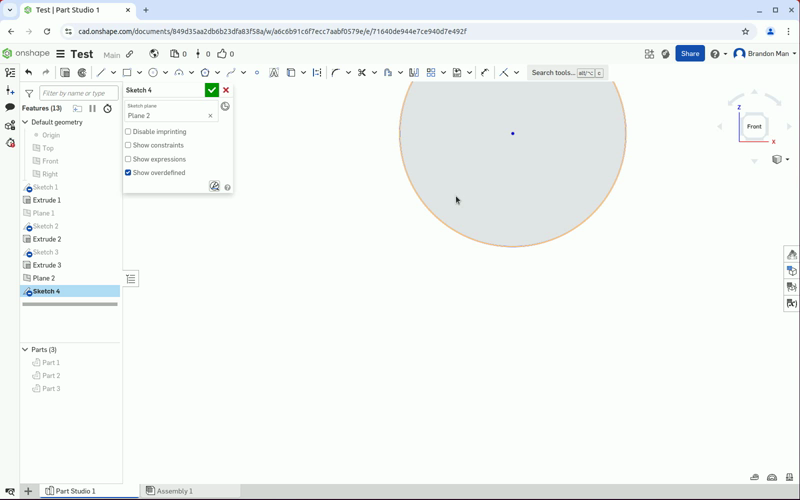
scroll(-6)
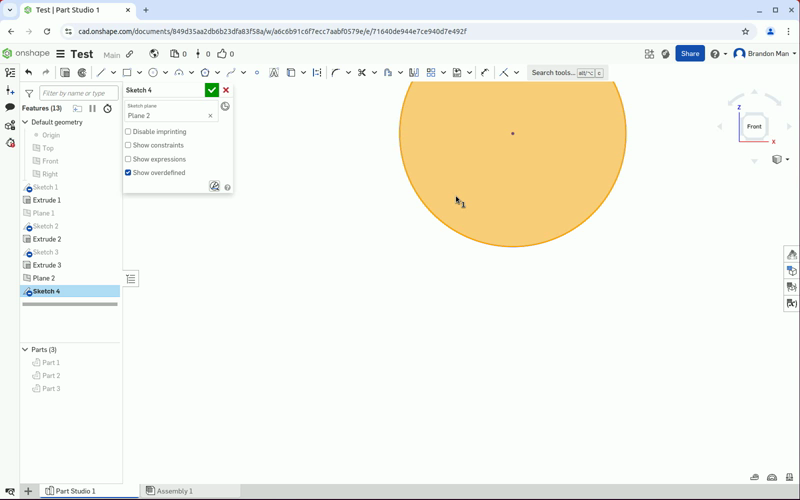
scroll(-6)
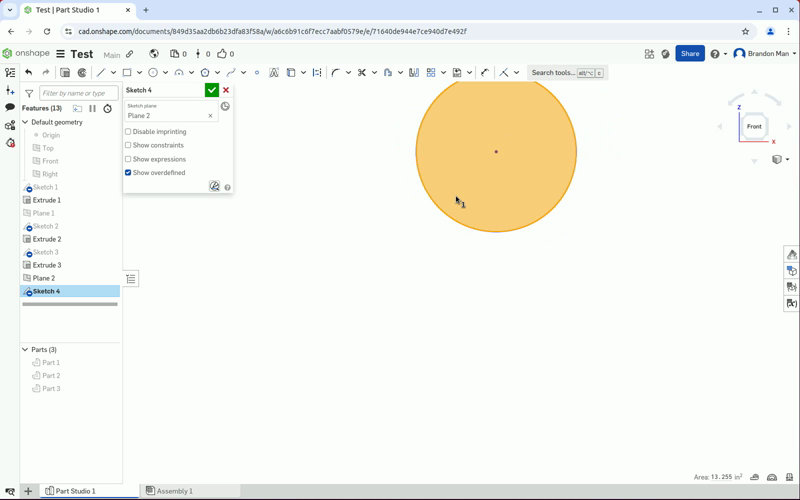
scroll(-6)
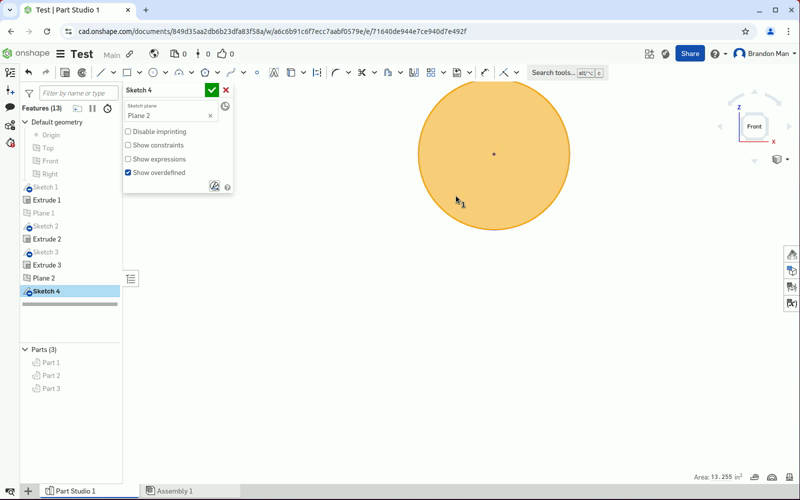
scroll(-6)
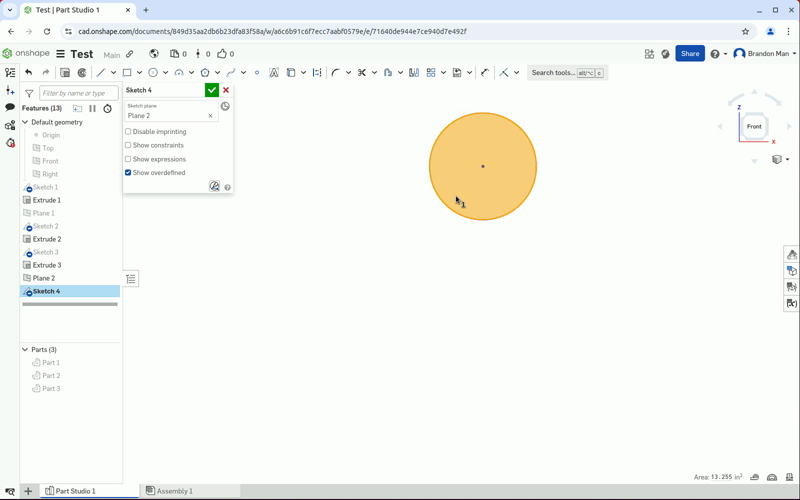
scroll(-6)
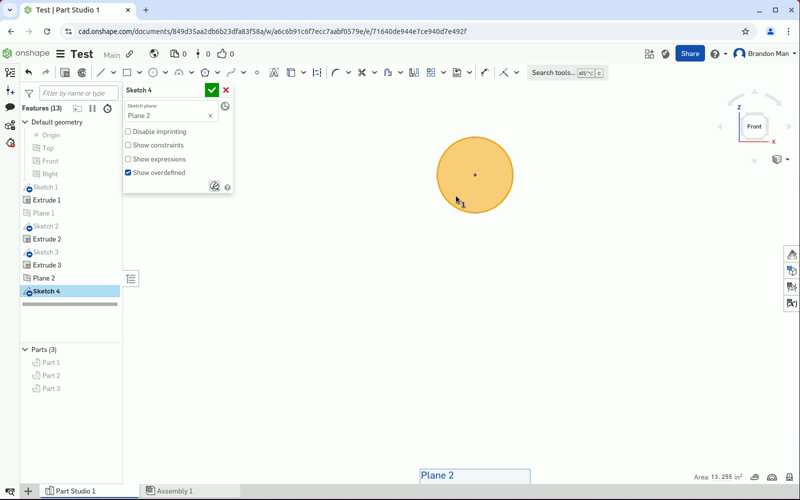
scroll(-6)
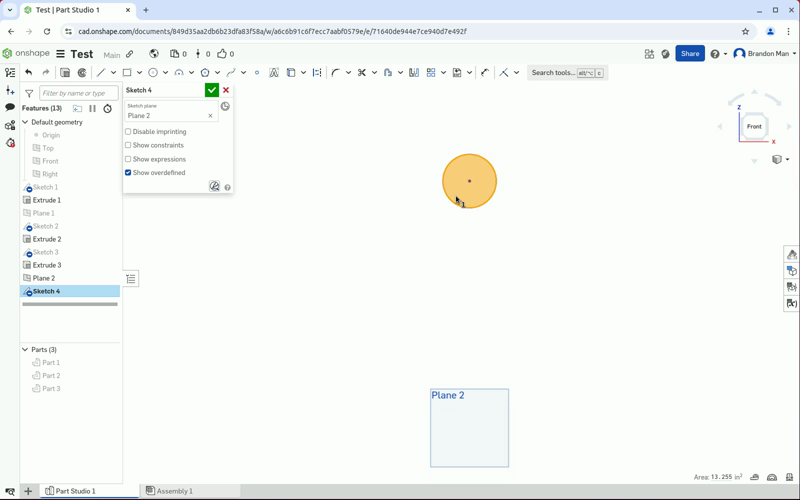
scroll(-6)
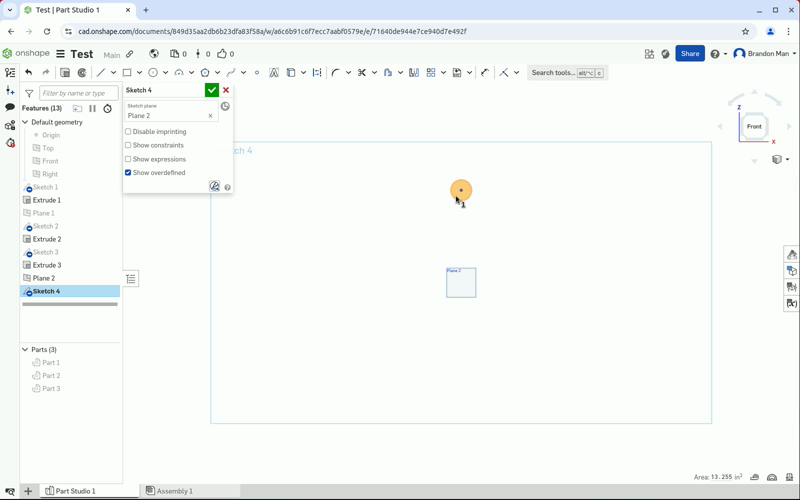
mouse_move(73, 352)
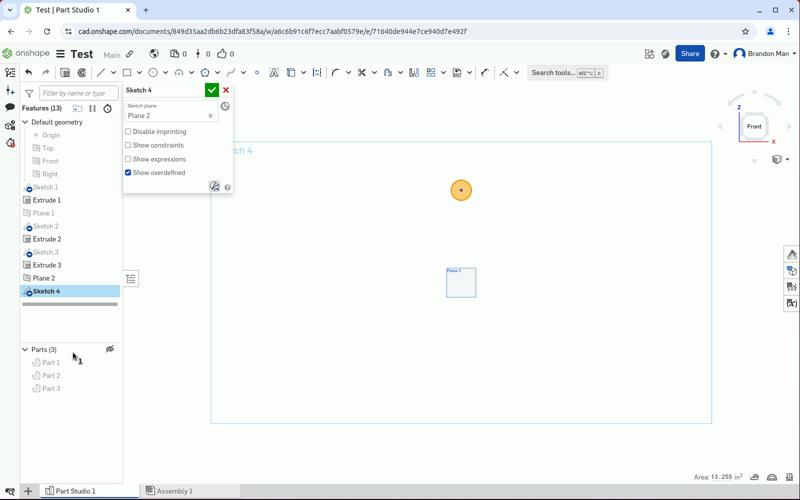
key(shift+y)
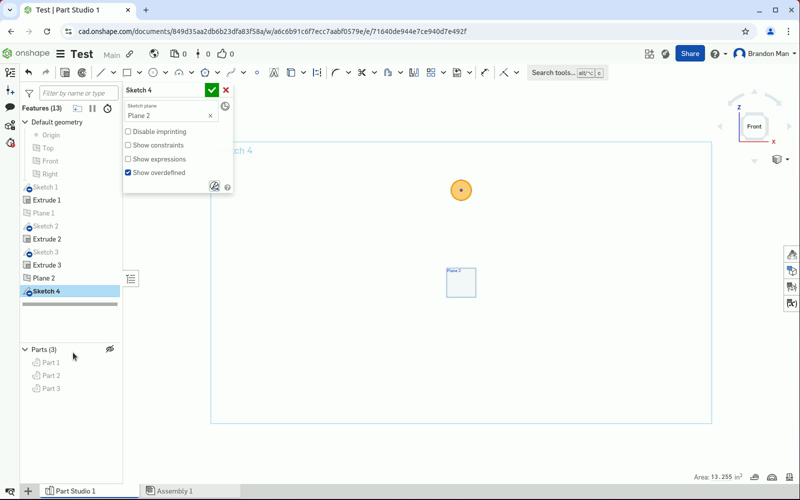
key(shift+e)
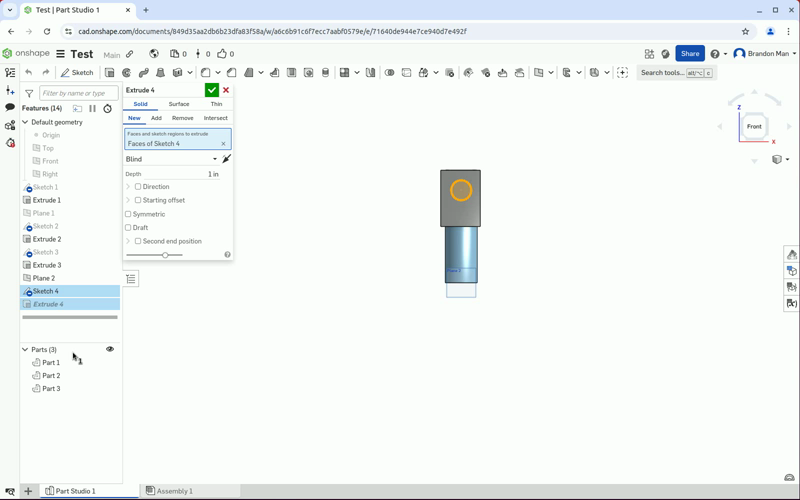
mouse_move(143, 106)
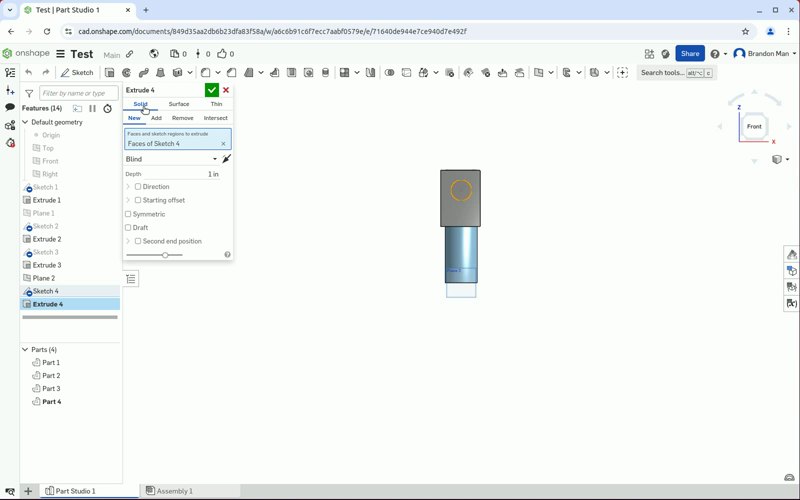
click(143, 106)
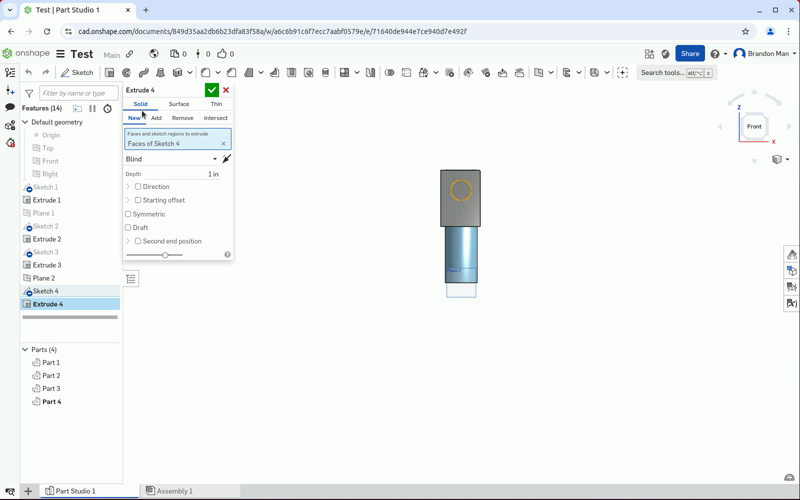
mouse_move(137, 120)
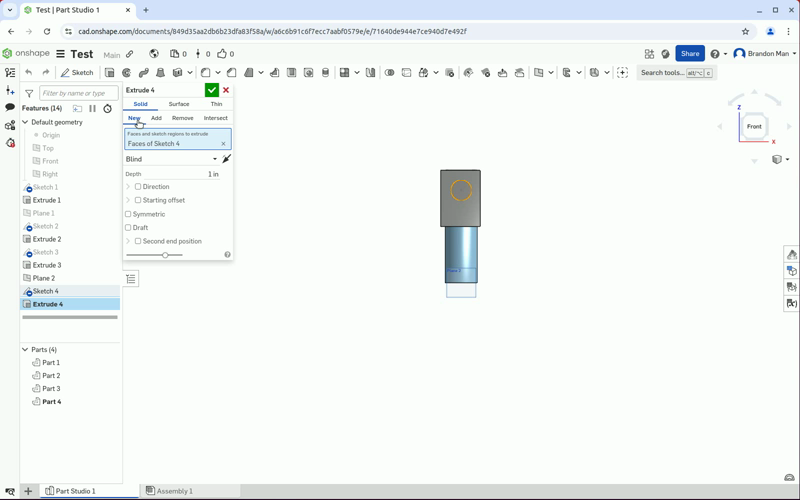
click(137, 120)
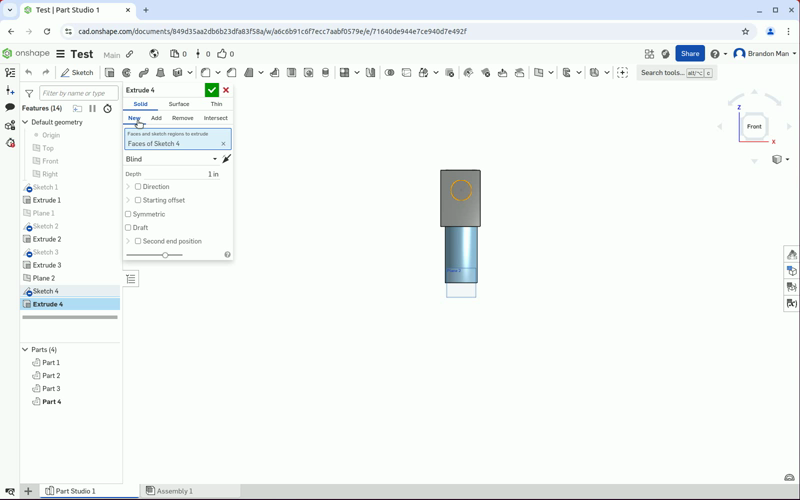
key(tab, 4)
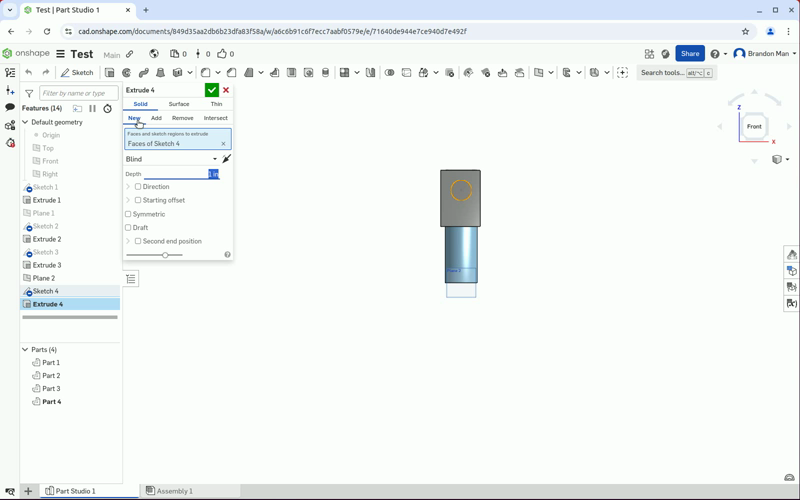
text(0.722)
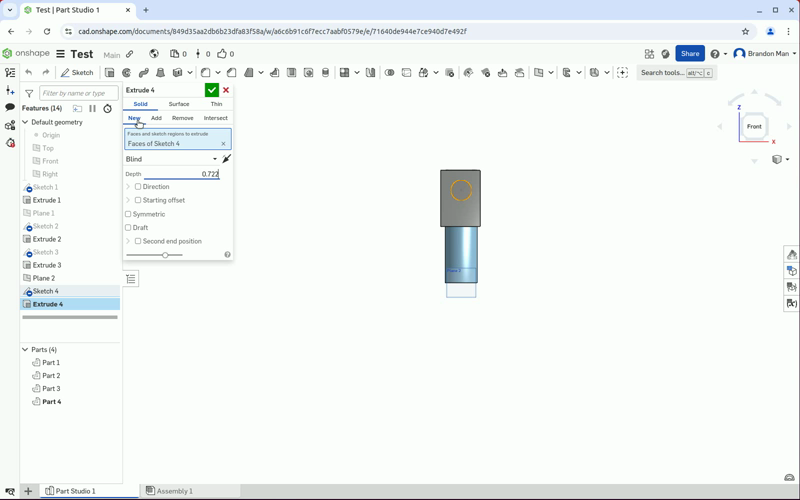
key(enter)
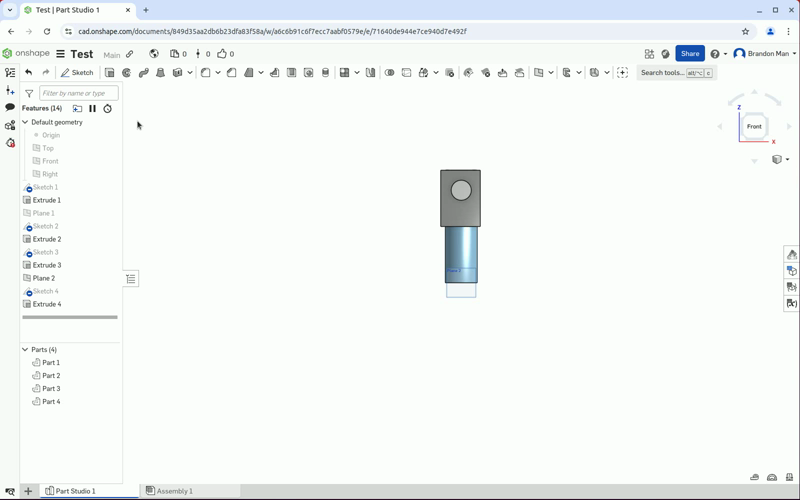
key(shift+h)
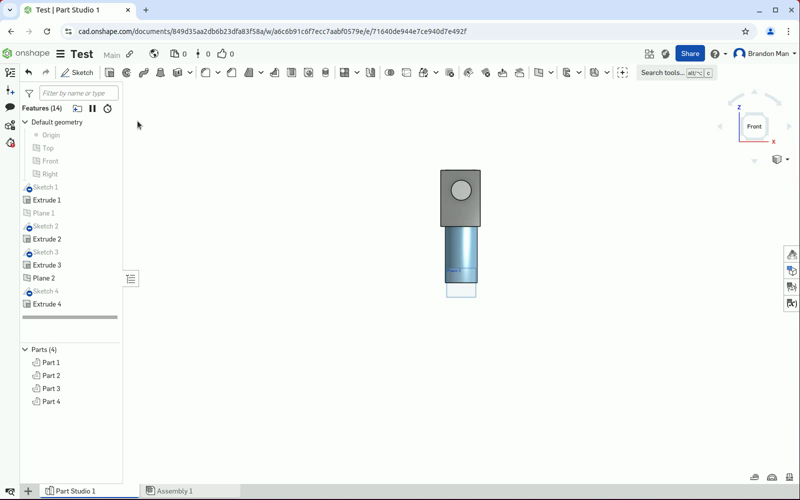
key(shift+h)
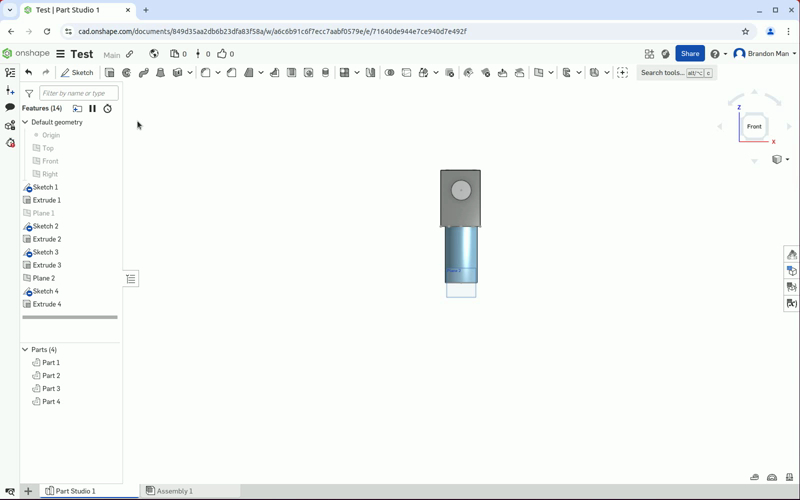
key(shift+7)
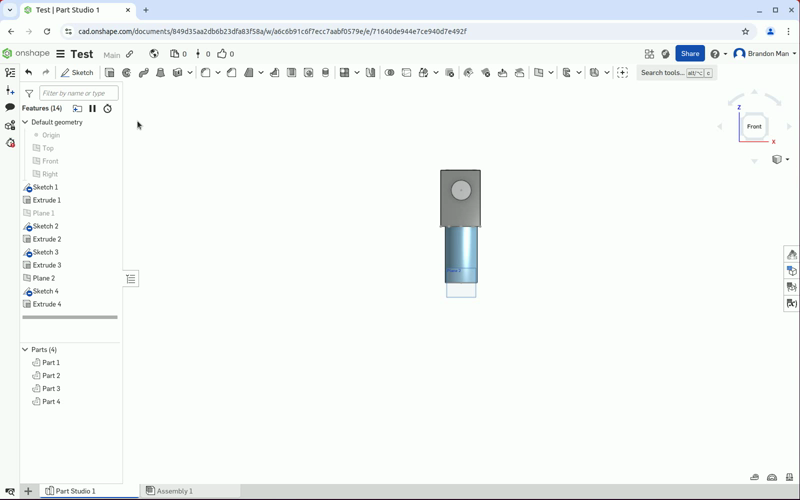
key(left, 2)
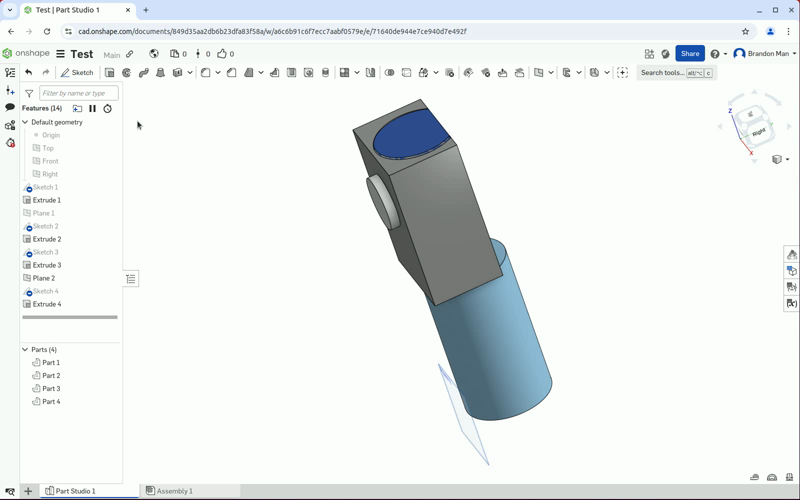
key(down, 2)
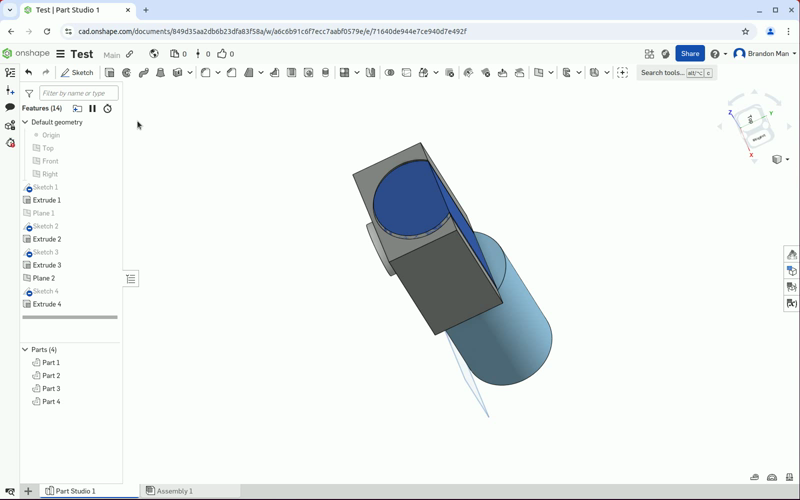
key(up, 2)
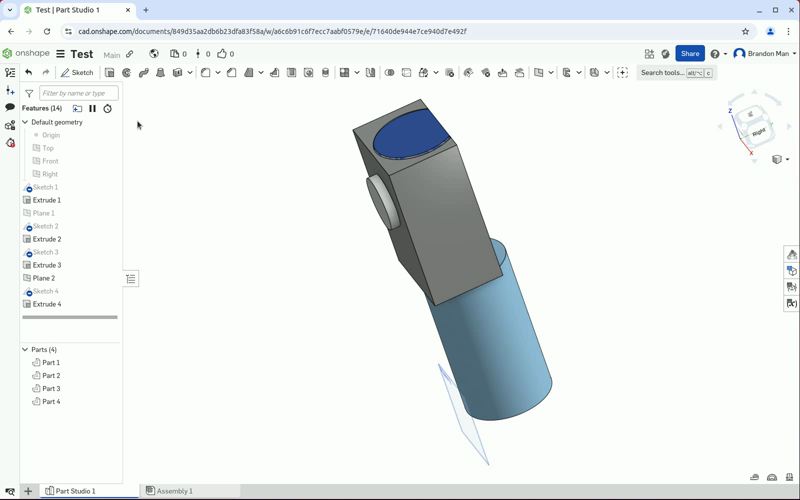
key(right, 2)
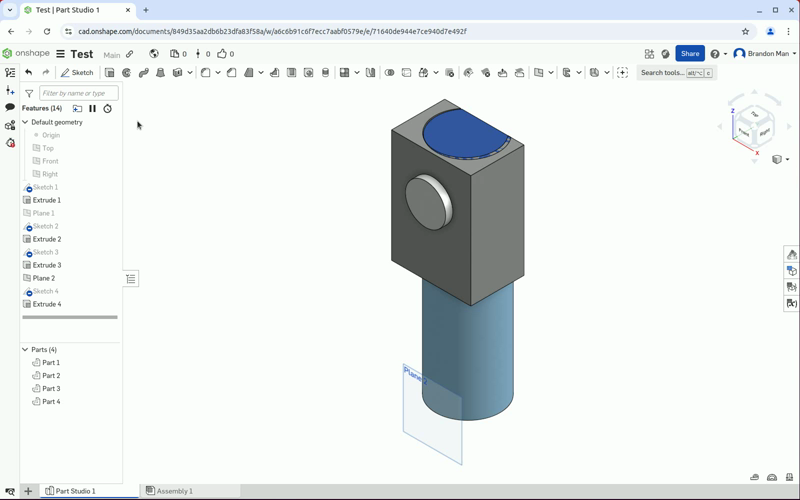
mouse_move(73, 189)
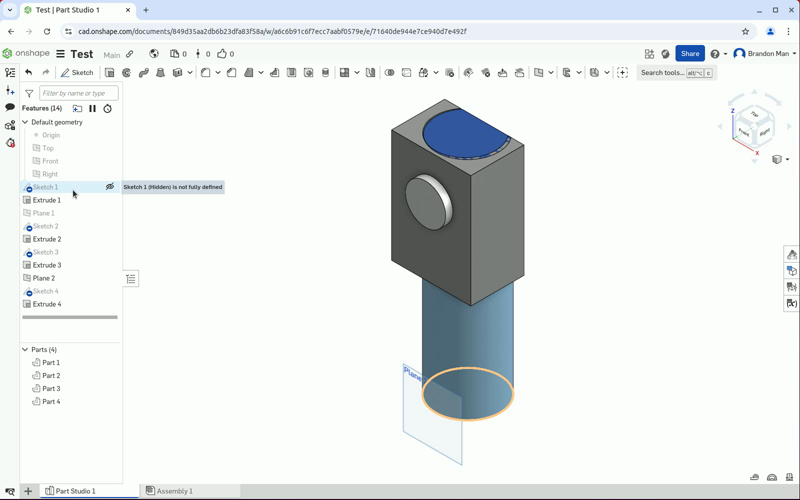
click(73, 189)